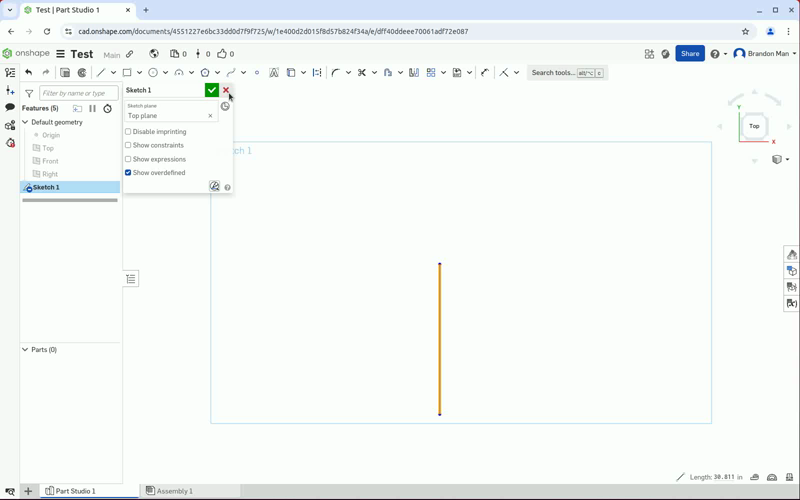
key(shift+h)
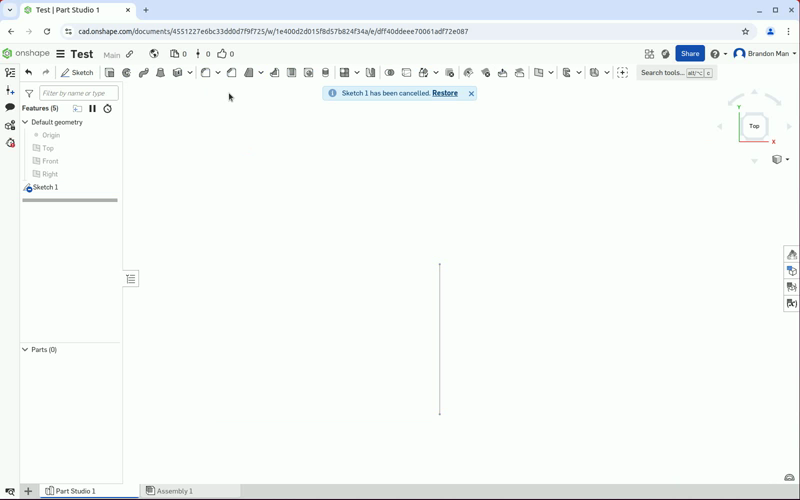
key(shift+s)
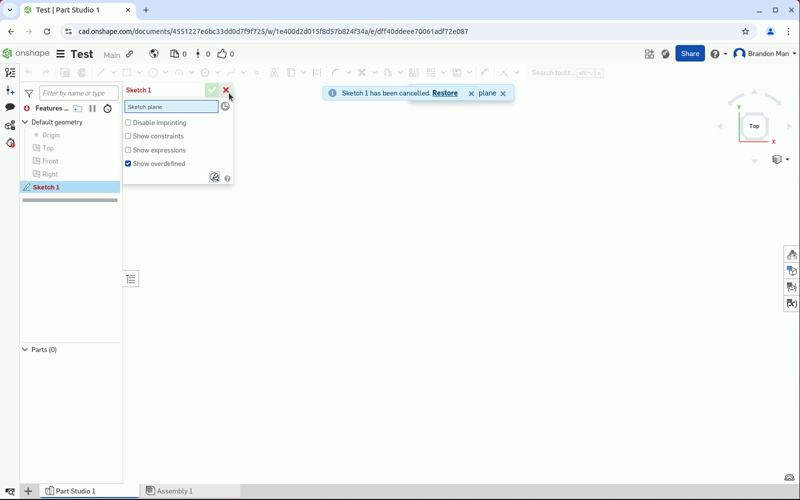
mouse_move(73, 150)
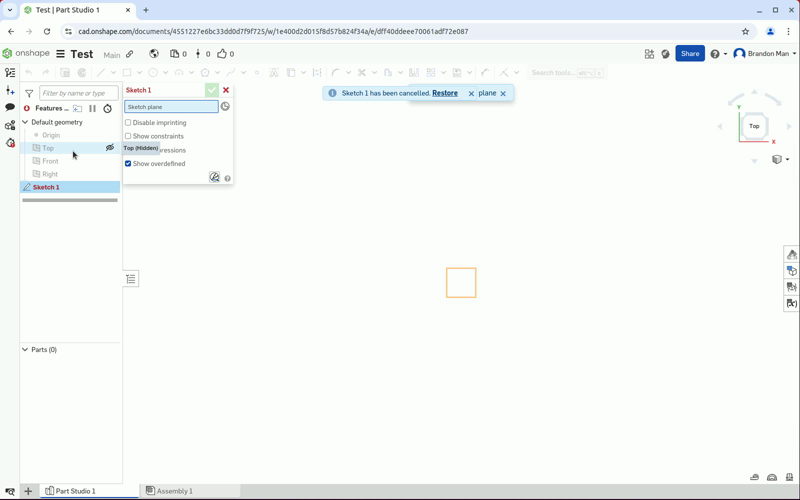
click(73, 150)
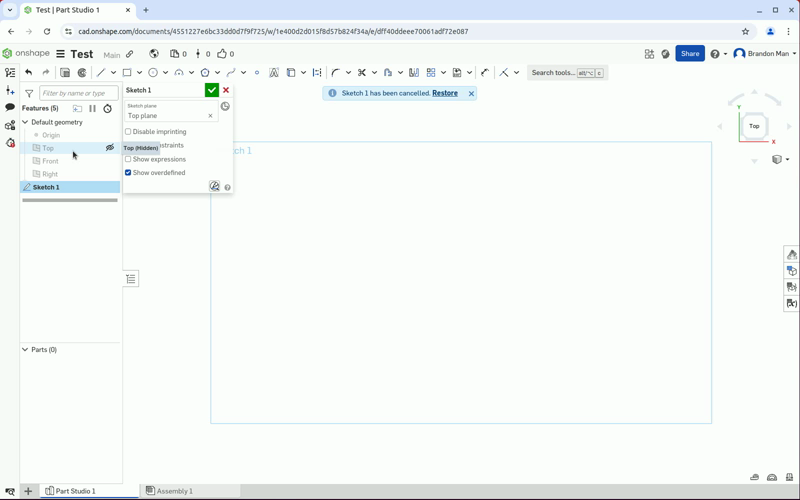
mouse_move(73, 352)
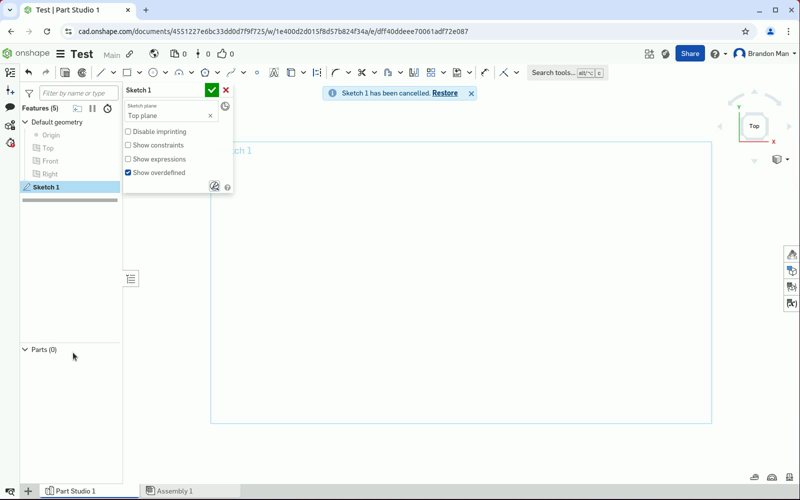
key(y)
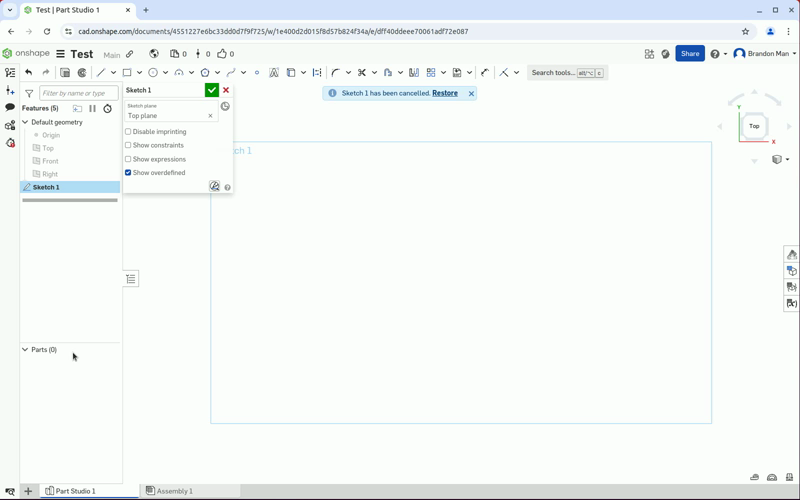
key(l)
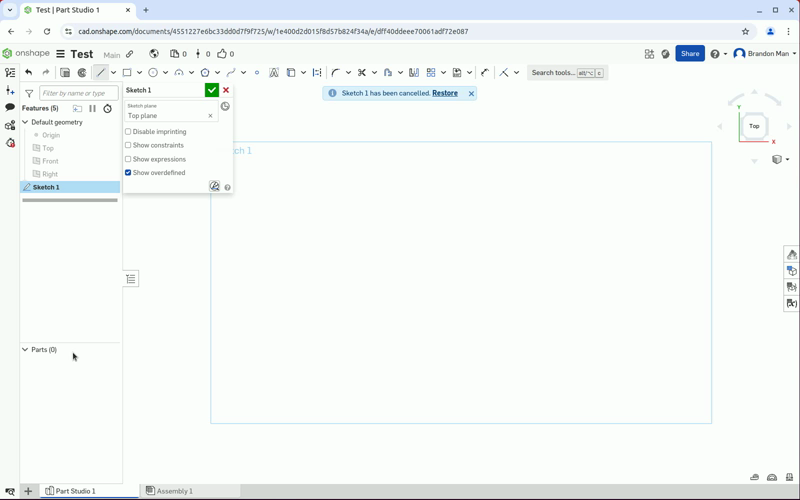
key_down(shift)
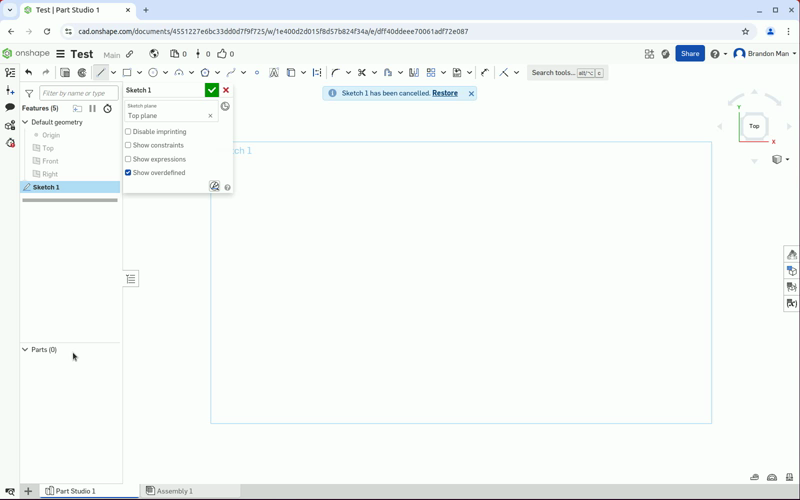
mouse_move(460, 282)
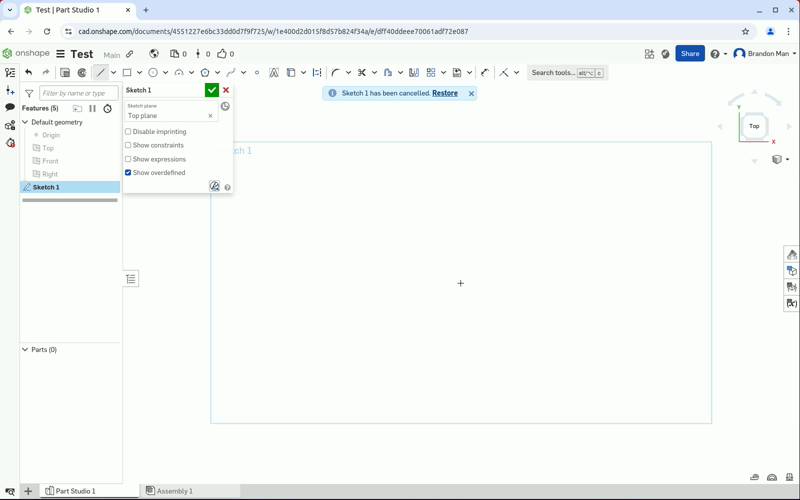
click(460, 282)
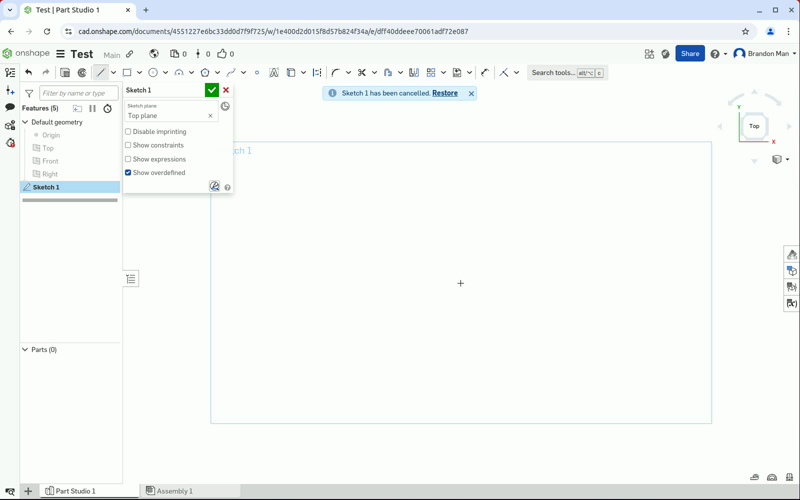
key_up(shift)
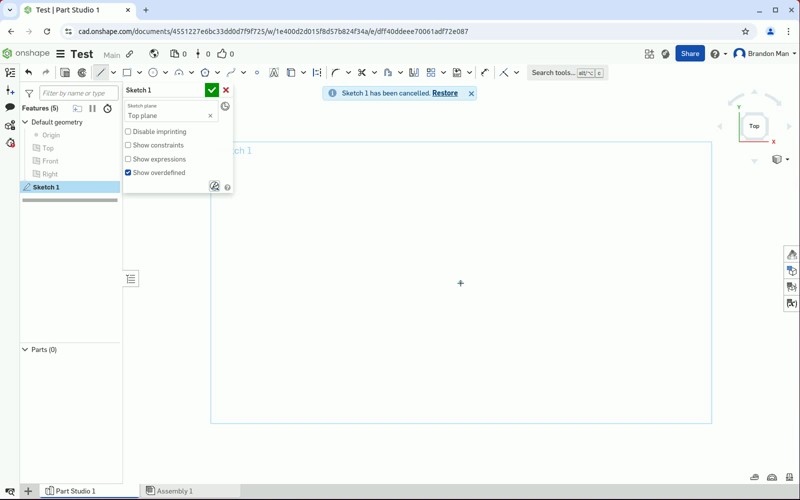
key_down(shift)
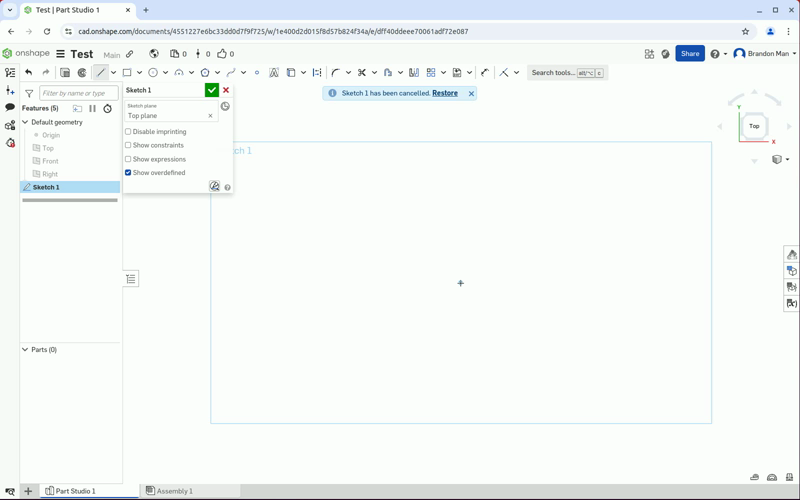
mouse_move(490, 282)
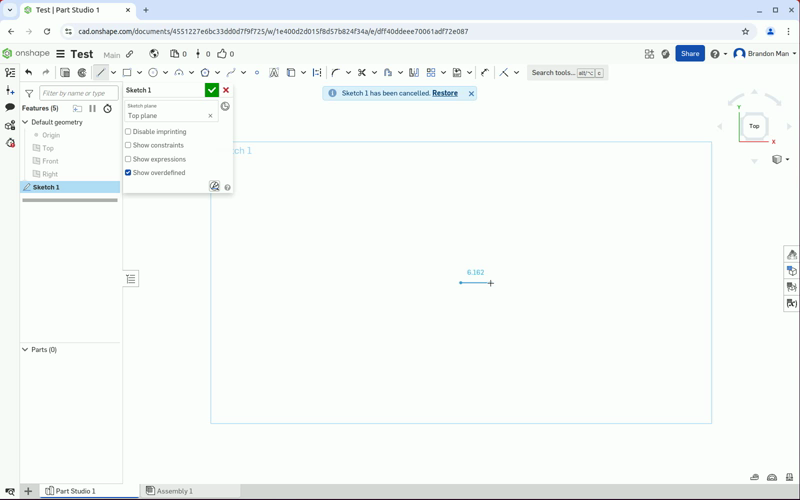
mouse_move(494, 282)
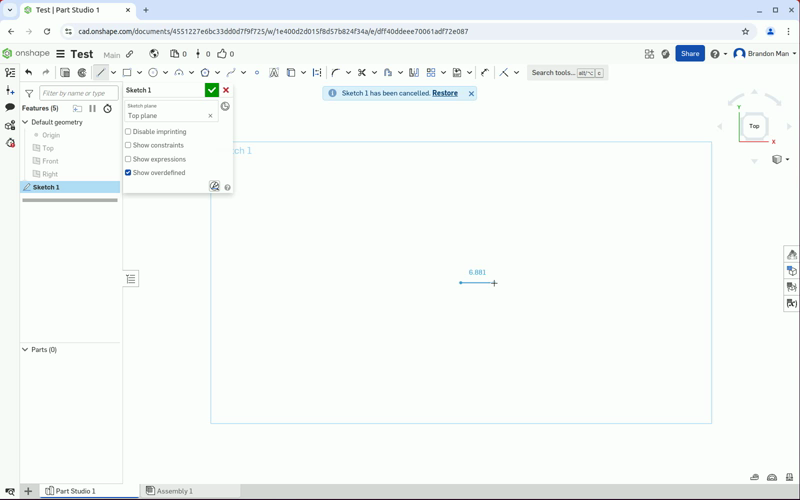
click(494, 282)
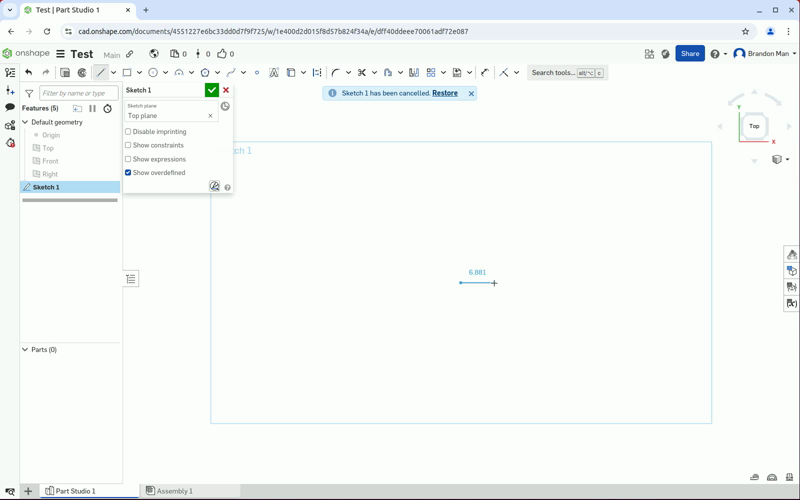
key_up(shift)
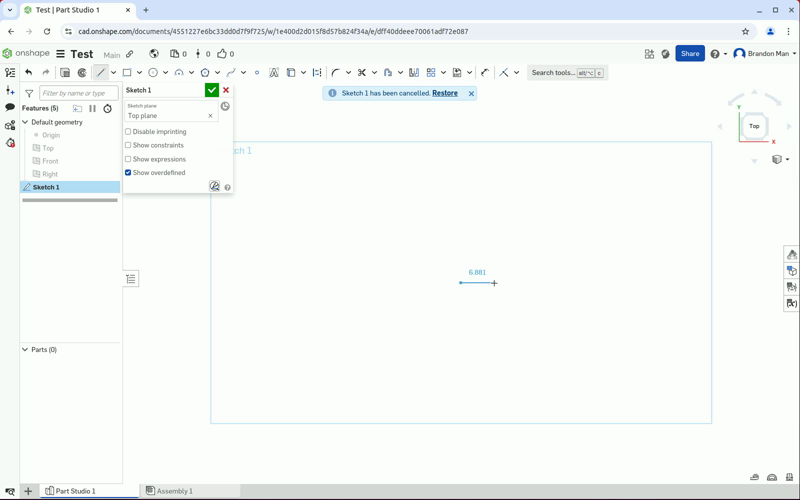
key_down(shift)
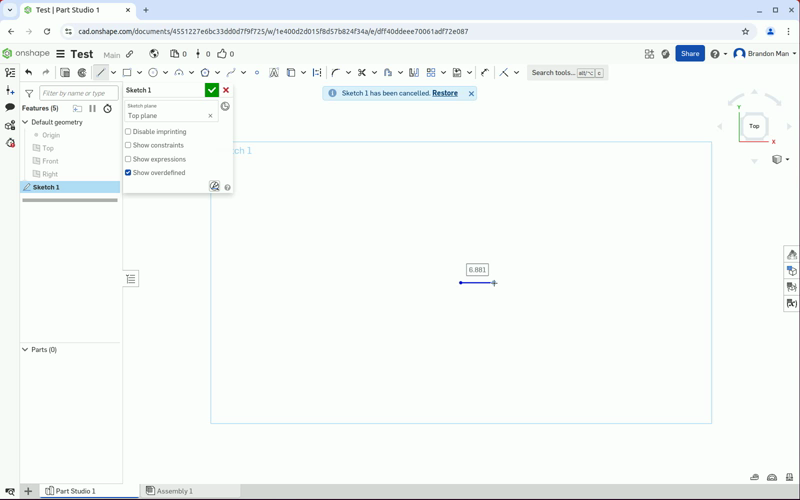
mouse_move(524, 282)
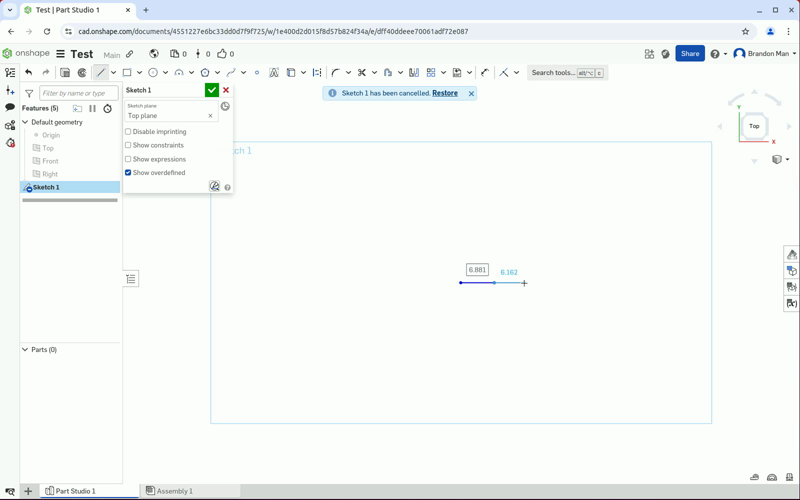
mouse_move(494, 249)
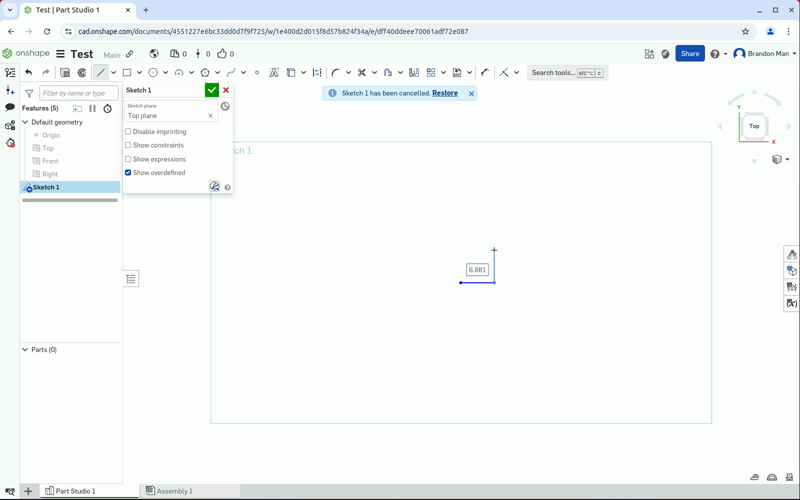
click(494, 249)
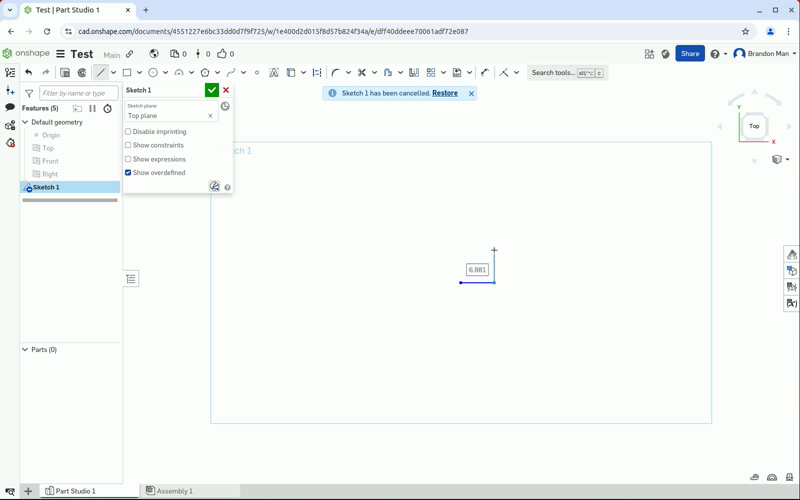
key_up(shift)
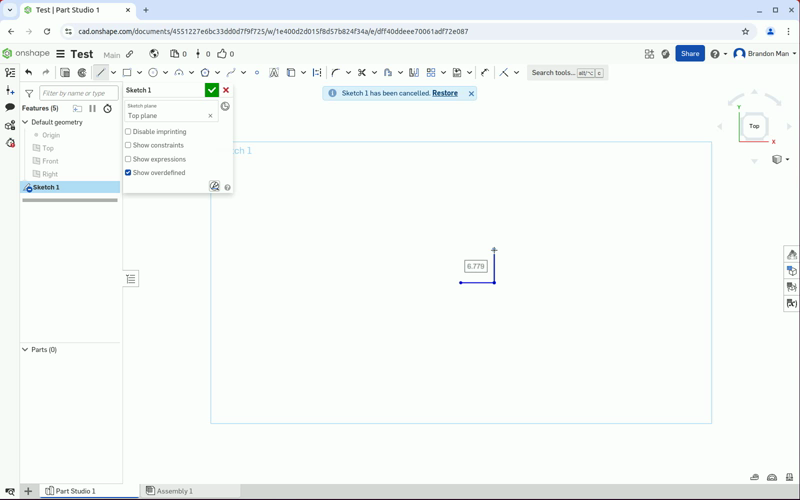
key_down(shift)
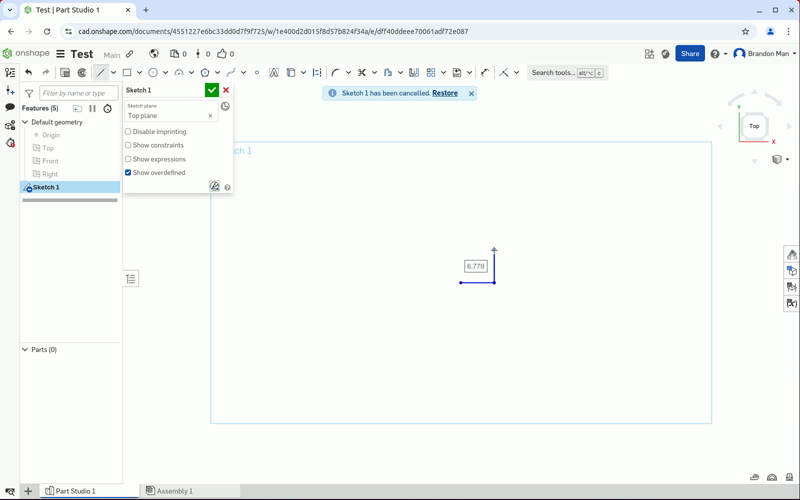
mouse_move(524, 249)
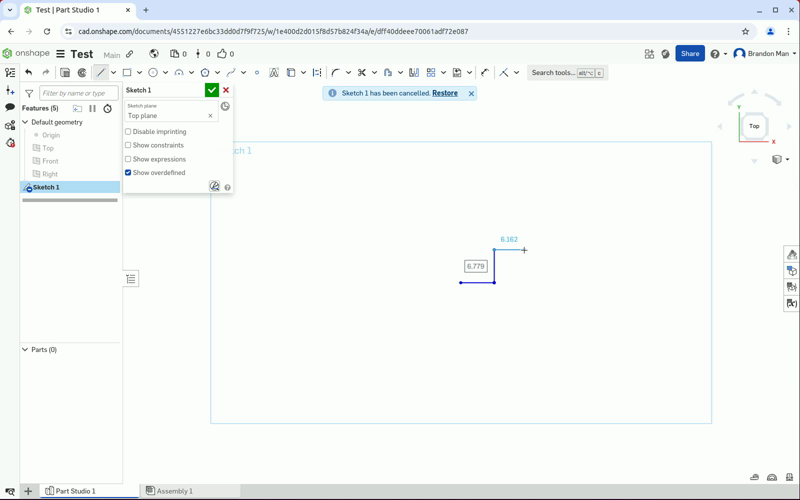
mouse_move(494, 226)
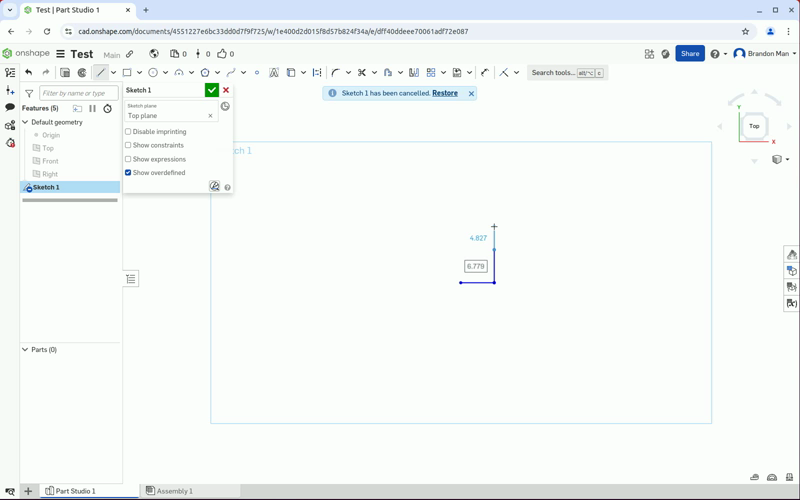
click(494, 226)
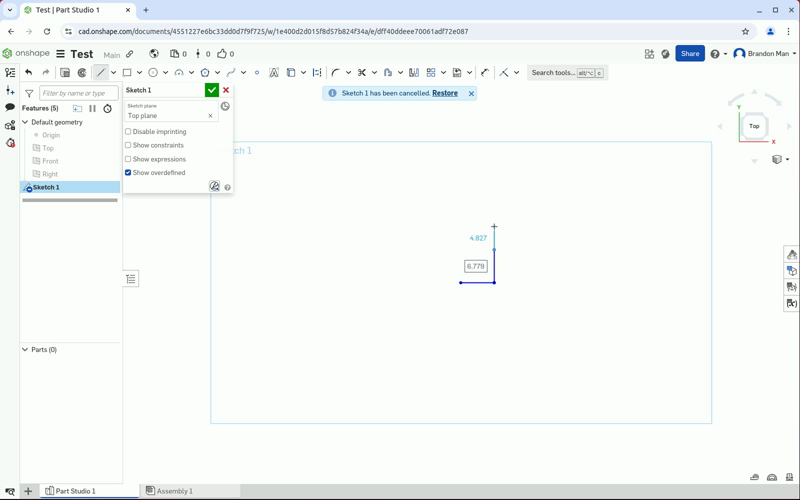
key_up(shift)
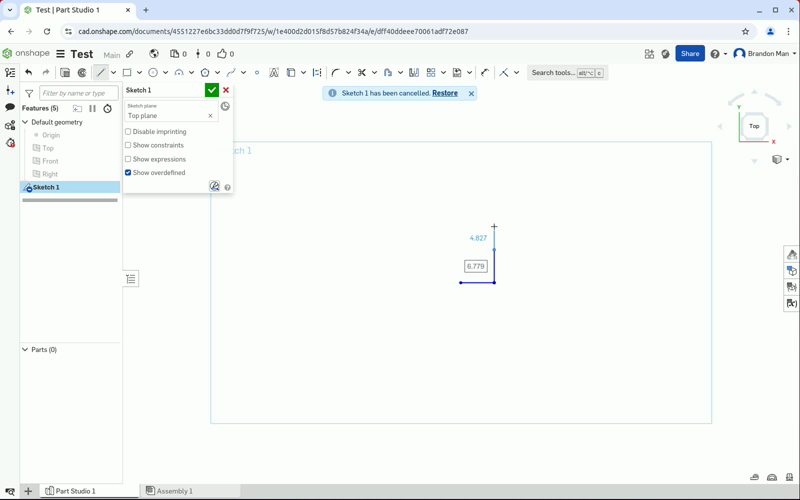
key_down(shift)
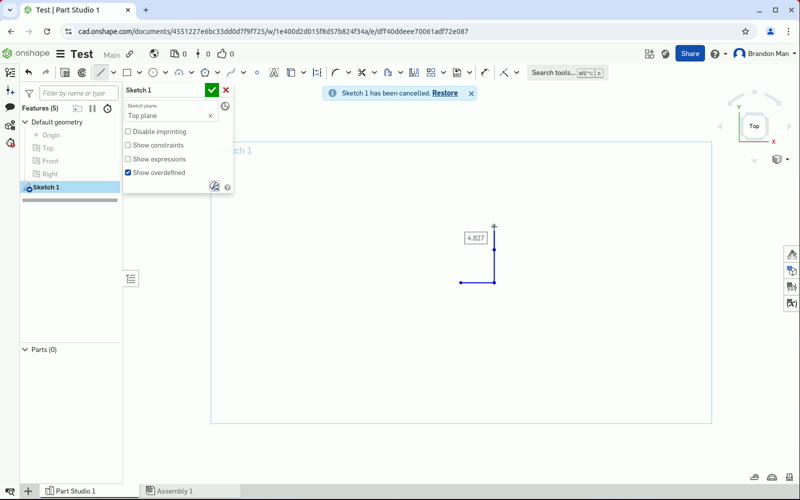
mouse_move(573, 226)
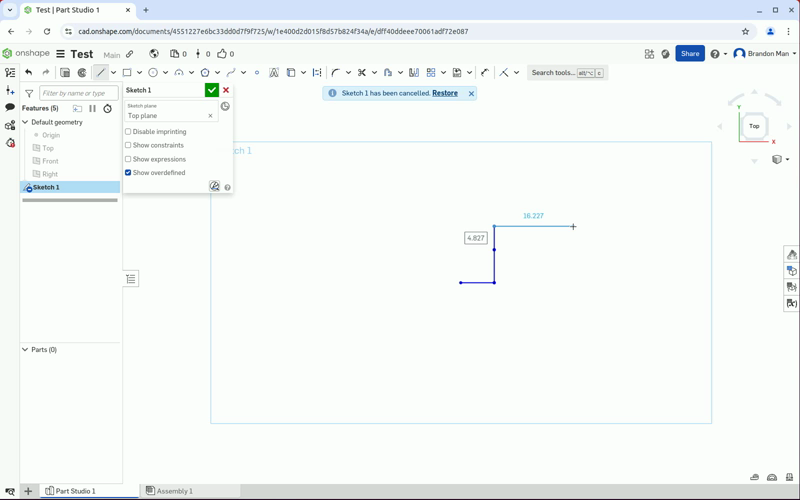
click(573, 226)
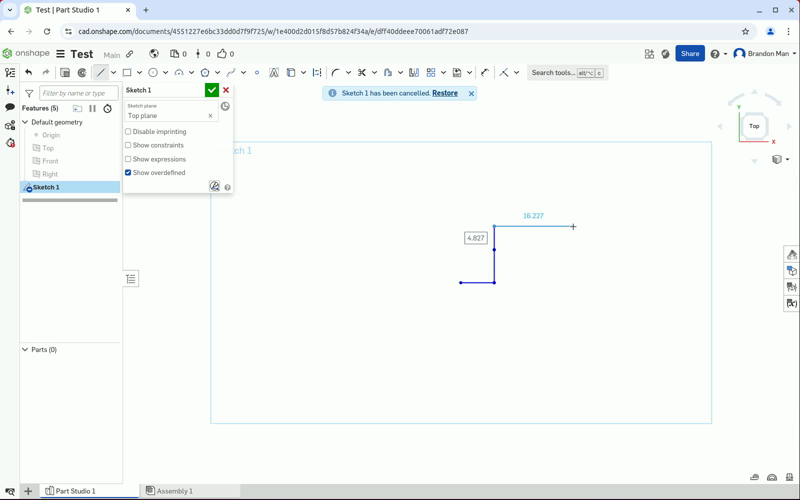
key_up(shift)
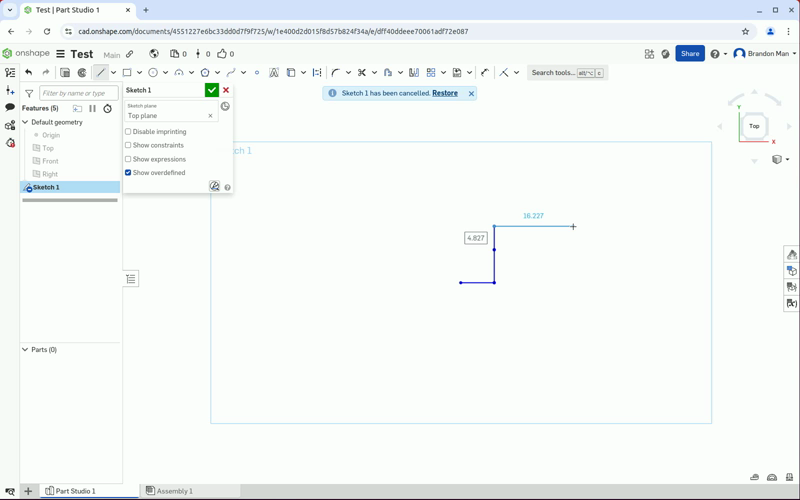
key_down(shift)
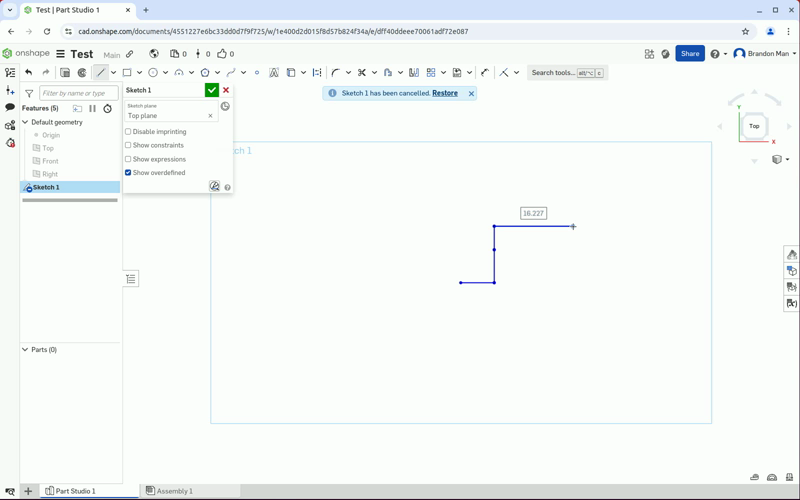
mouse_move(589, 226)
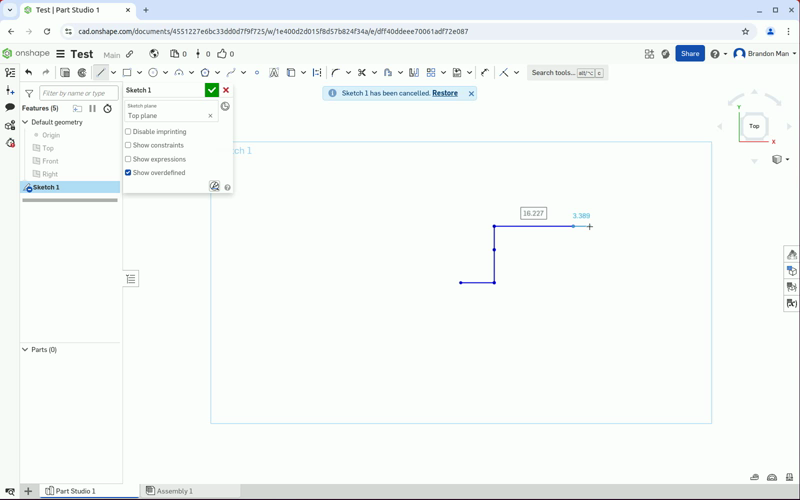
mouse_move(573, 192)
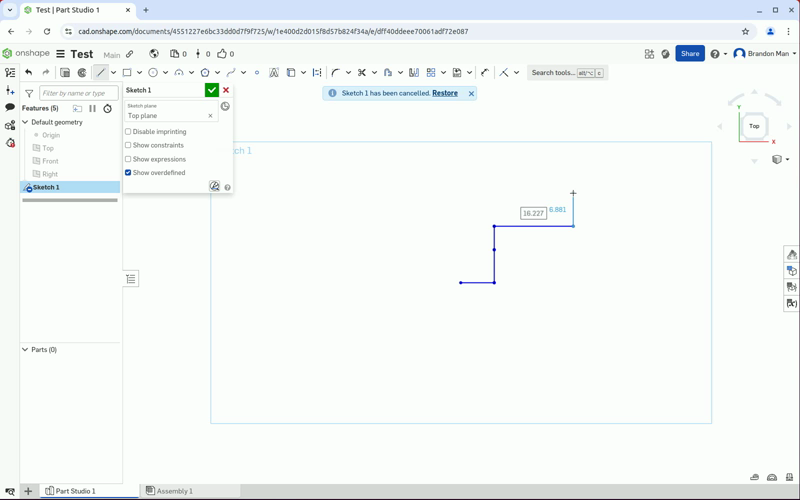
click(573, 192)
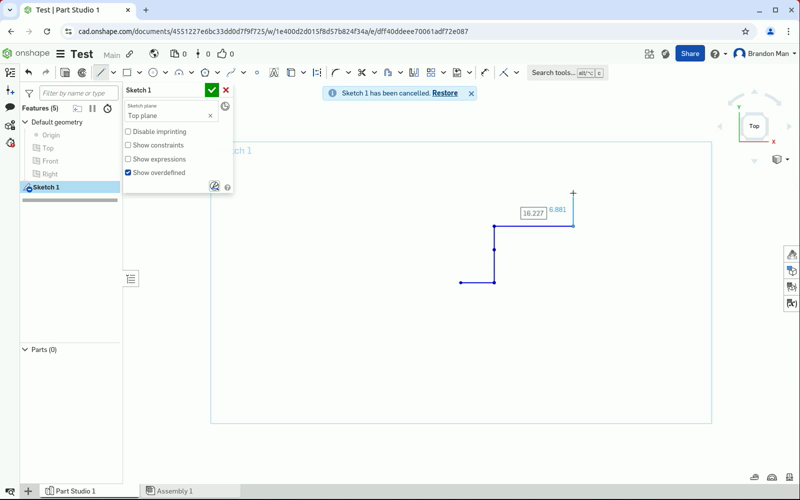
key_up(shift)
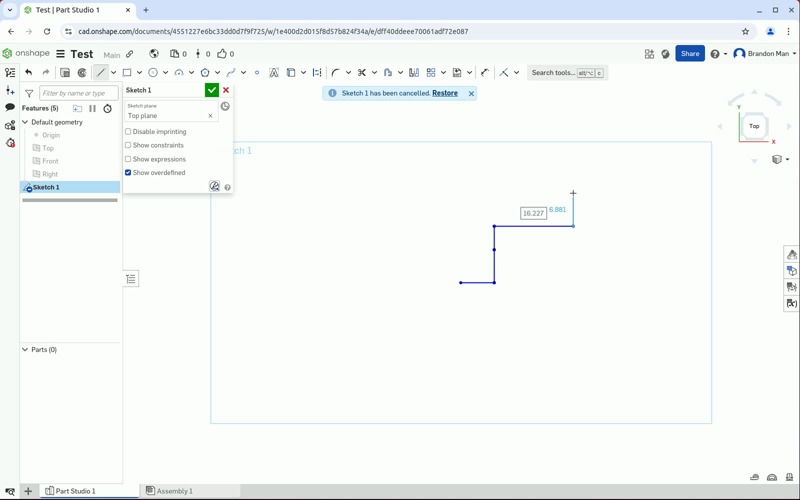
key_down(shift)
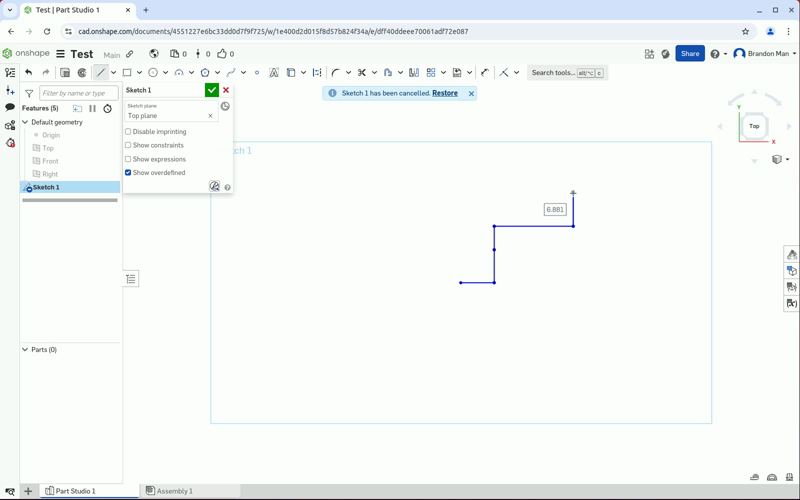
mouse_move(460, 192)
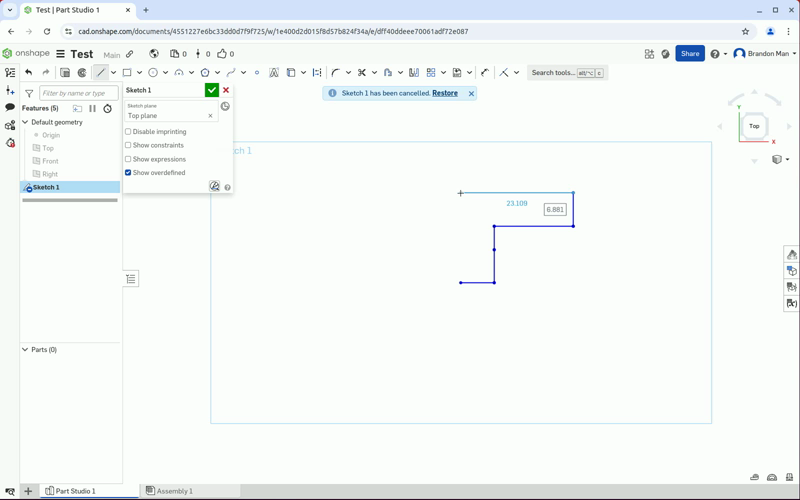
click(460, 192)
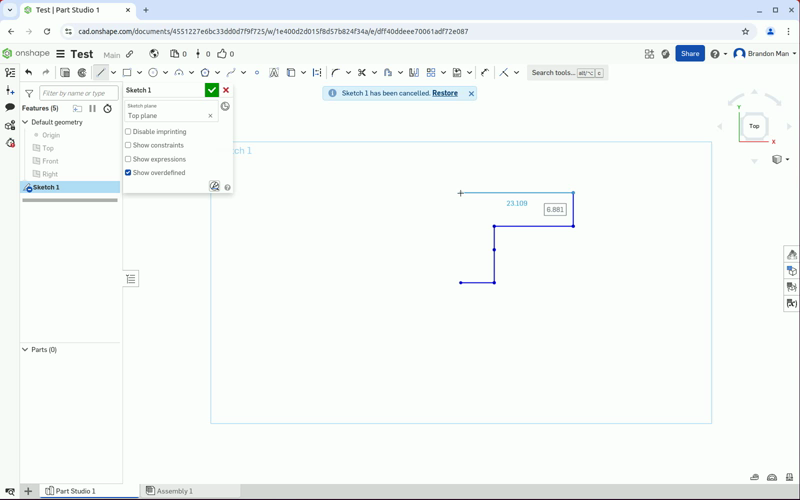
key_up(shift)
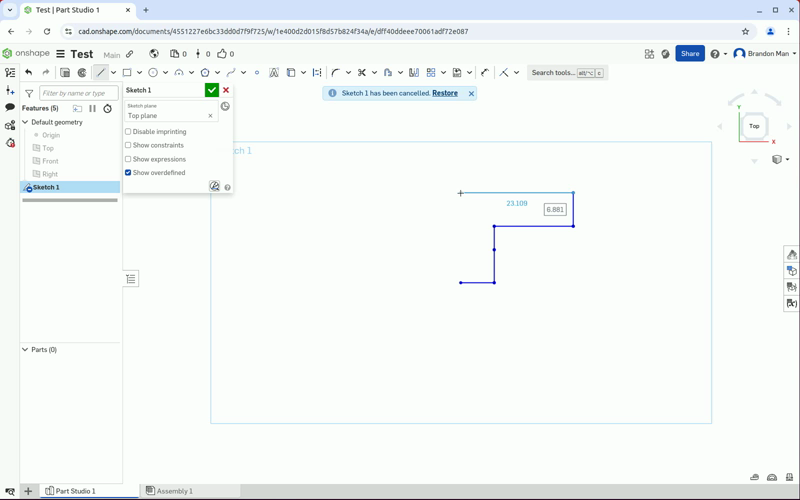
key_down(shift)
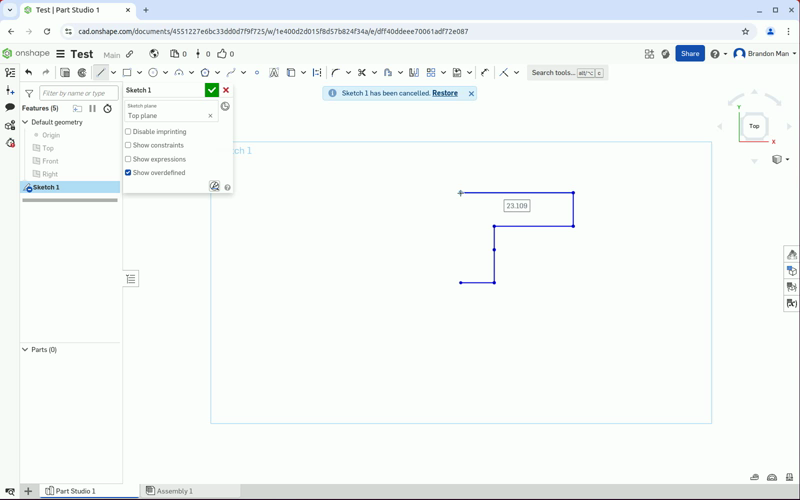
mouse_move(460, 282)
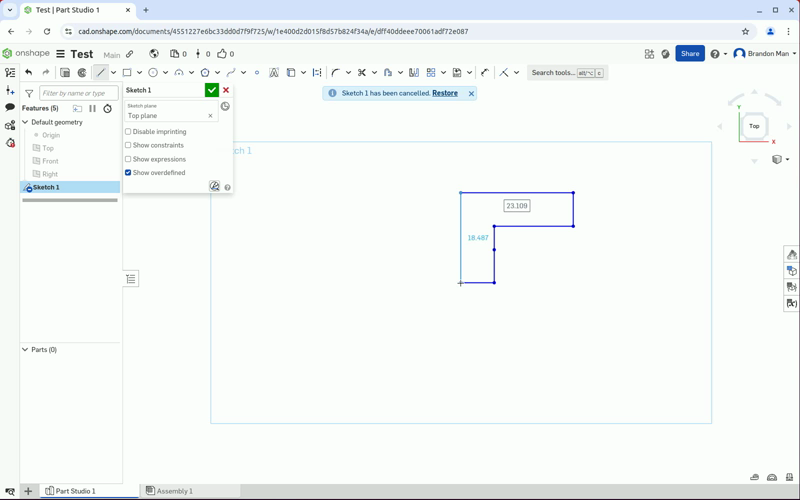
key_up(shift)
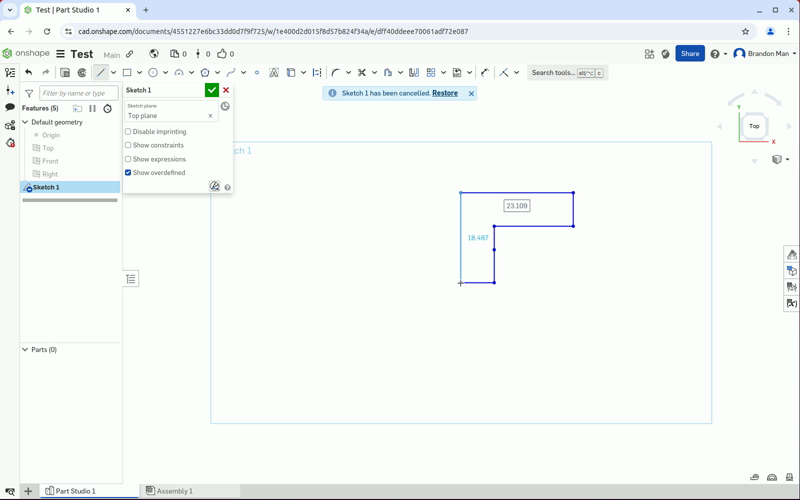
click(460, 282)
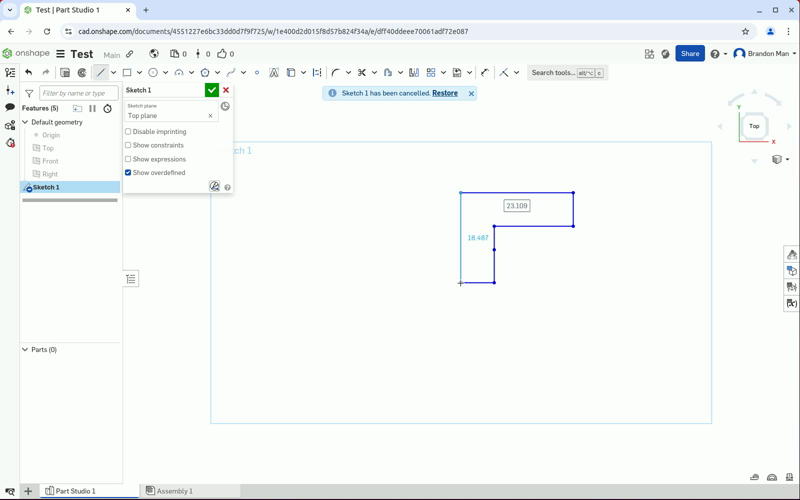
key(esc)
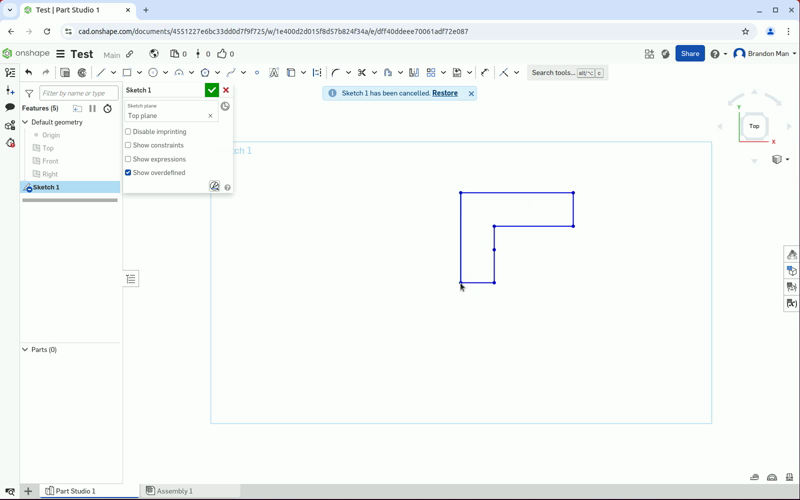
mouse_move(505, 199)
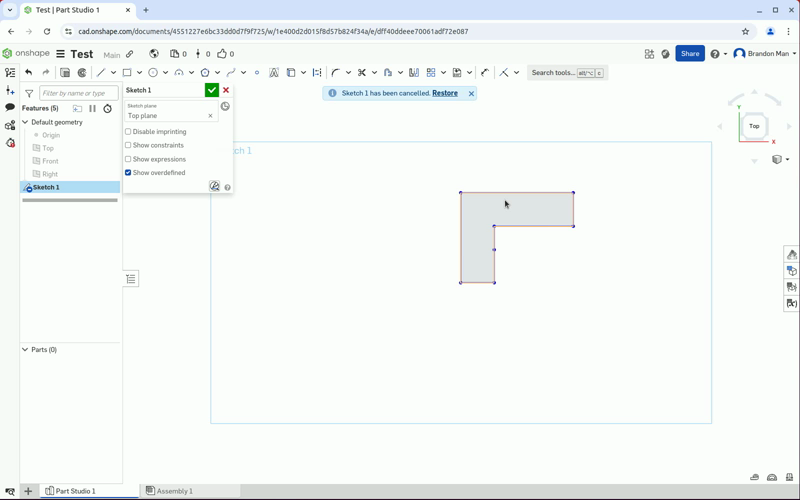
click(505, 199)
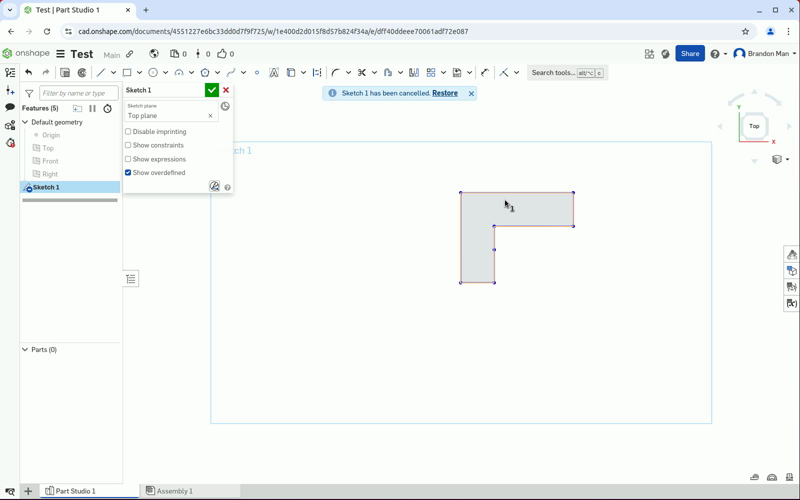
mouse_move(73, 352)
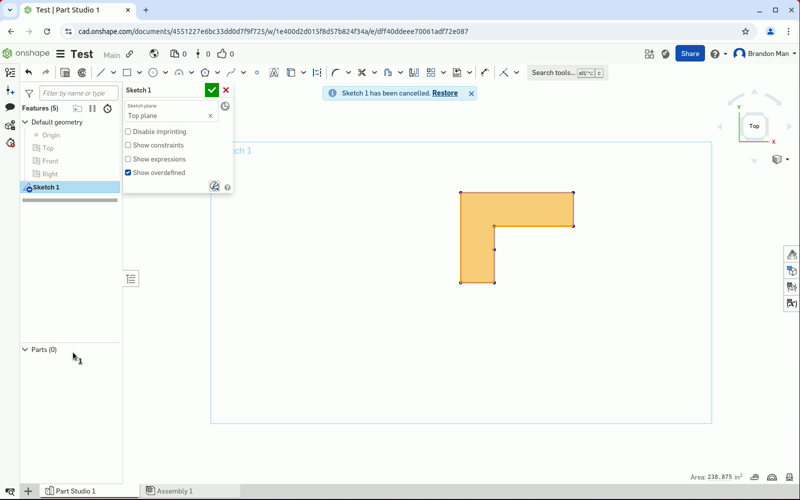
key(shift+y)
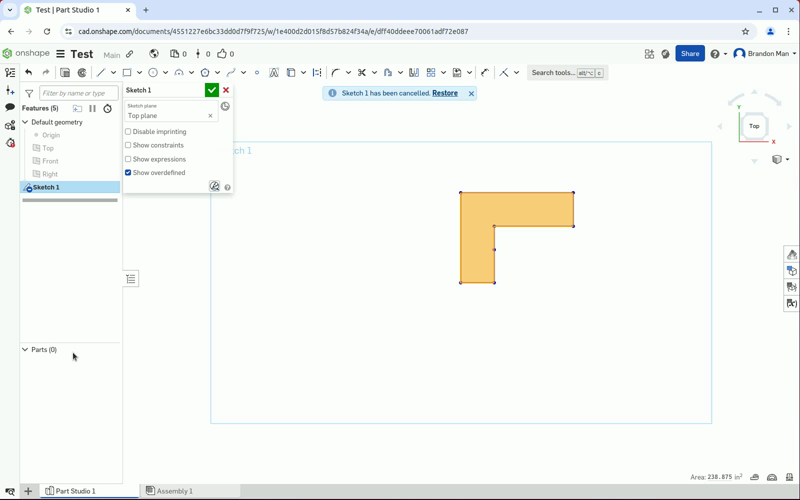
key(shift+e)
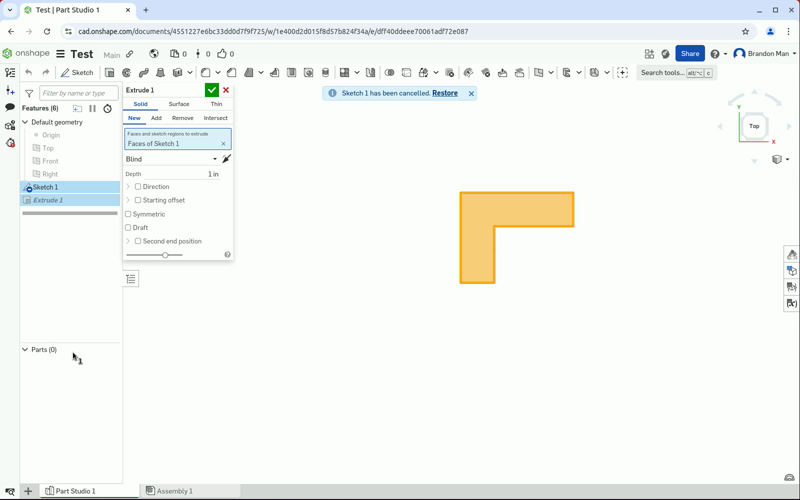
mouse_move(143, 106)
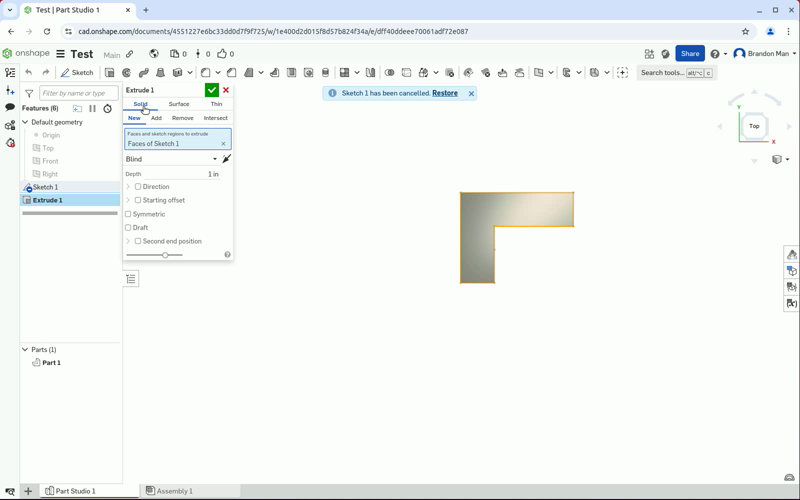
click(143, 106)
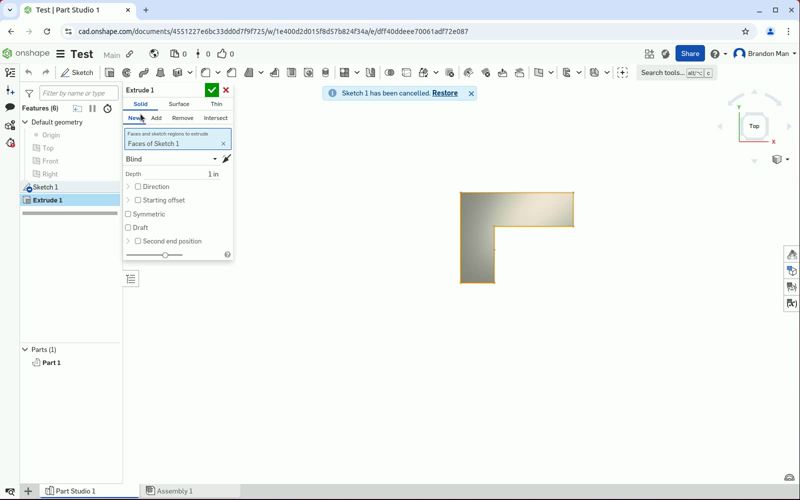
mouse_move(137, 120)
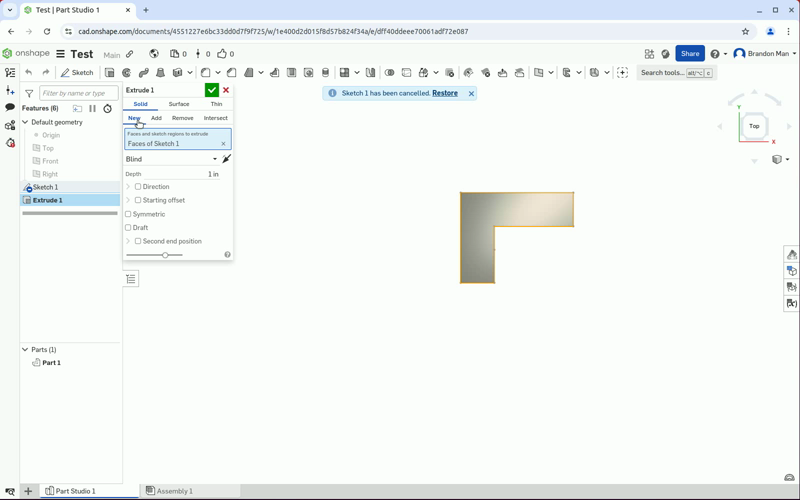
click(137, 120)
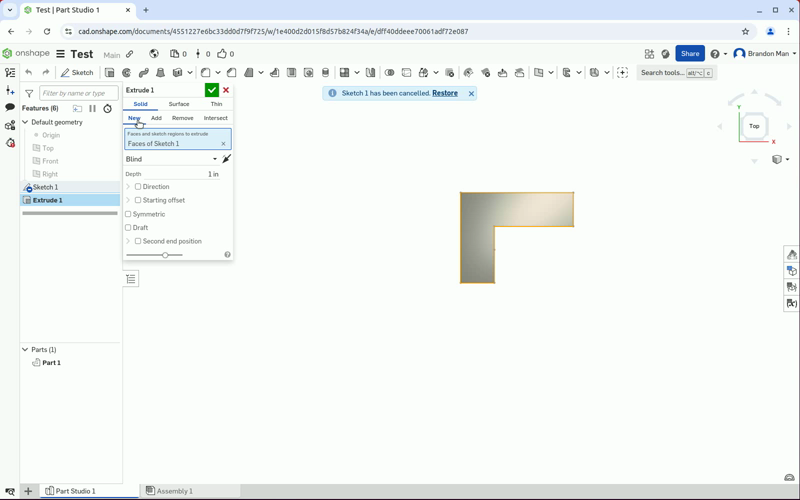
key(tab, 4)
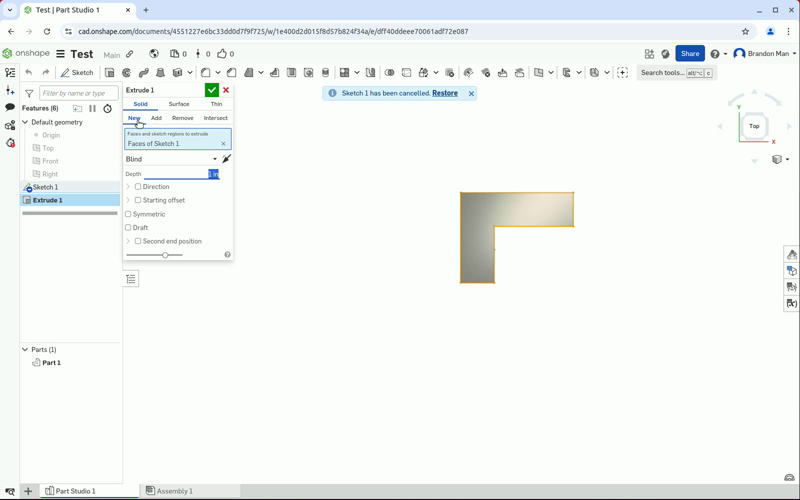
text(18.535)
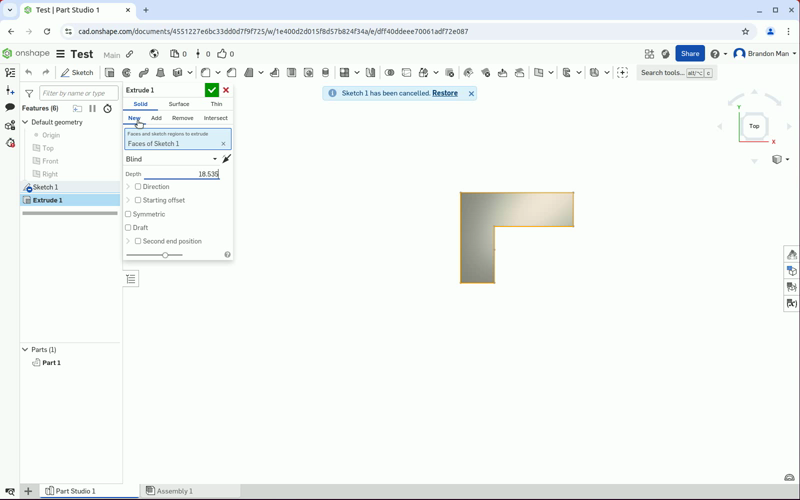
key(enter)
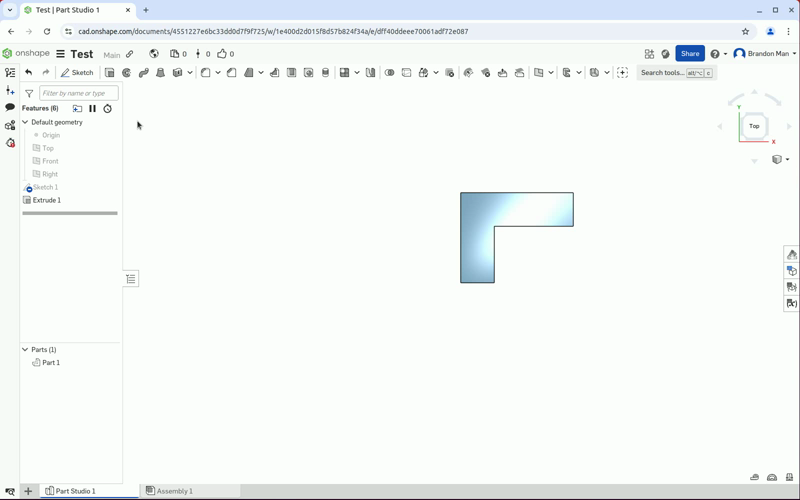
key(shift+h)
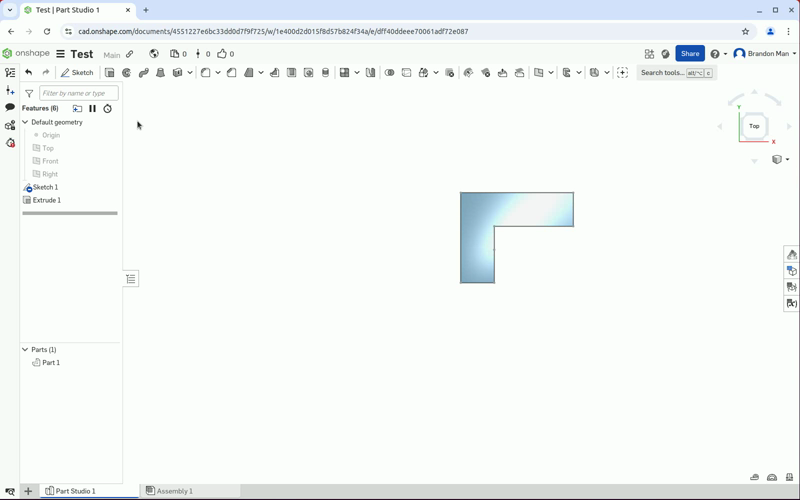
key(shift+h)
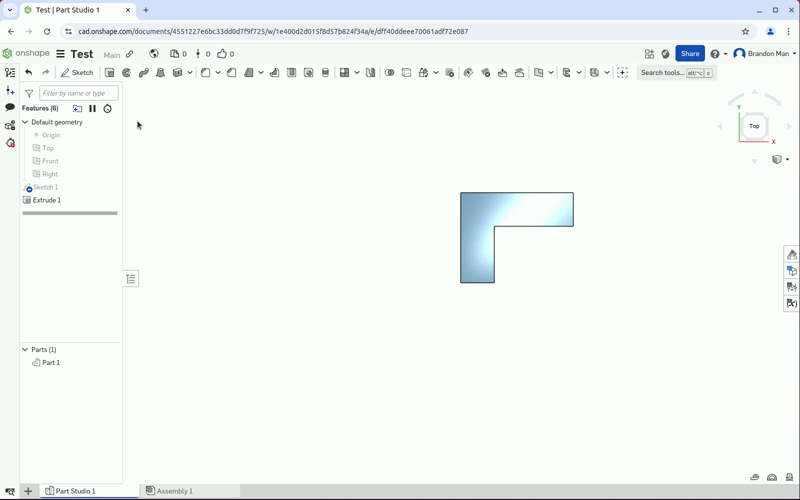
mouse_move(73, 189)
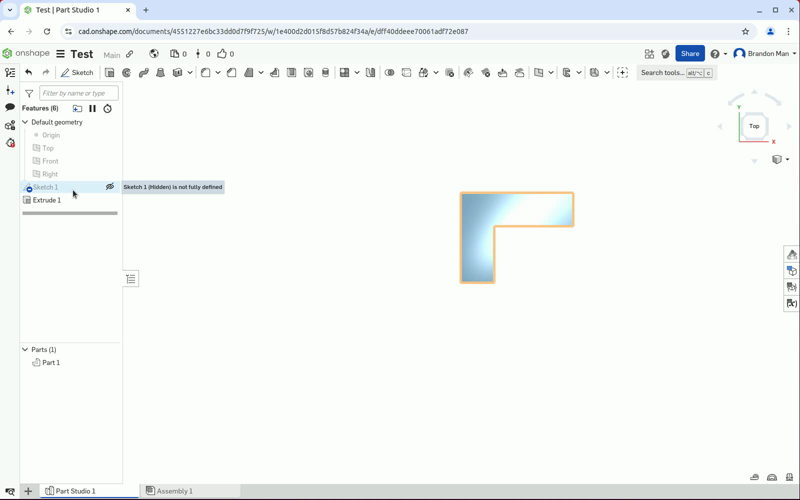
click(73, 189)
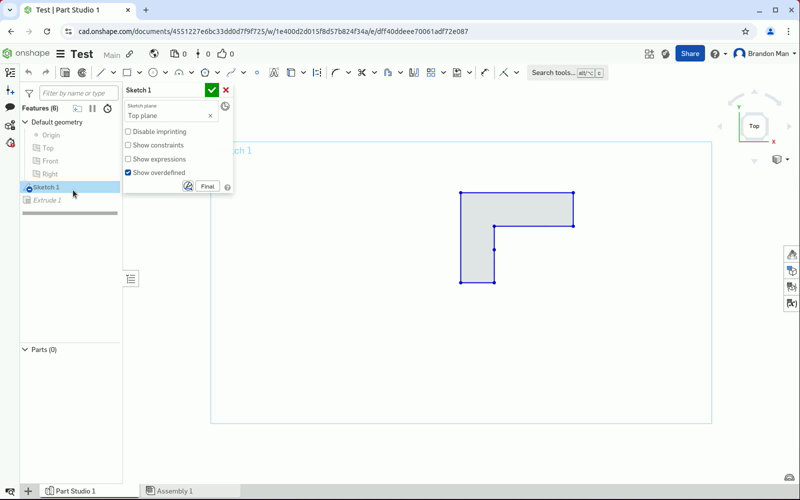
mouse_move(229, 92)
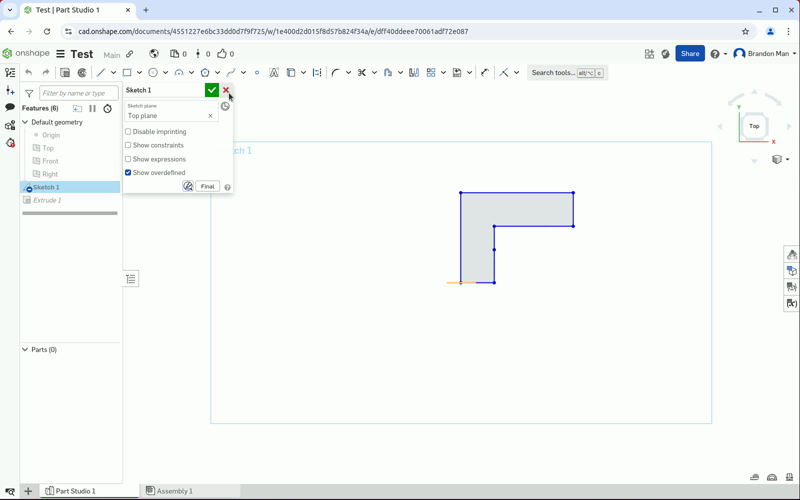
click(229, 92)
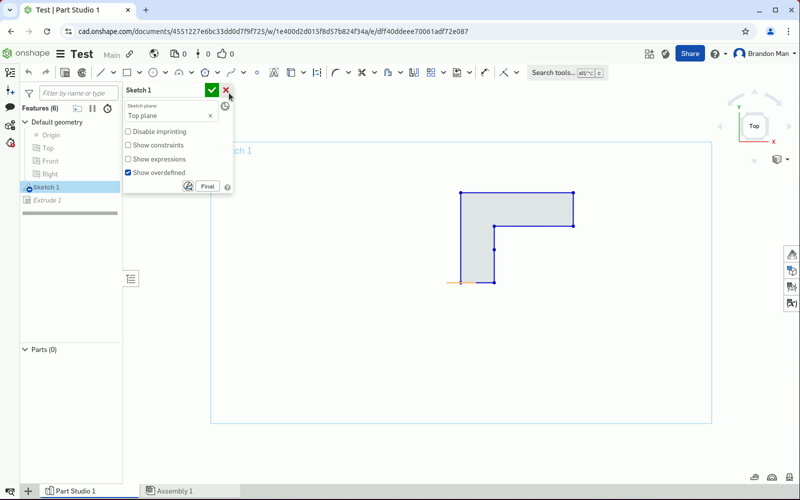
key(shift+s)
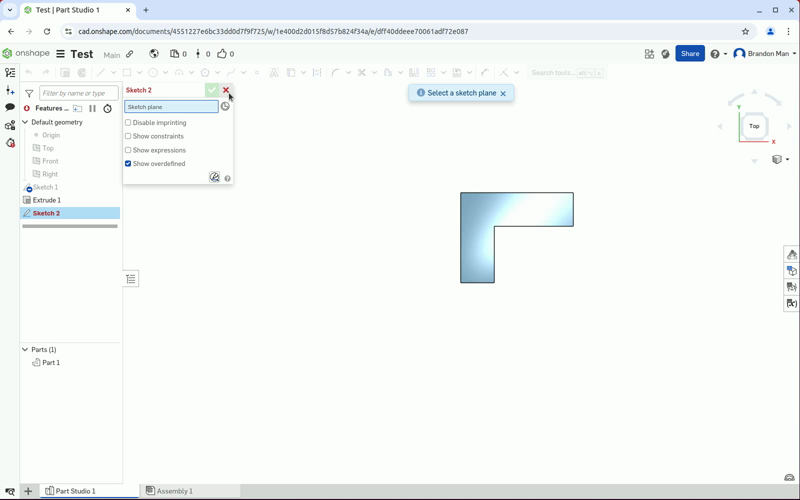
mouse_move(73, 150)
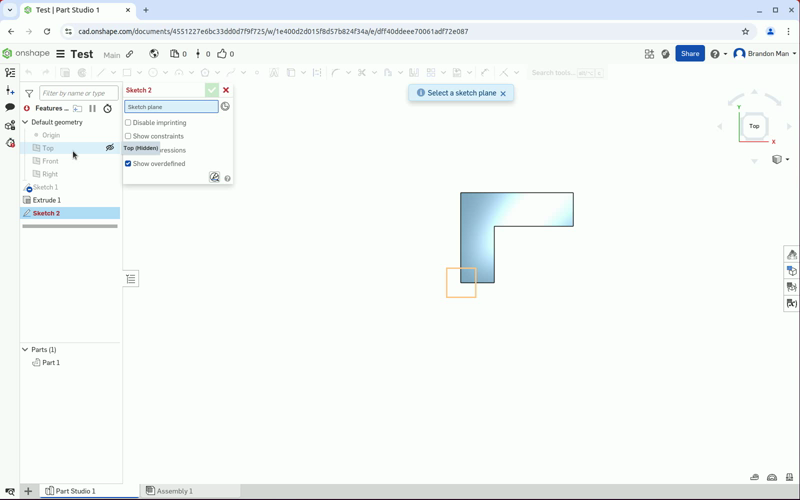
click(73, 150)
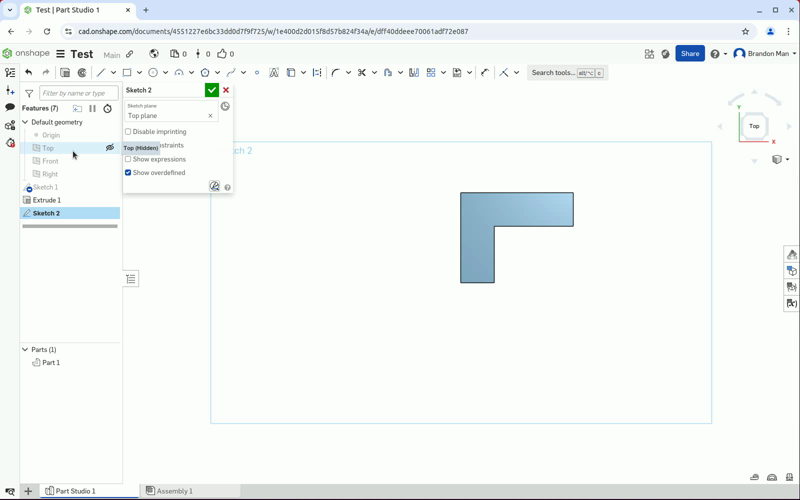
mouse_move(73, 352)
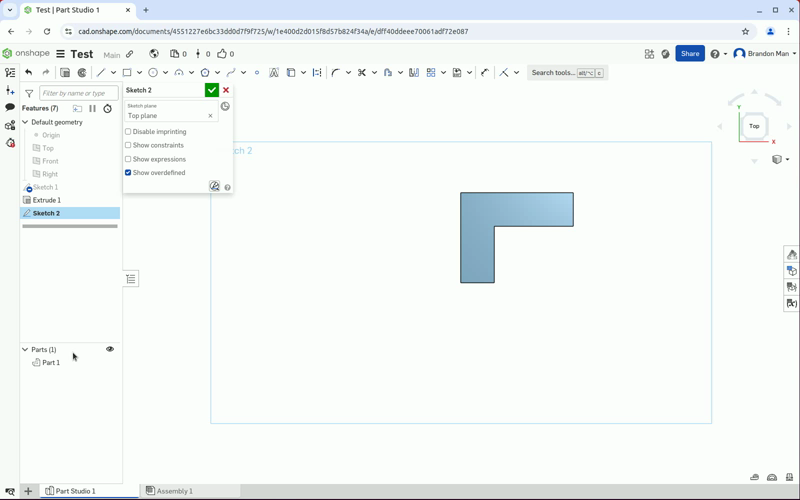
key(y)
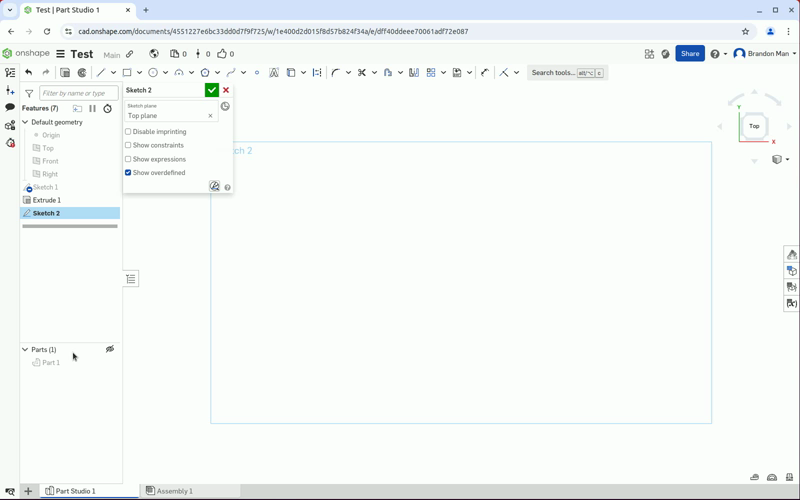
key(l)
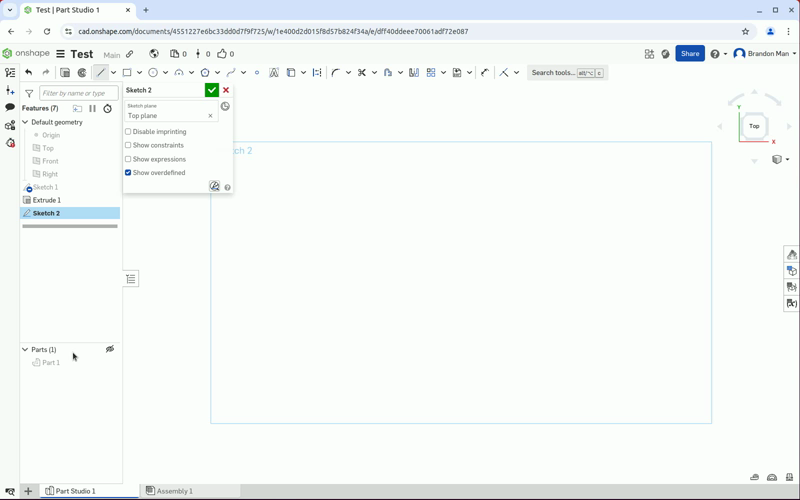
key_down(shift)
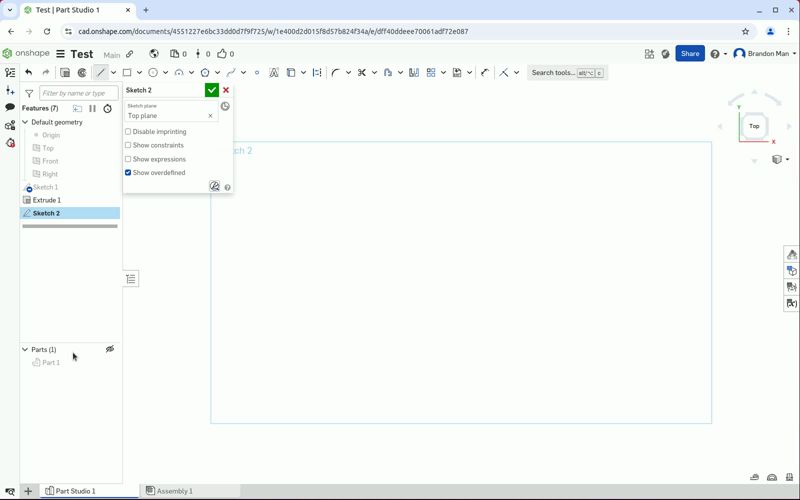
mouse_move(494, 249)
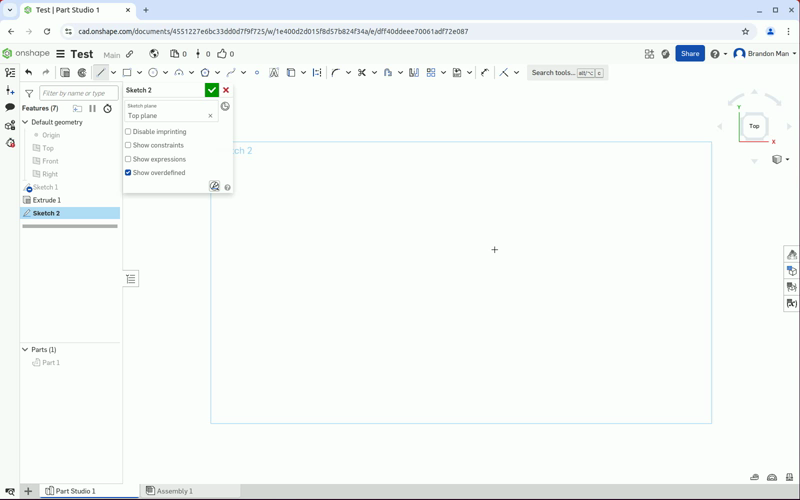
click(494, 249)
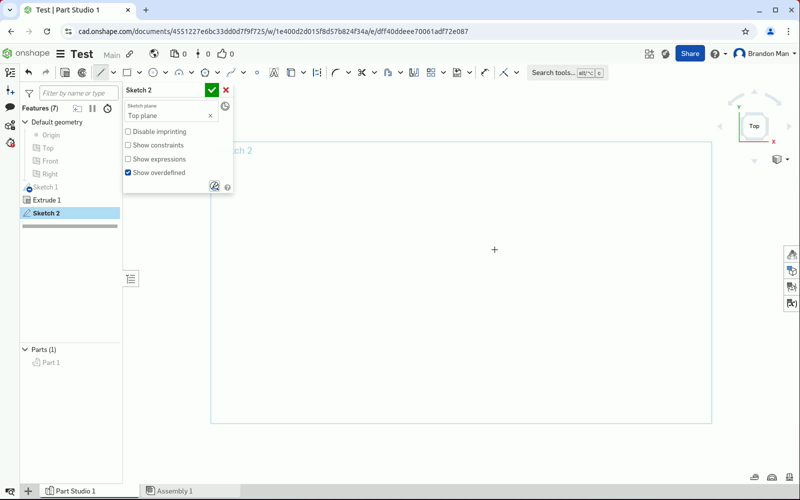
key_up(shift)
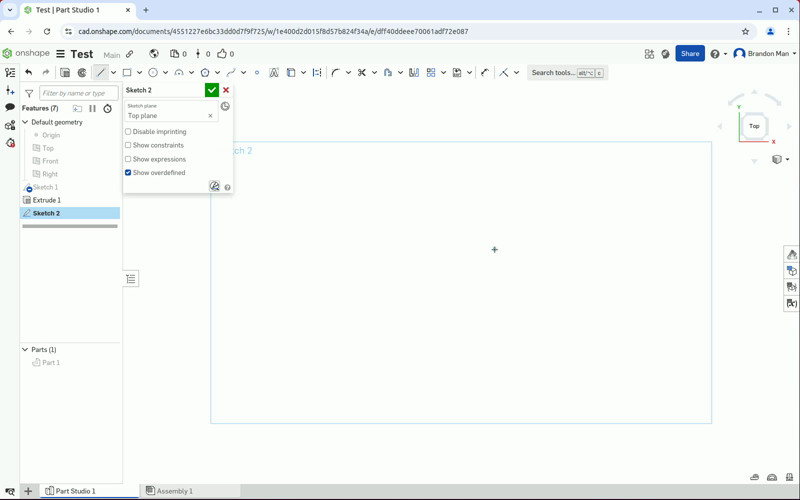
key_down(shift)
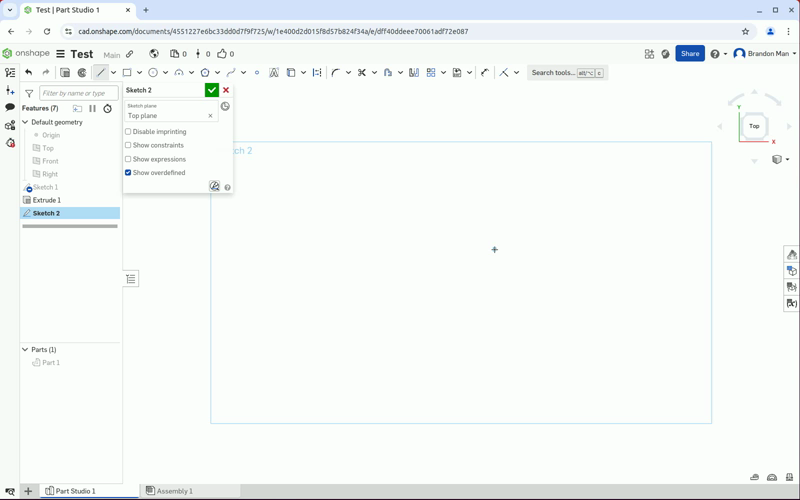
mouse_move(524, 249)
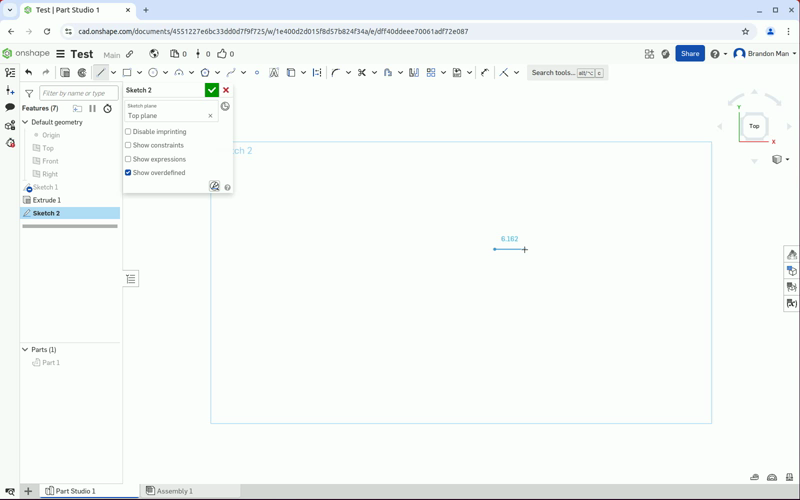
mouse_move(539, 249)
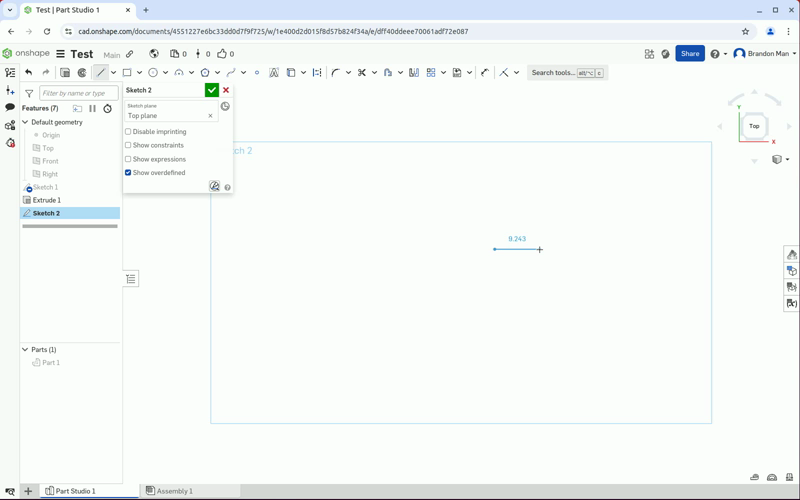
click(539, 249)
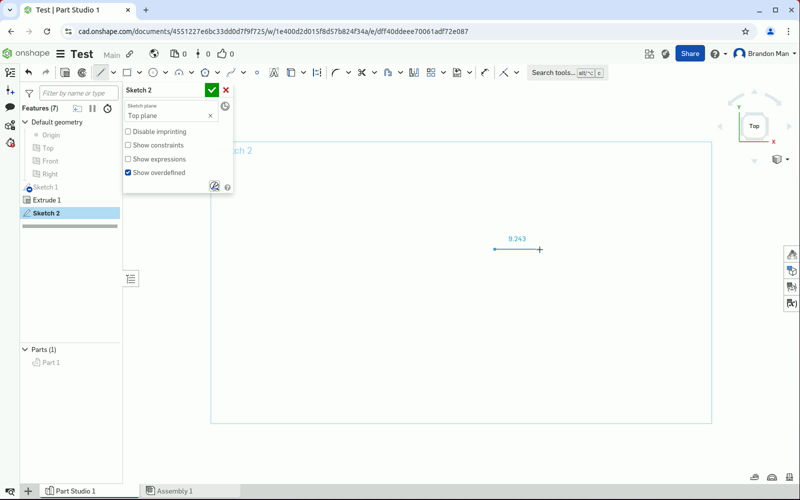
key_up(shift)
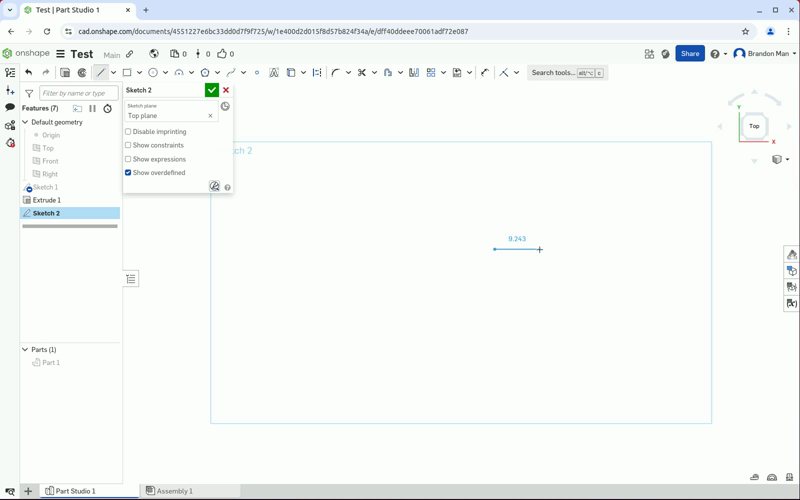
key_down(shift)
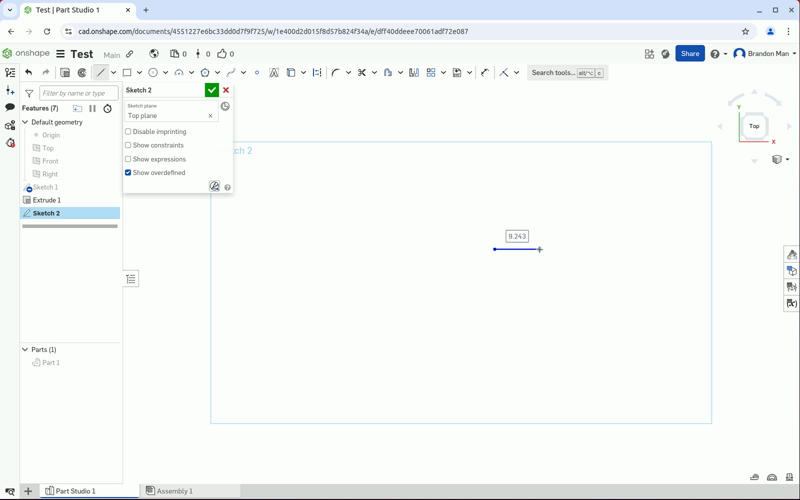
mouse_move(569, 249)
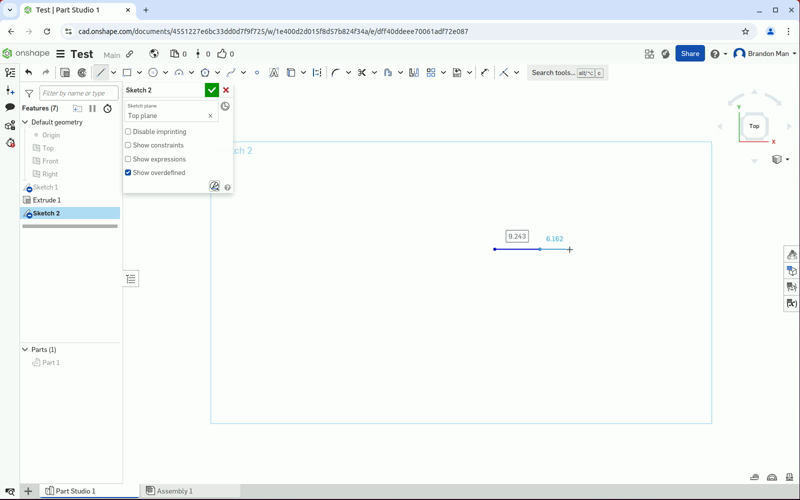
mouse_move(573, 249)
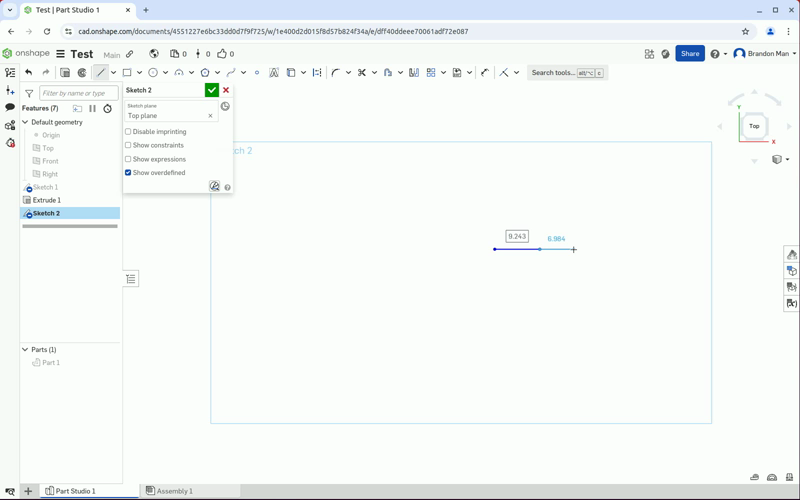
click(573, 249)
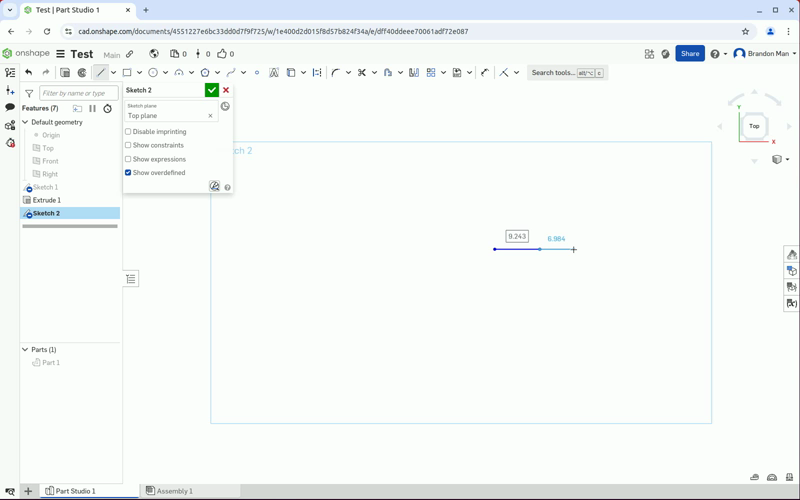
key_up(shift)
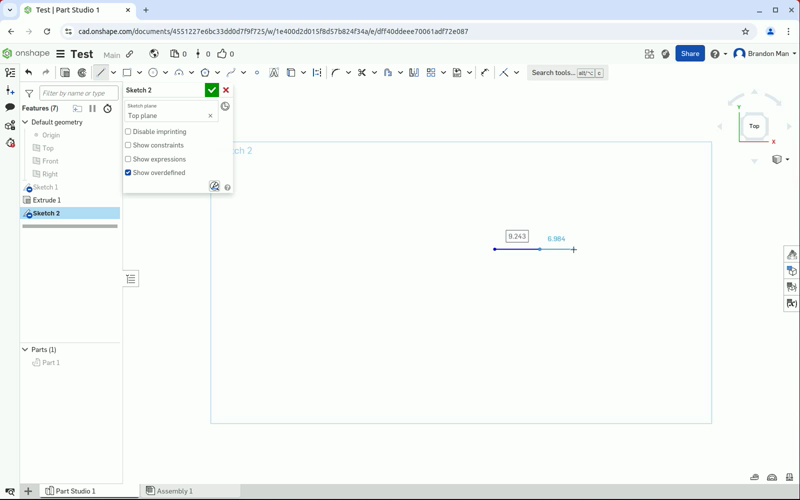
key_down(shift)
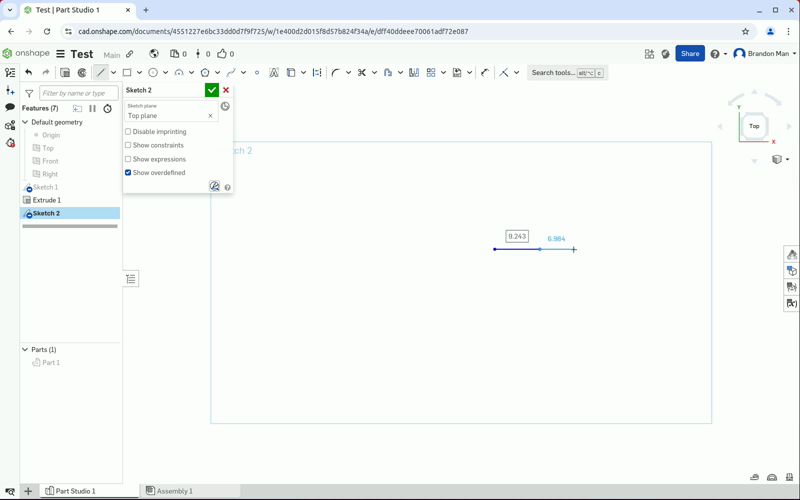
mouse_move(589, 249)
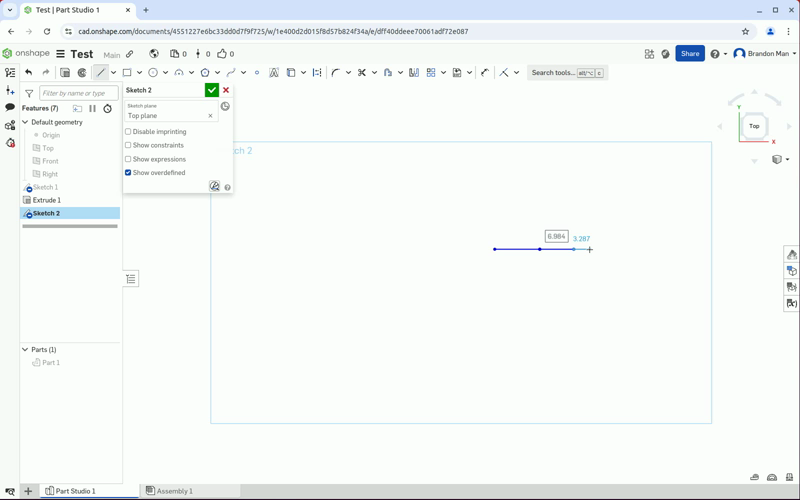
mouse_move(573, 226)
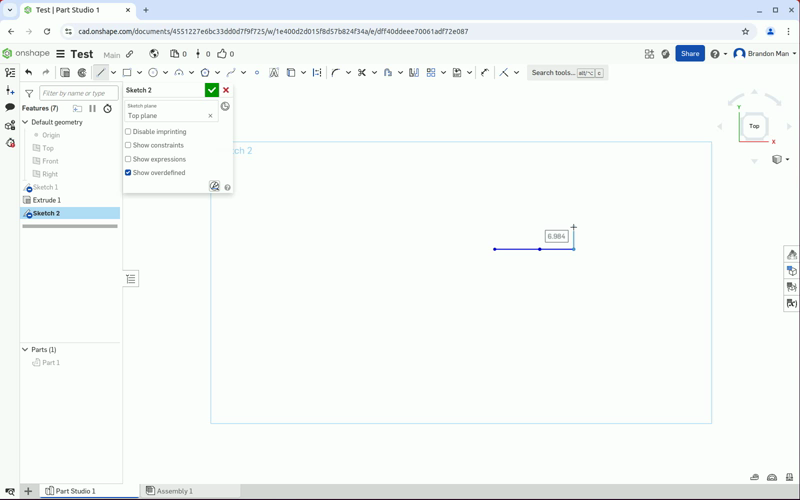
click(573, 226)
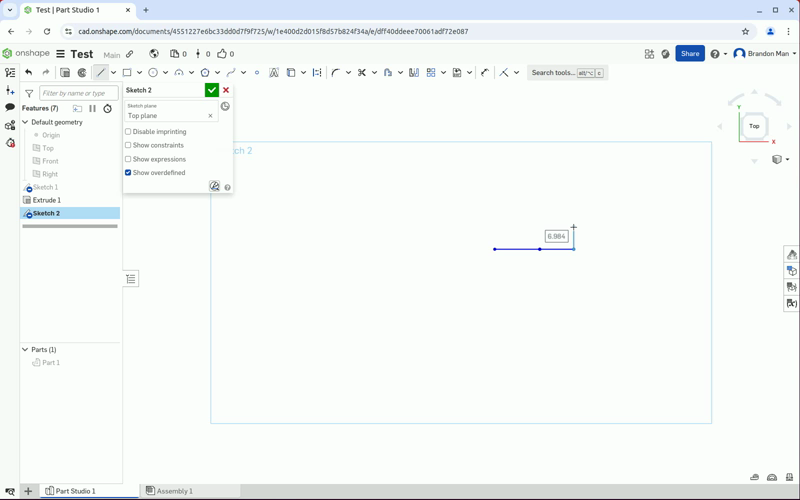
key_up(shift)
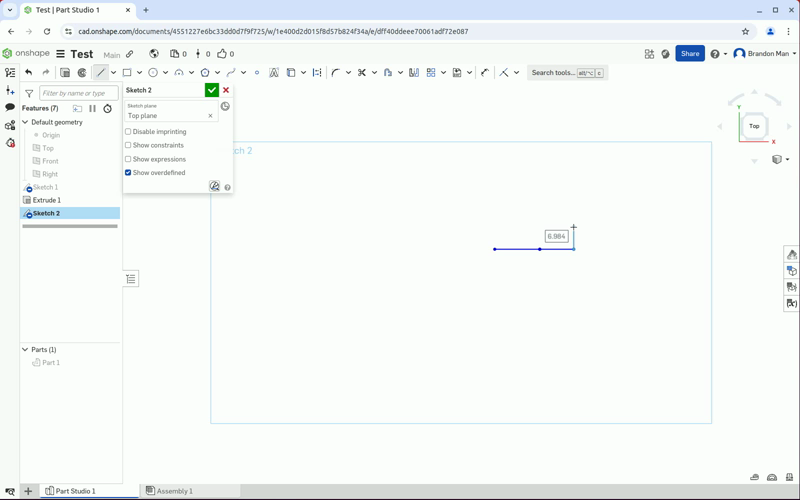
key_down(shift)
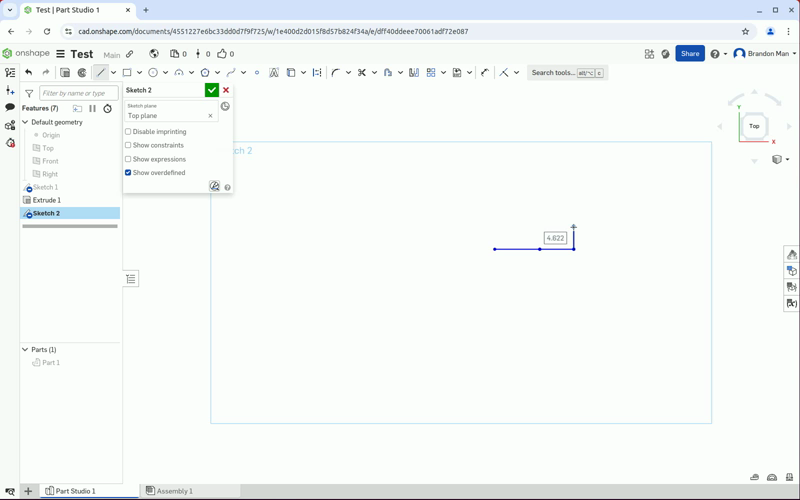
mouse_move(494, 226)
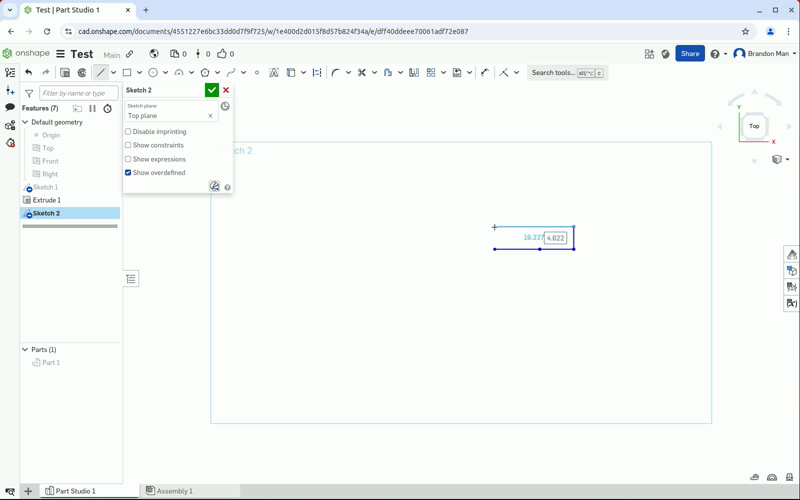
click(494, 226)
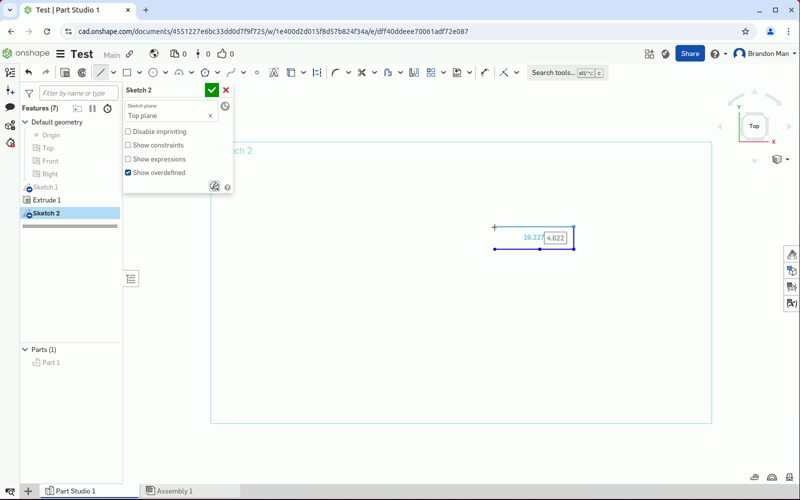
key_up(shift)
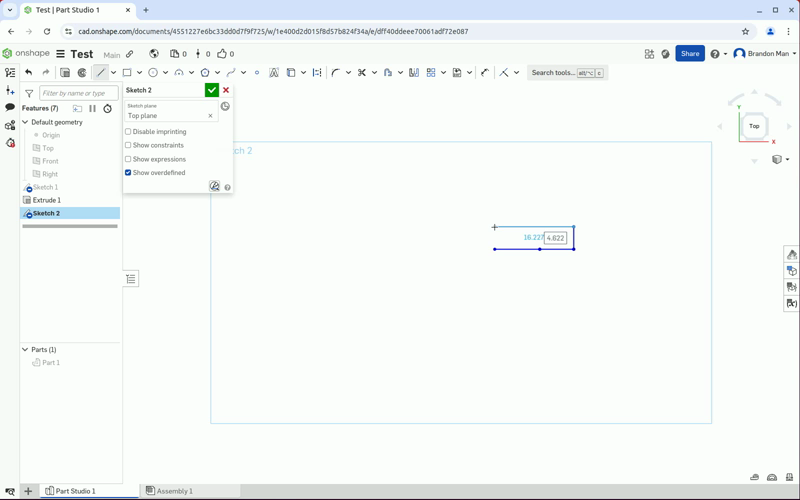
mouse_move(524, 226)
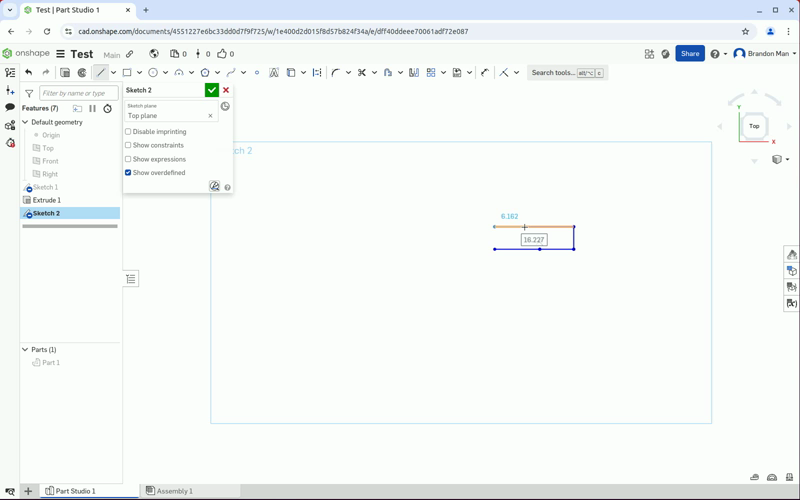
key_down(shift)
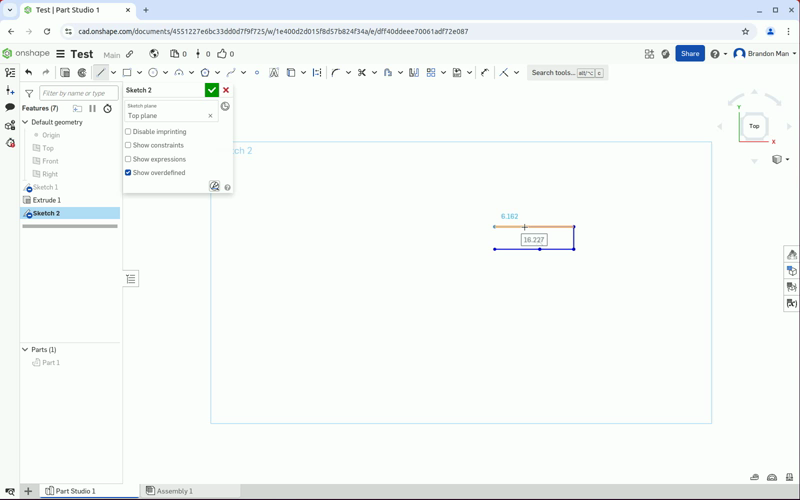
mouse_move(494, 249)
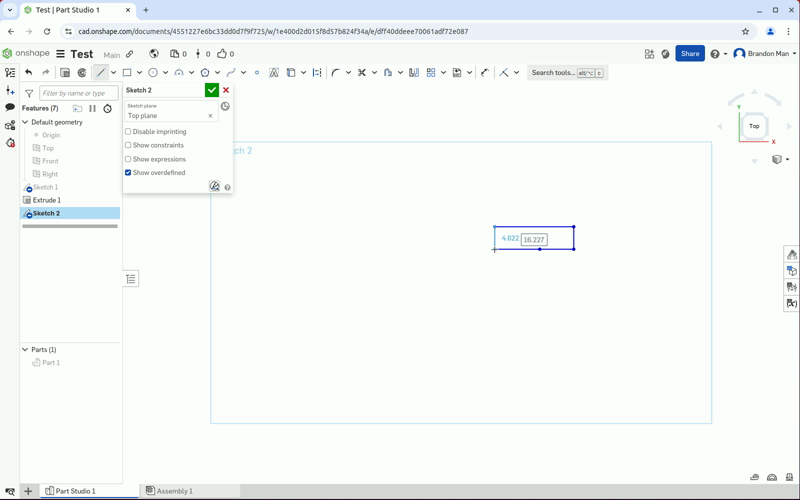
key_up(shift)
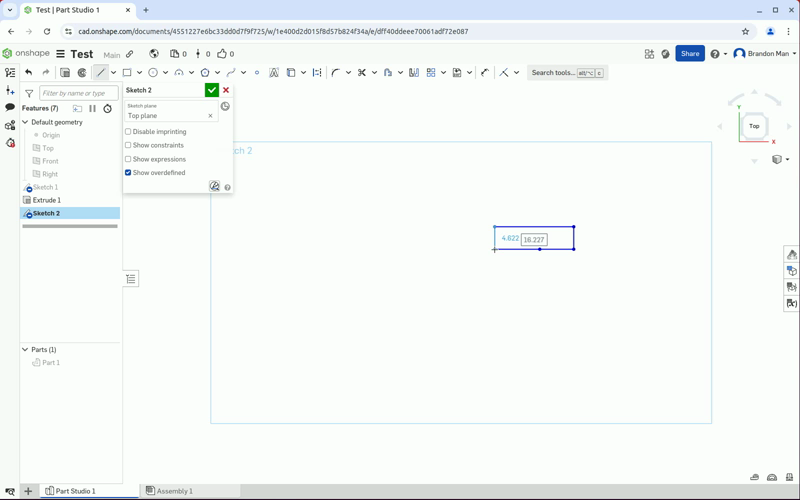
click(494, 249)
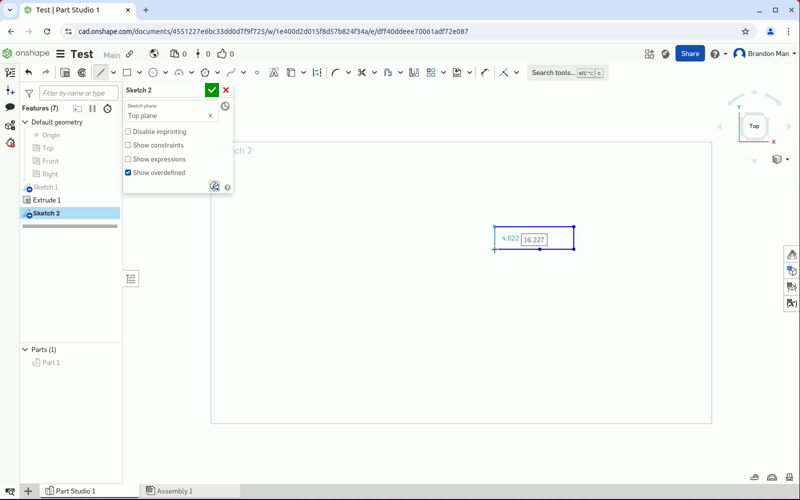
key(esc)
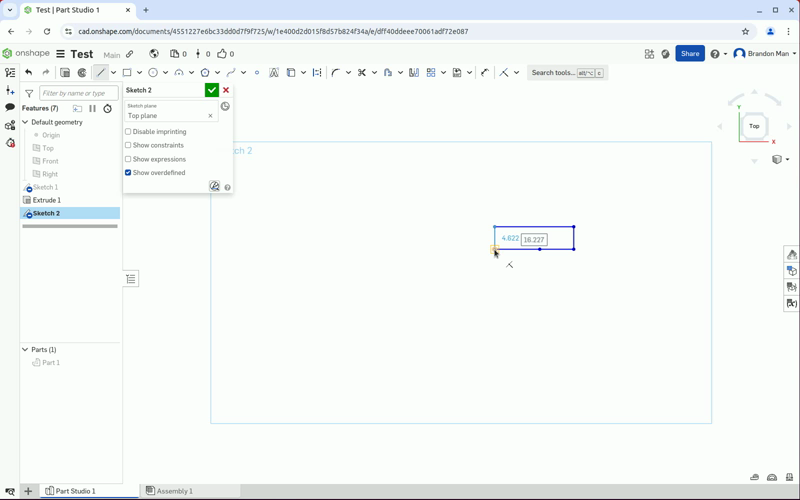
mouse_move(552, 231)
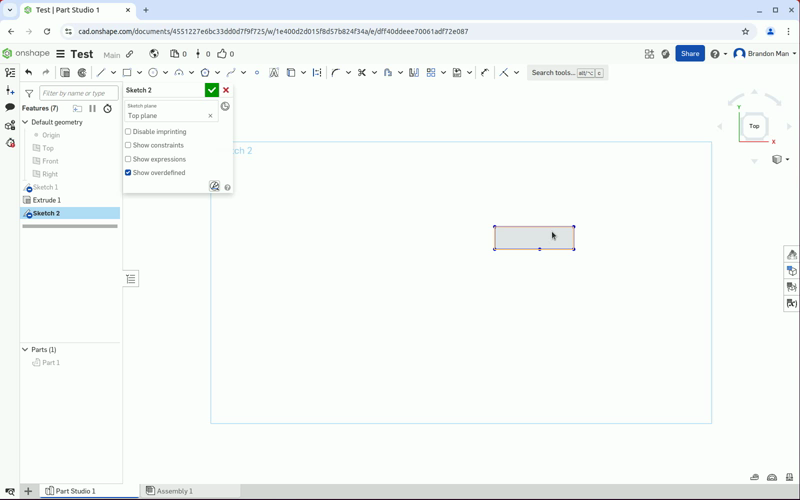
scroll(6)
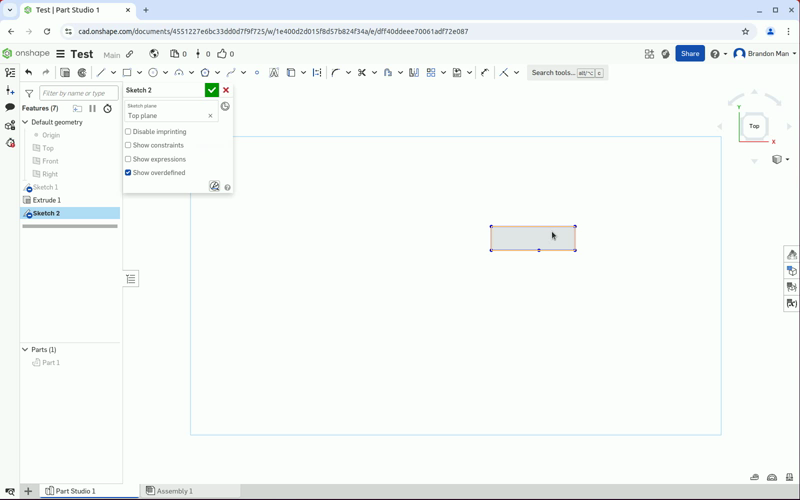
scroll(6)
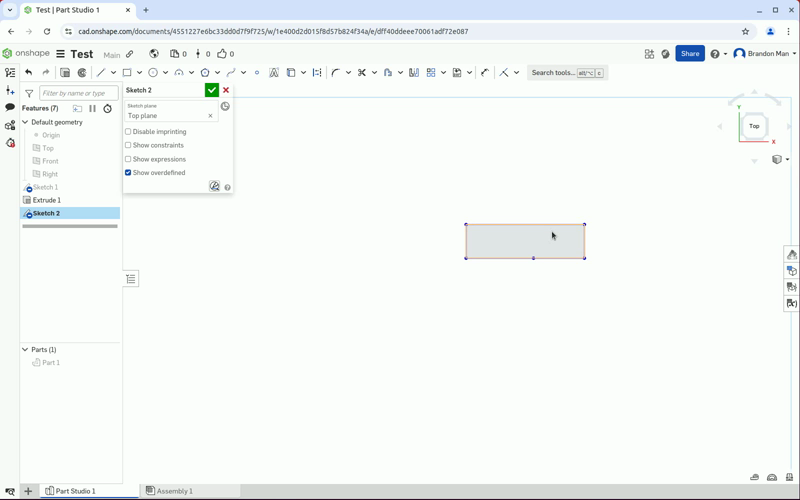
scroll(6)
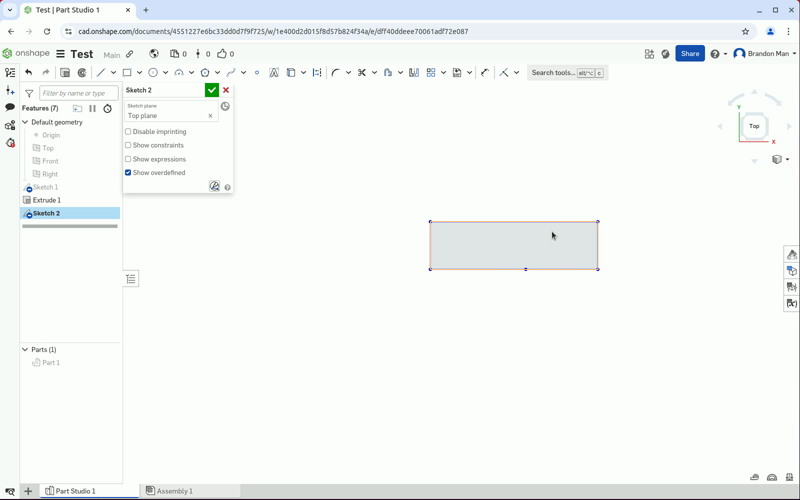
scroll(6)
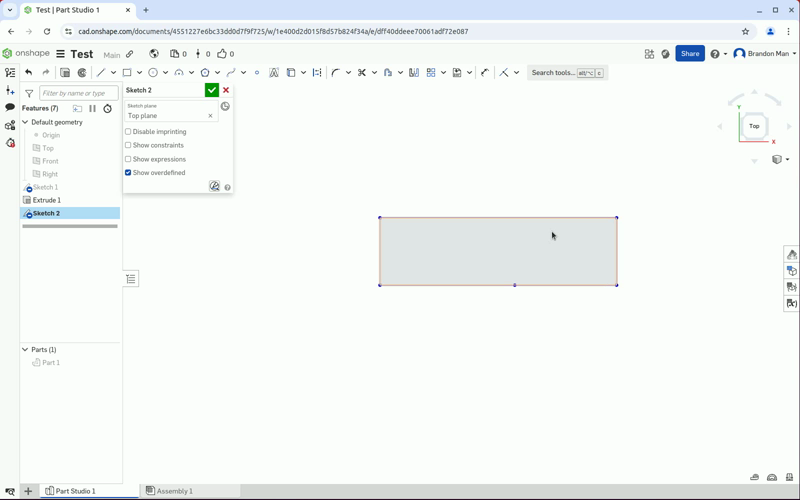
scroll(6)
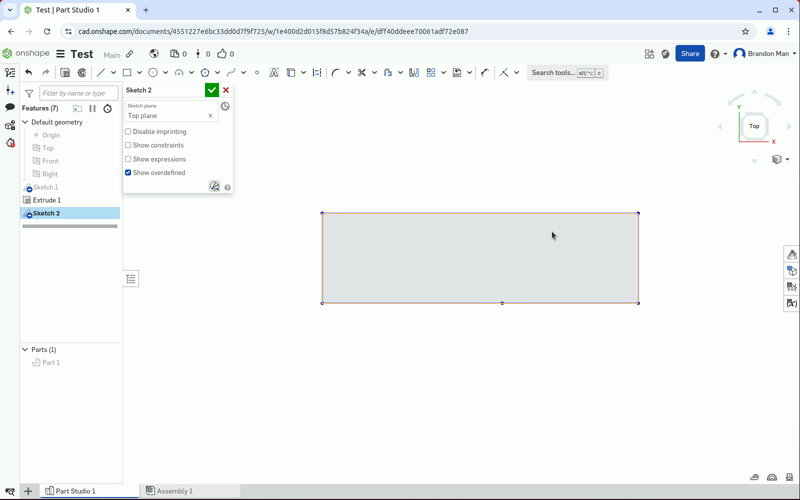
scroll(6)
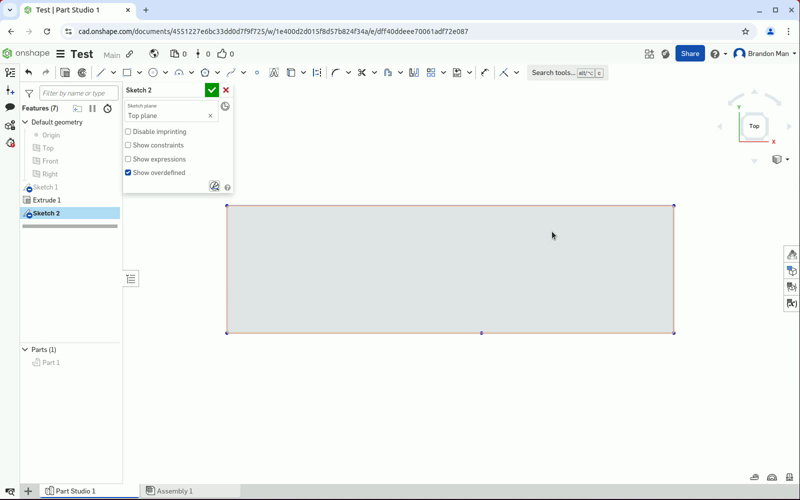
scroll(6)
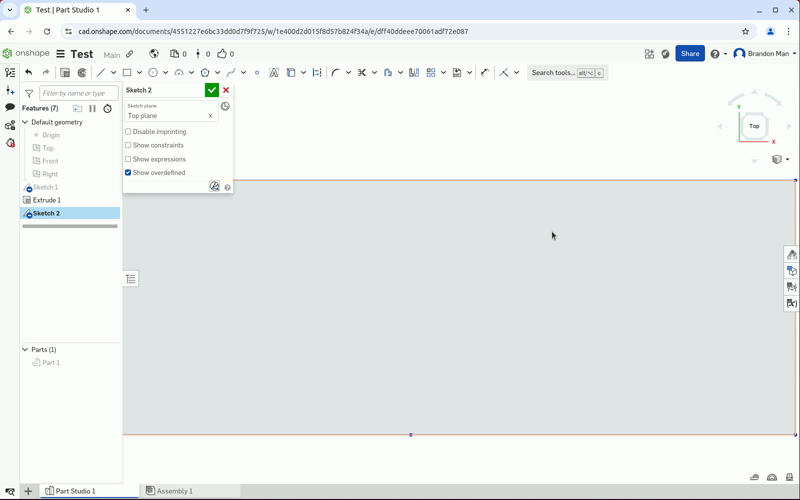
click(552, 231)
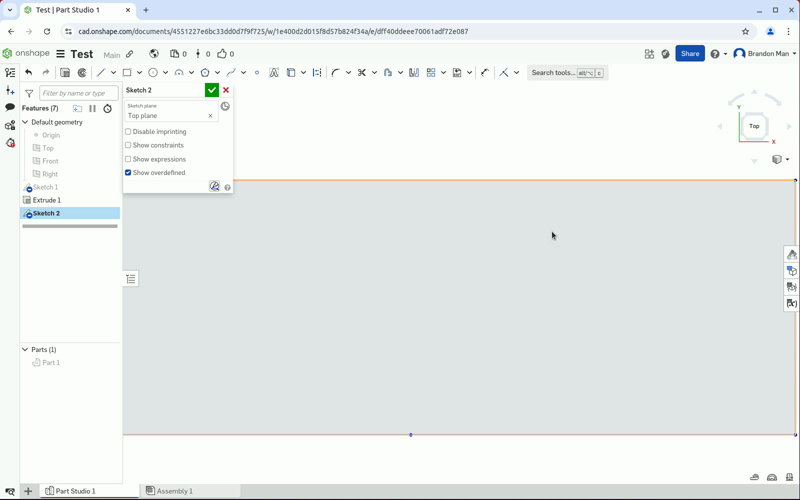
scroll(-6)
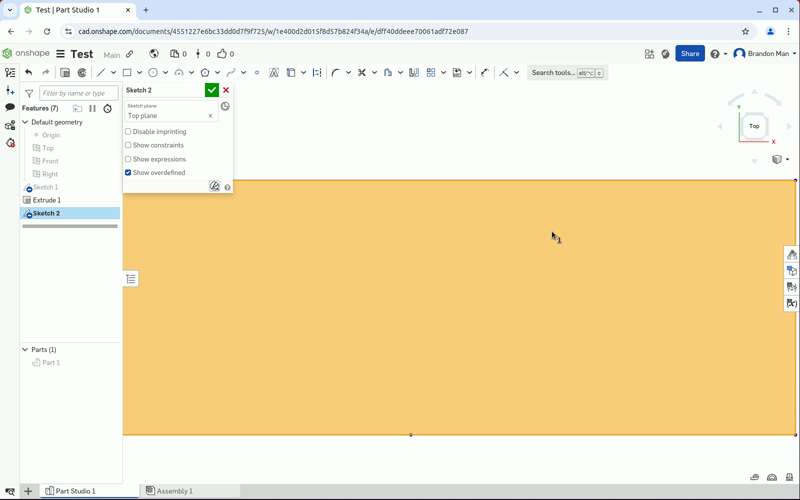
scroll(-6)
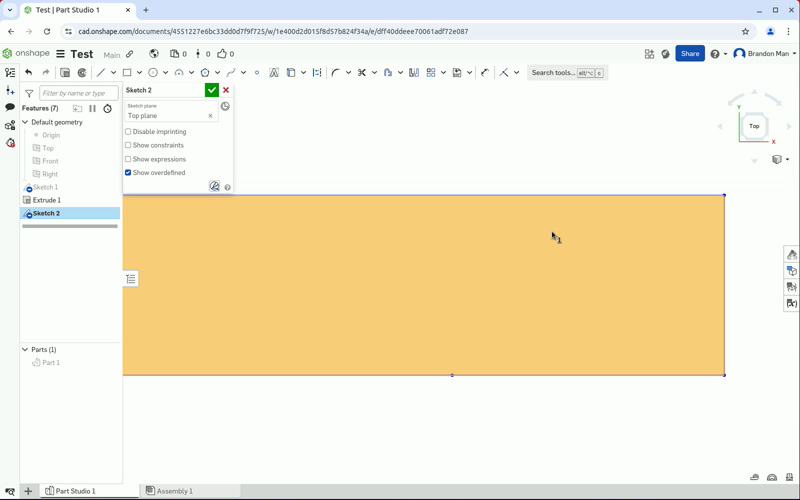
scroll(-6)
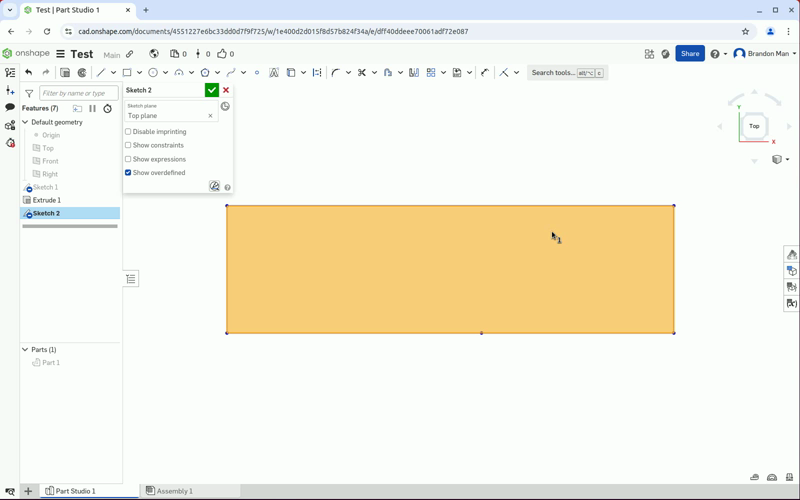
scroll(-6)
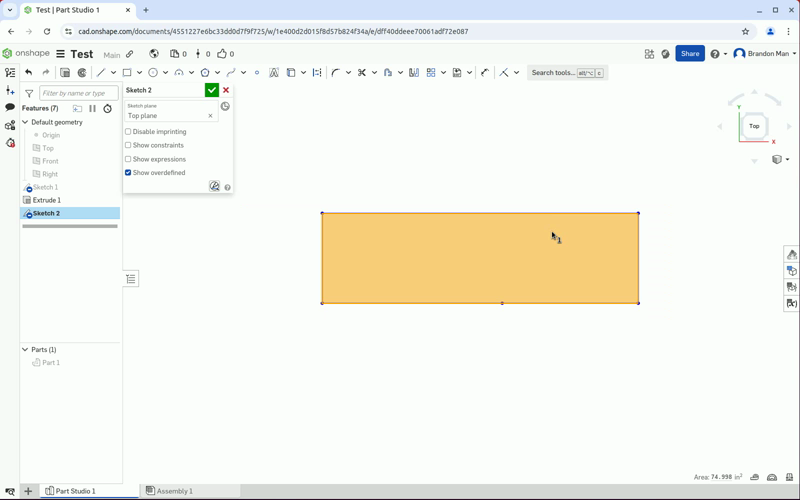
scroll(-6)
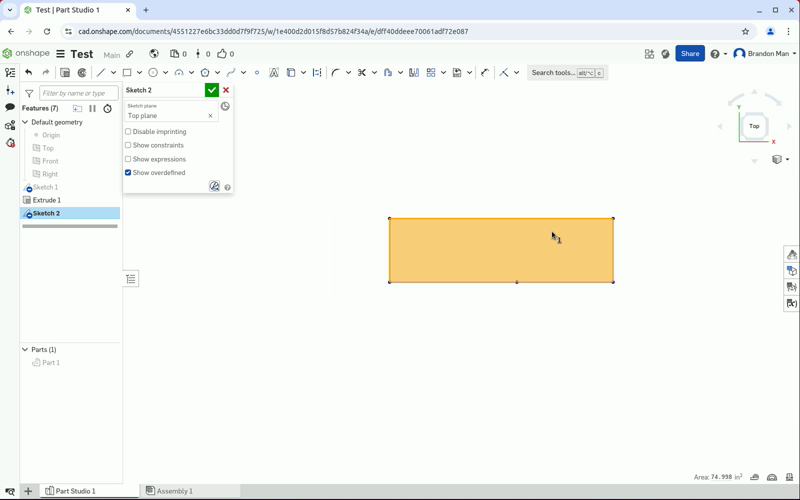
scroll(-6)
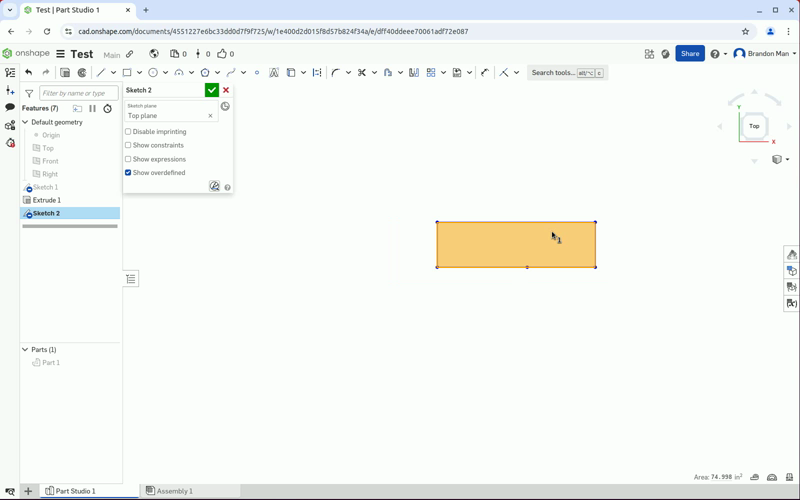
scroll(-6)
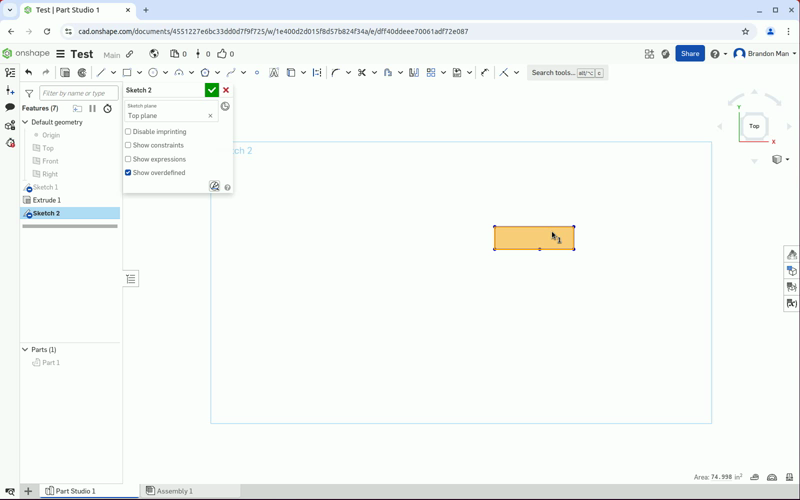
mouse_move(73, 352)
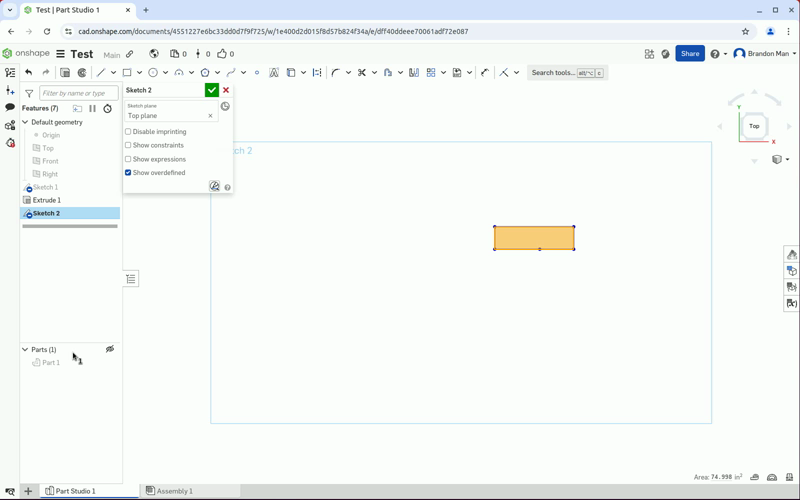
key(shift+y)
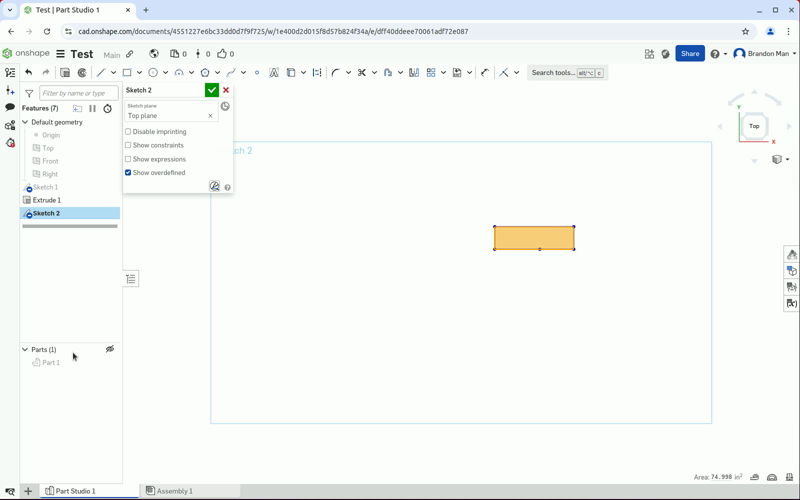
key(shift+e)
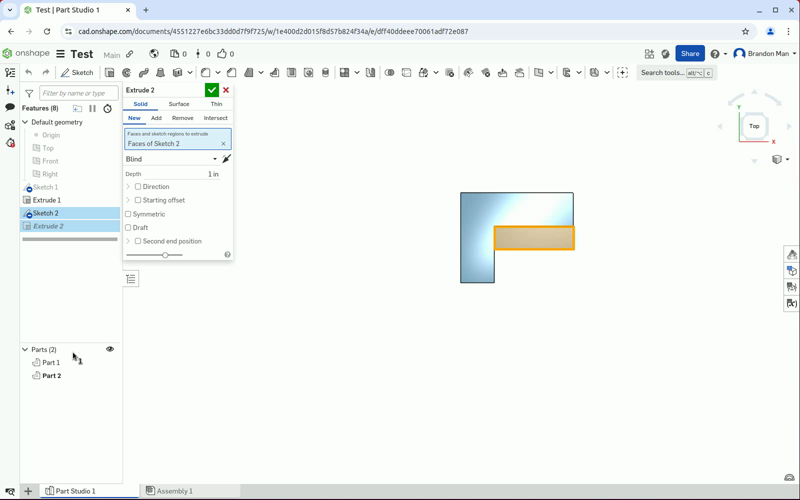
mouse_move(143, 106)
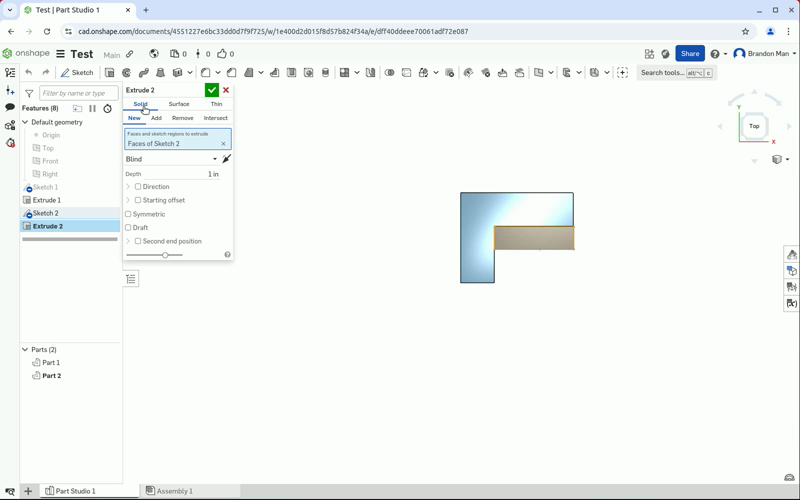
click(143, 106)
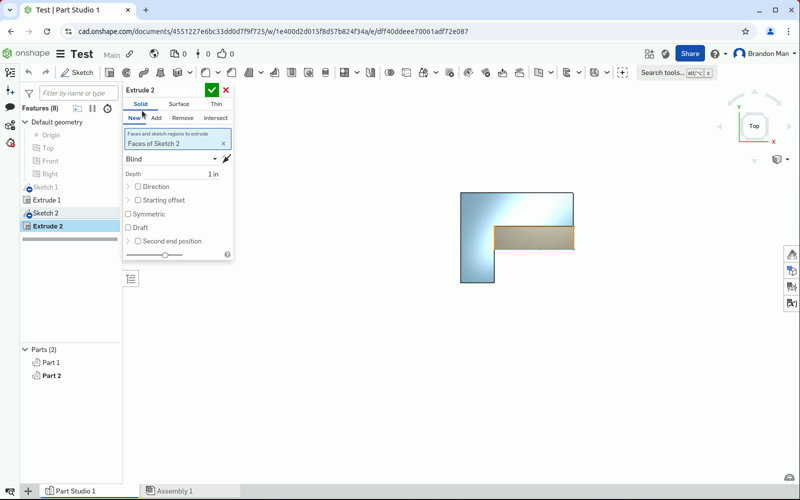
mouse_move(137, 120)
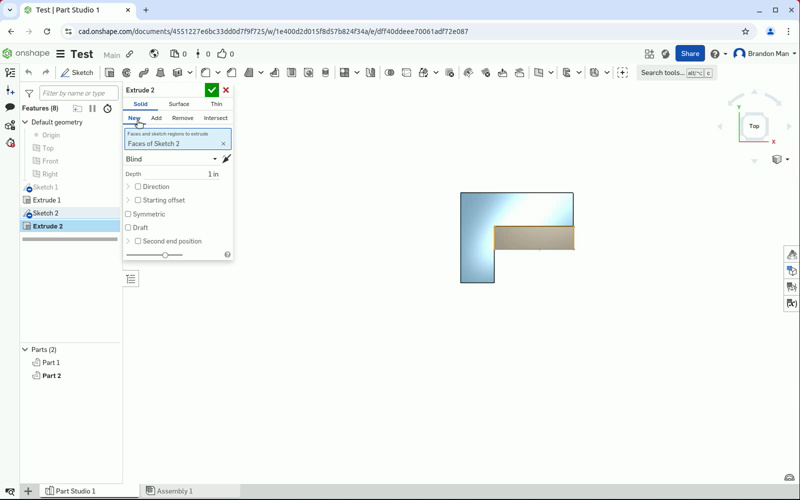
click(137, 120)
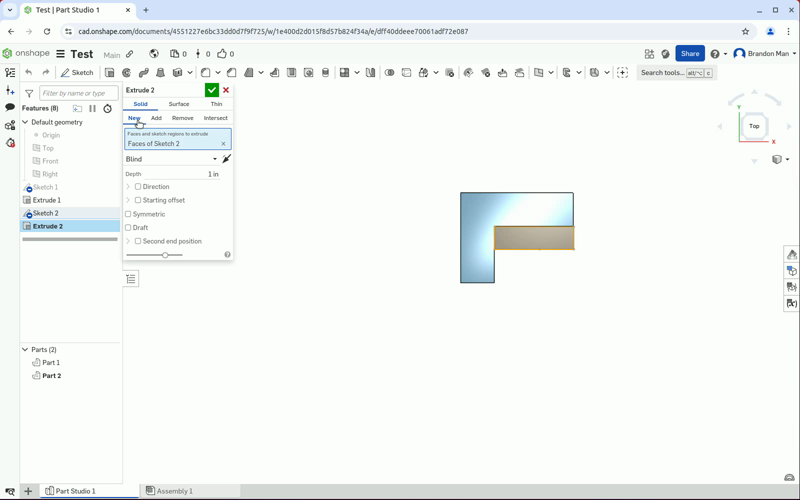
key(tab, 4)
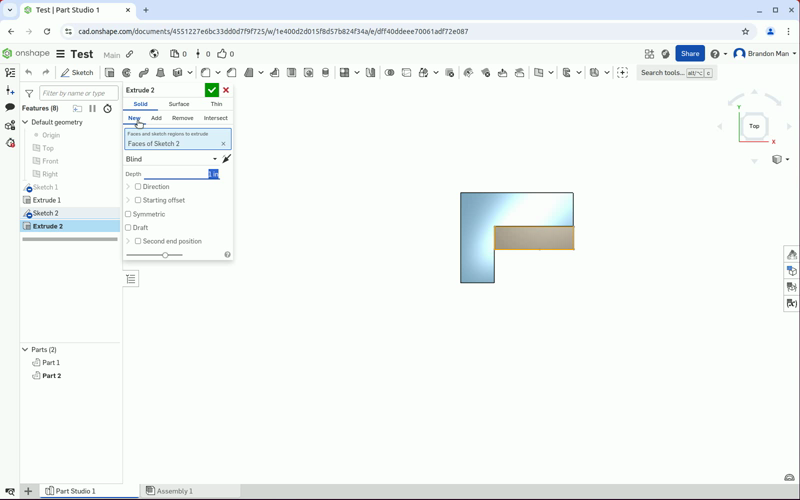
text(12.276)
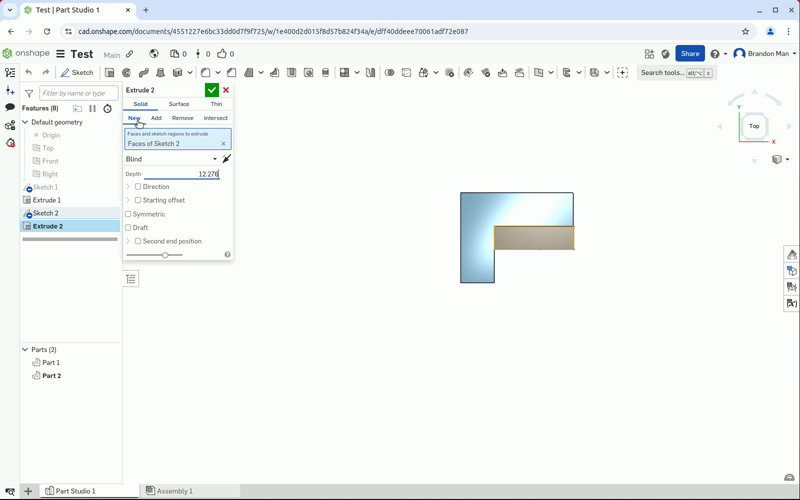
key(enter)
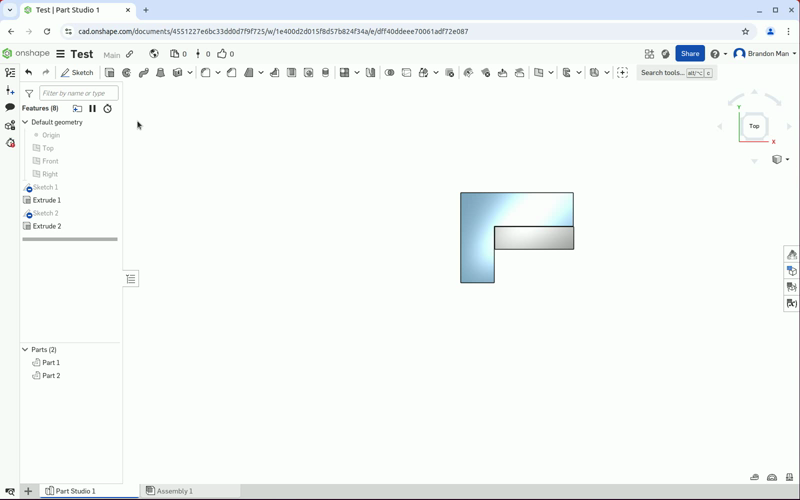
key(shift+h)
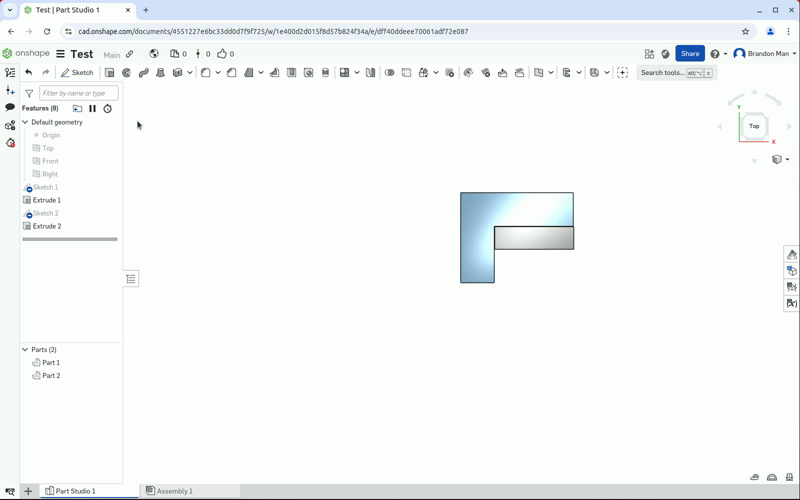
key(shift+h)
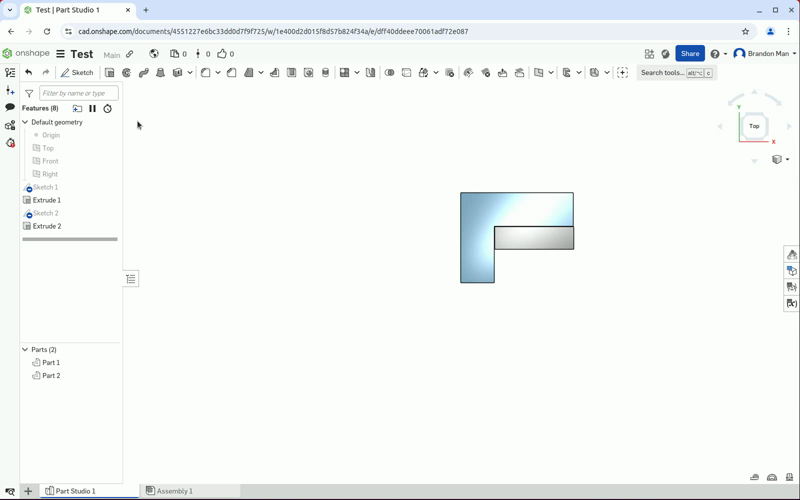
mouse_move(73, 189)
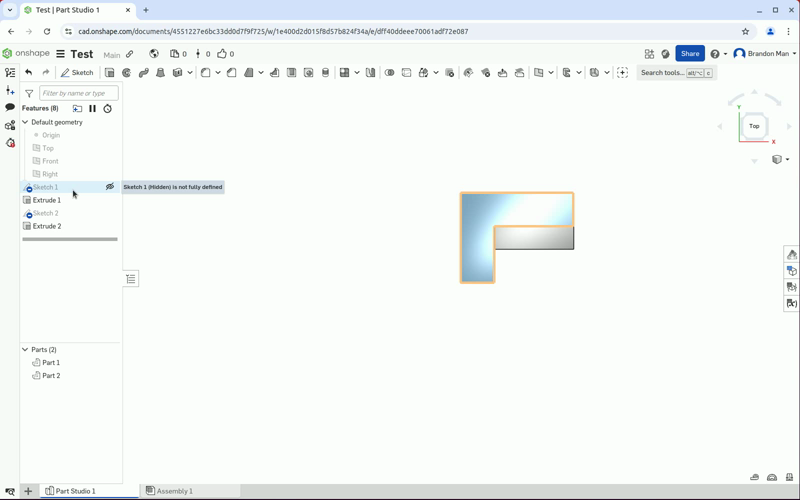
click(73, 189)
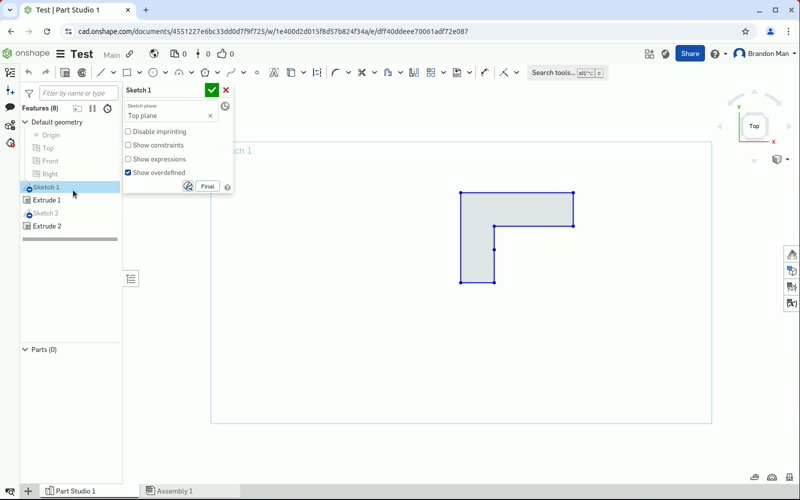
mouse_move(229, 92)
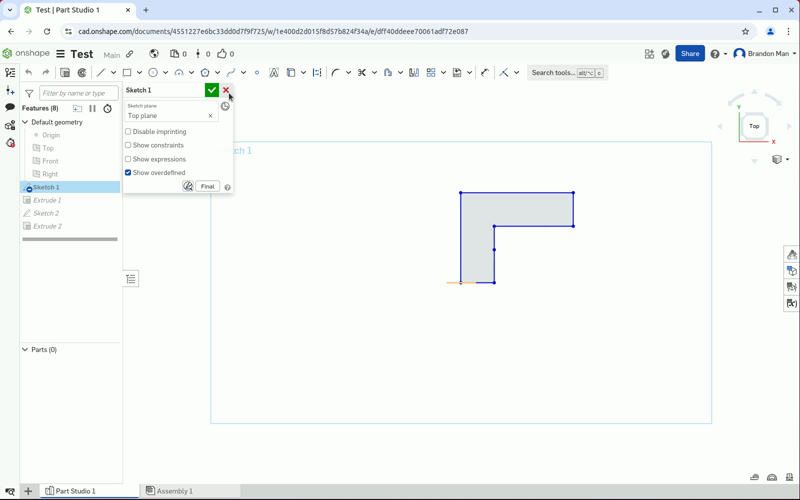
click(229, 92)
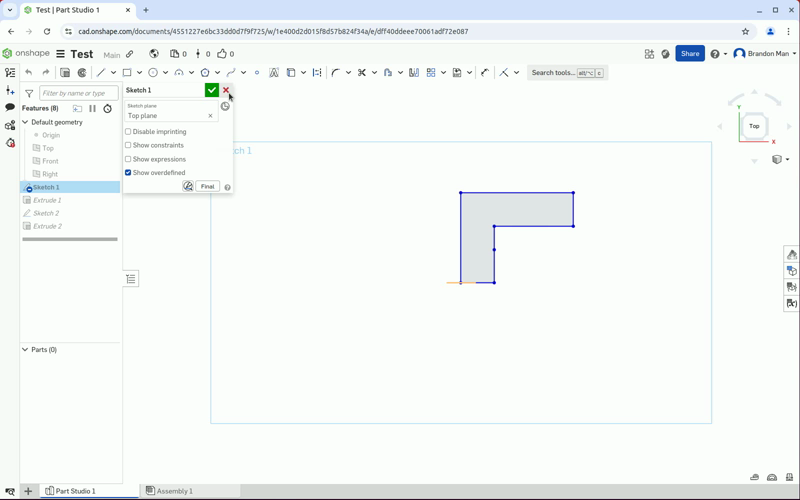
key(shift+s)
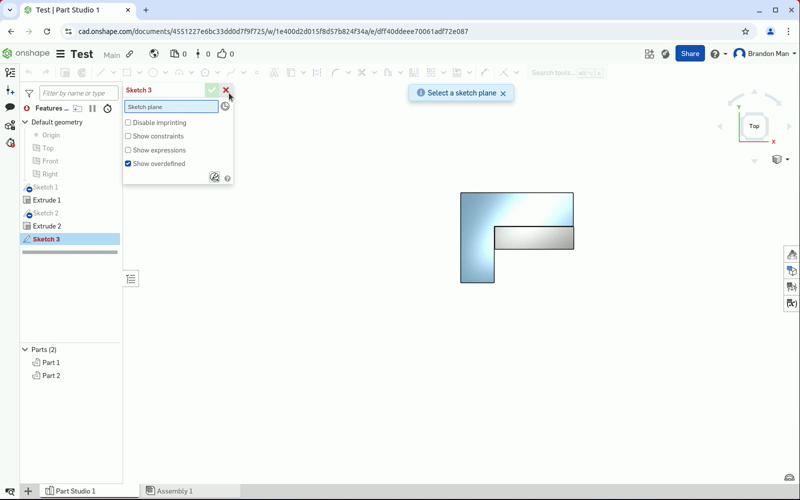
mouse_move(73, 150)
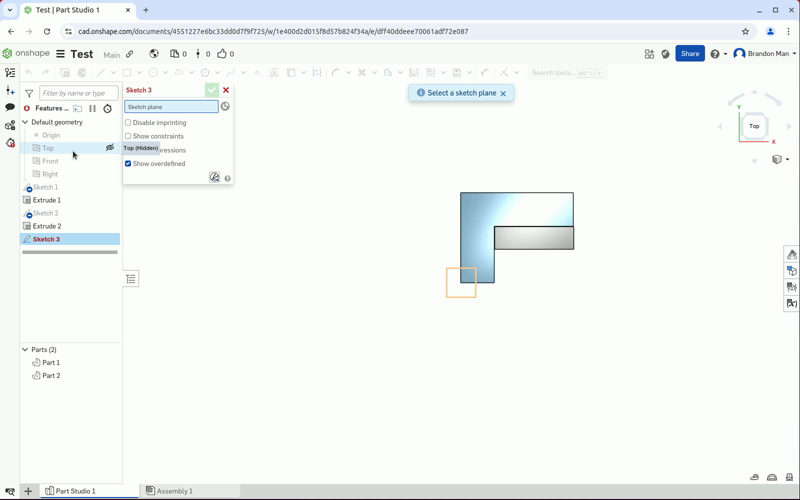
click(73, 150)
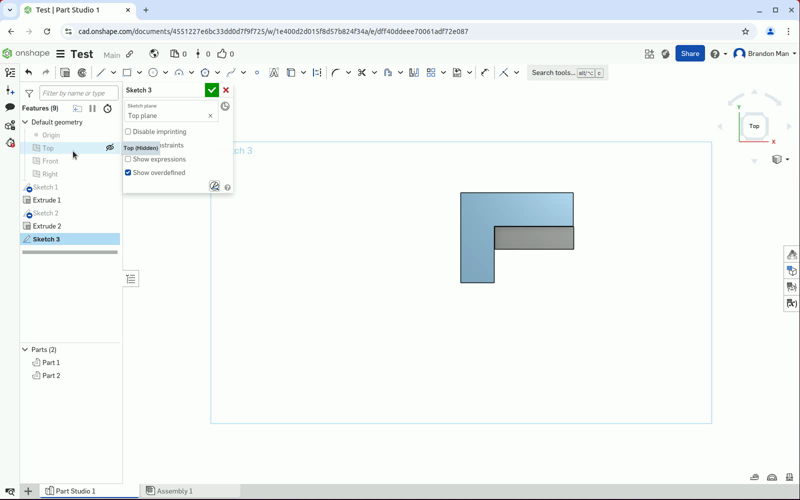
mouse_move(73, 352)
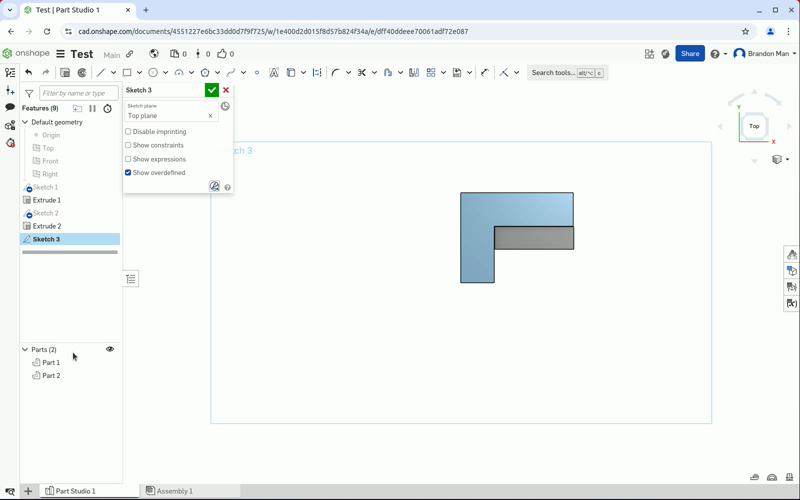
key(y)
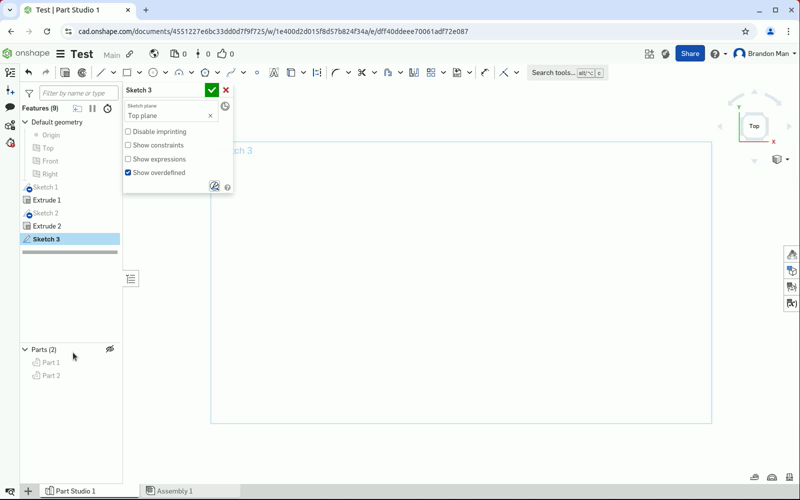
key(l)
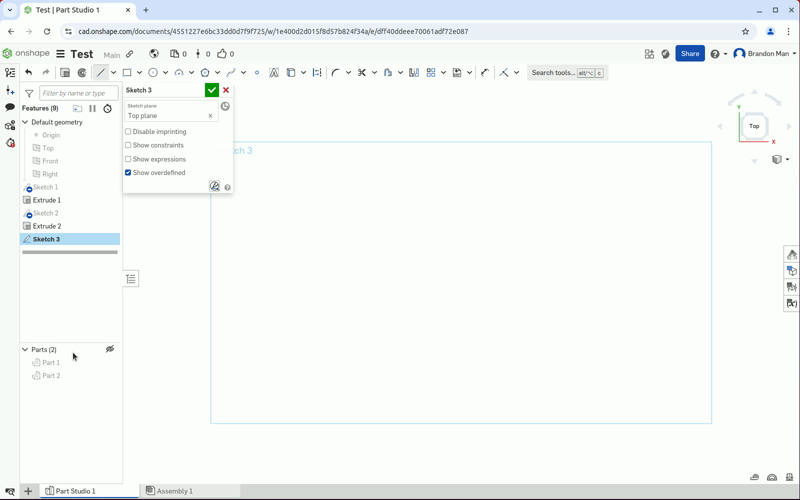
key_down(shift)
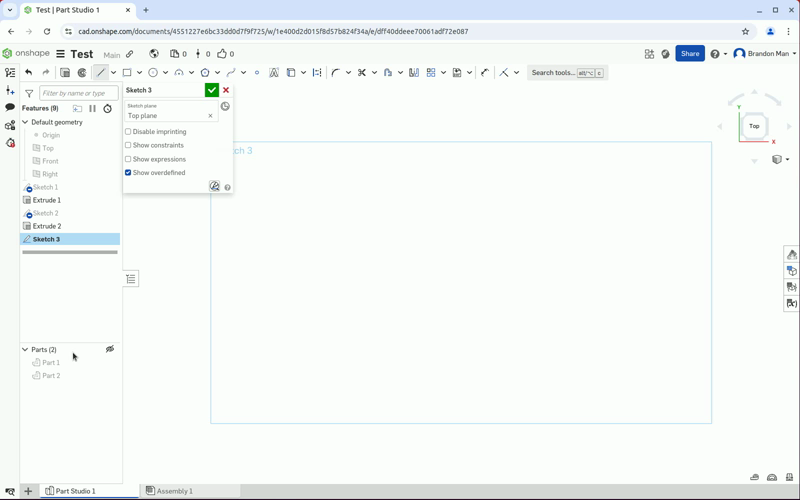
mouse_move(539, 282)
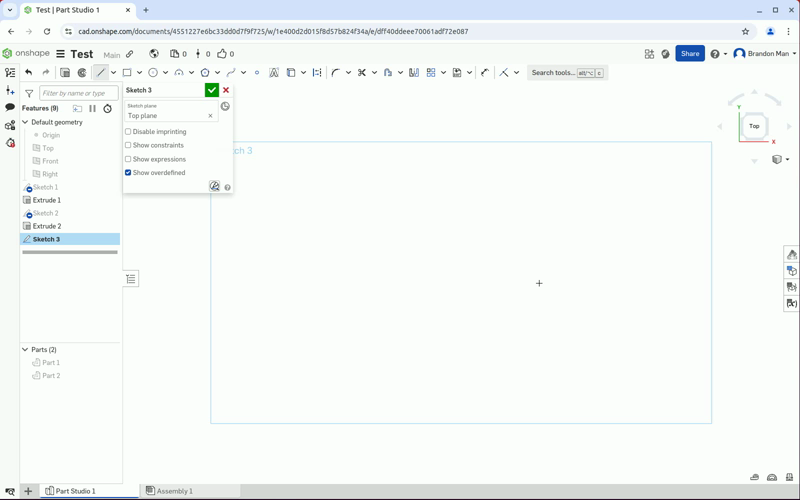
click(539, 282)
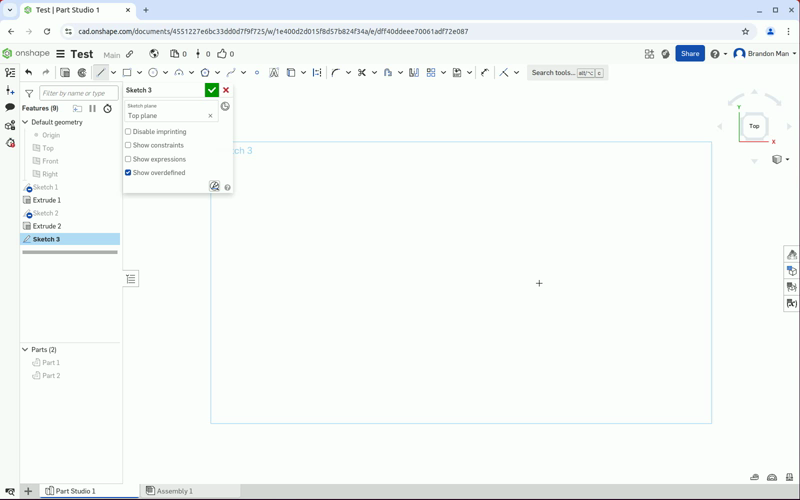
key_up(shift)
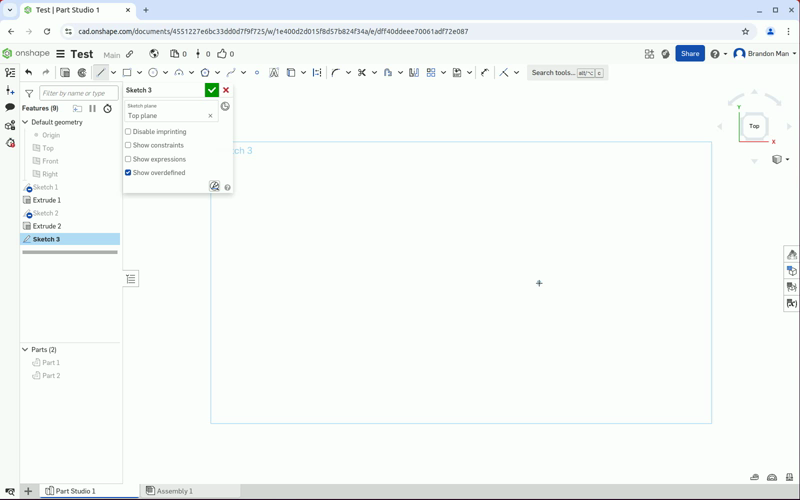
key_down(shift)
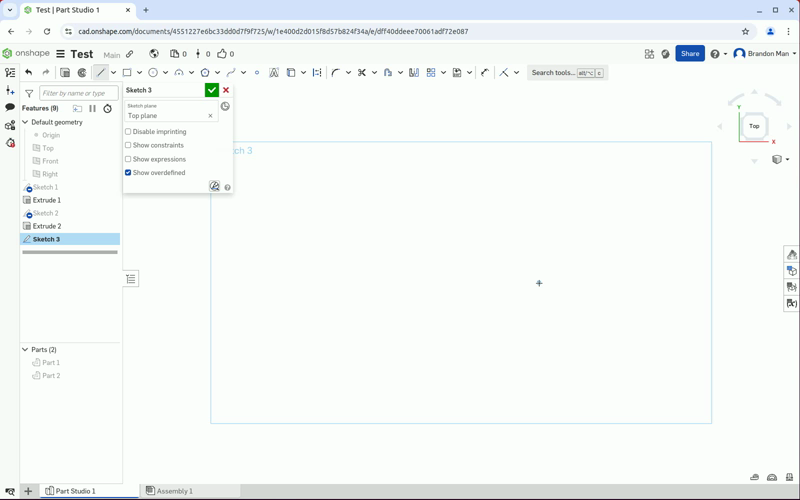
mouse_move(569, 282)
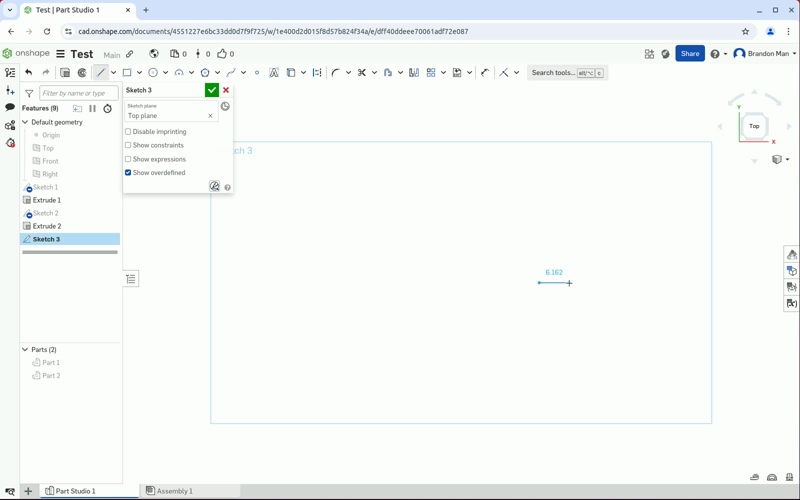
mouse_move(573, 282)
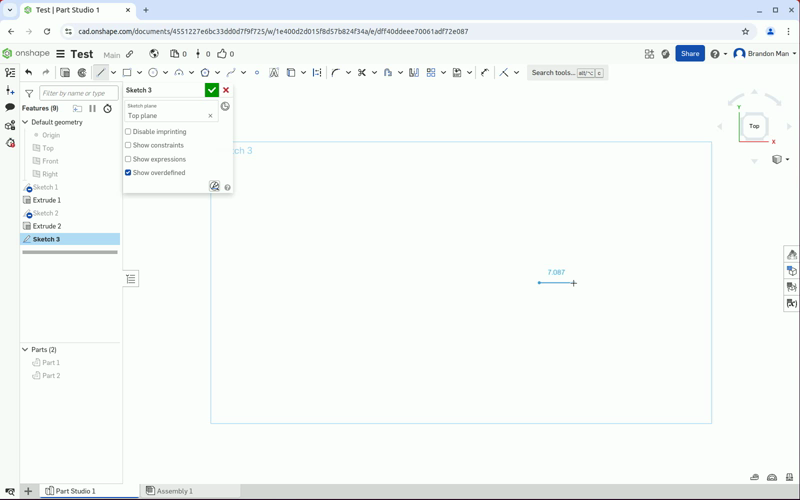
click(573, 282)
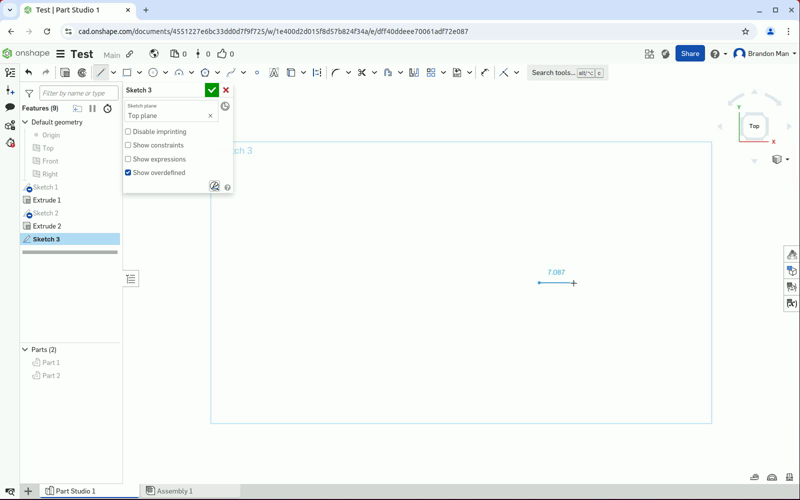
key_up(shift)
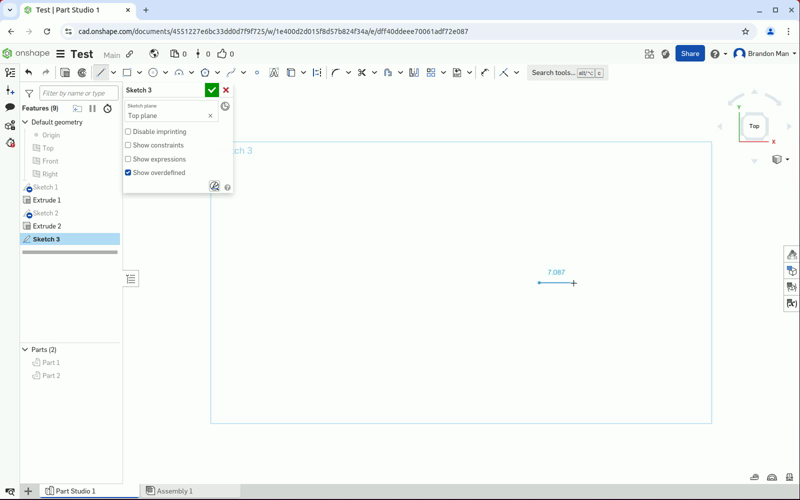
key_down(shift)
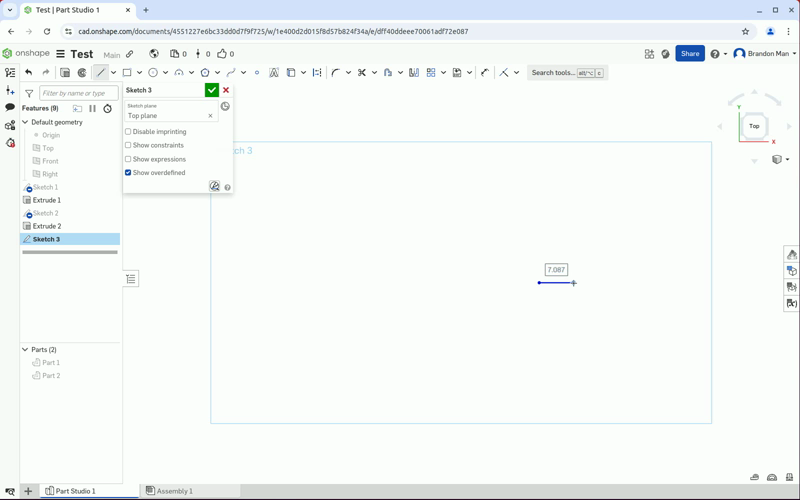
mouse_move(589, 282)
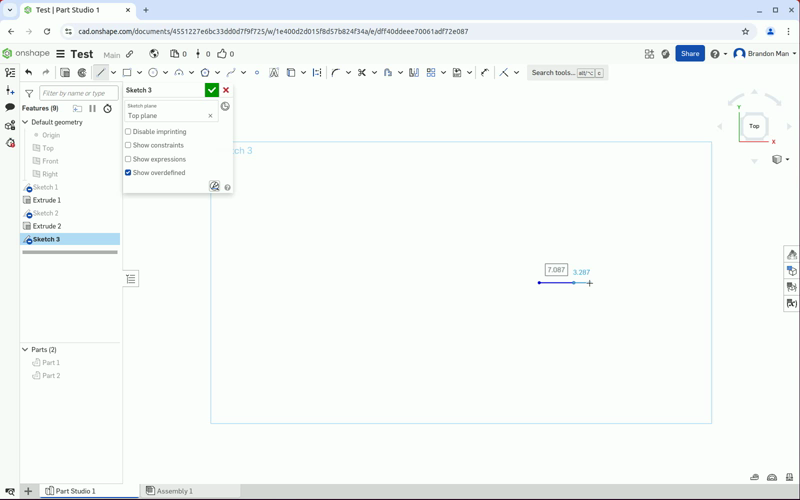
mouse_move(573, 248)
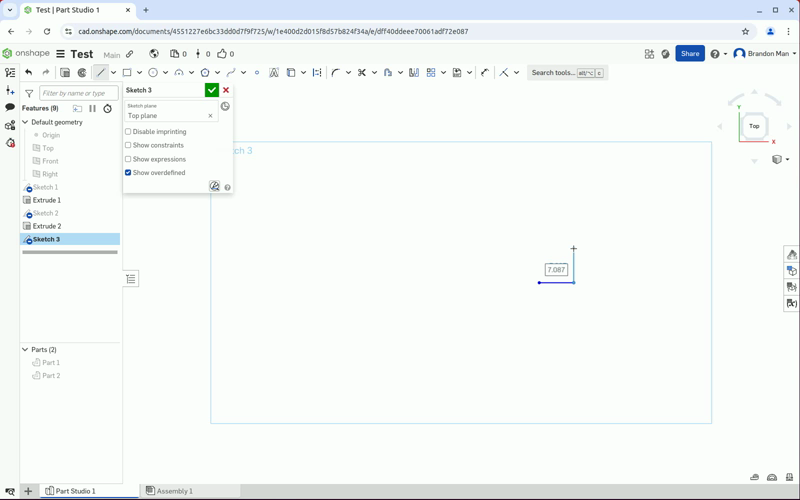
click(573, 248)
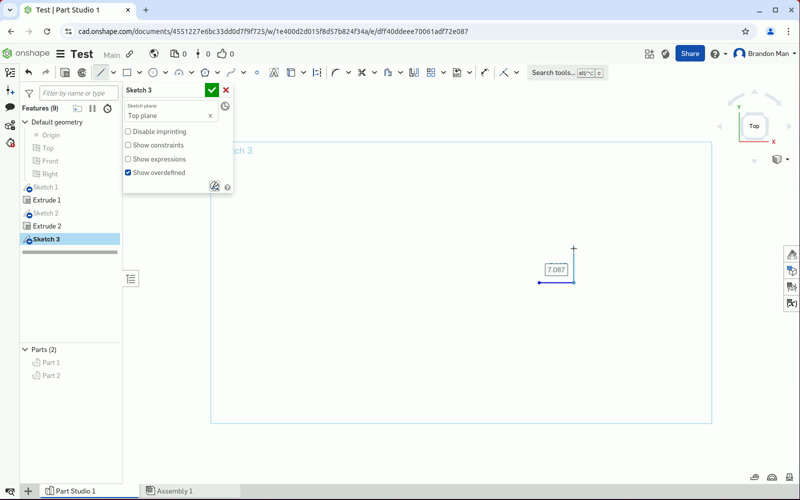
key_up(shift)
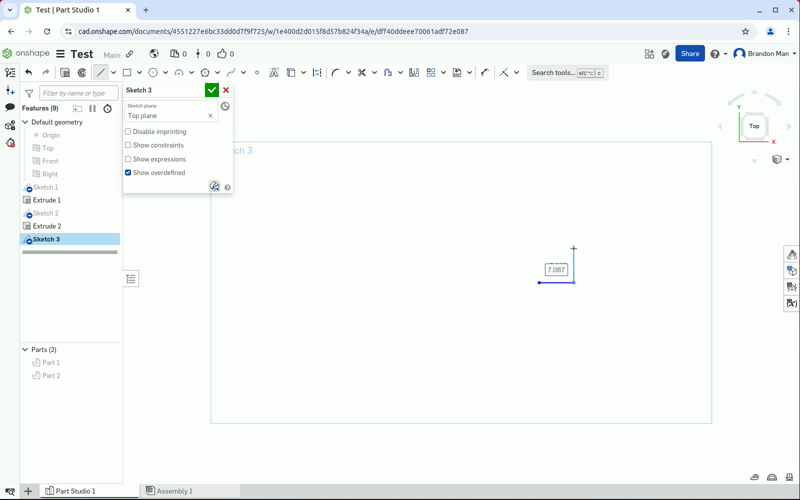
key_down(shift)
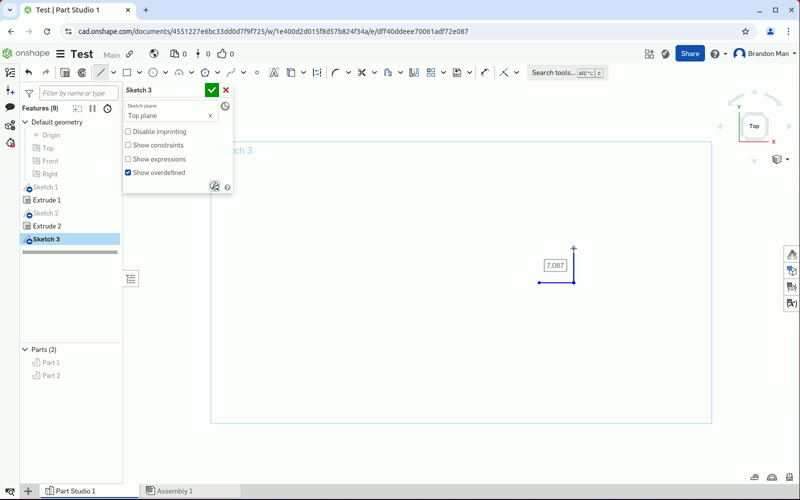
mouse_move(589, 248)
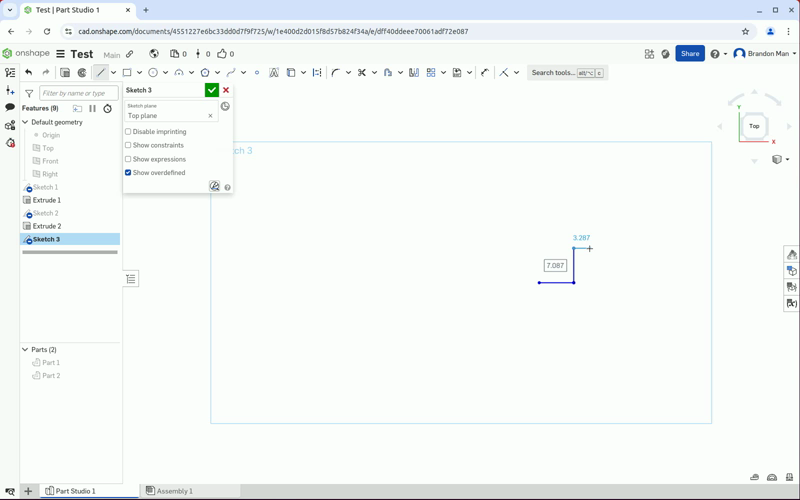
mouse_move(539, 248)
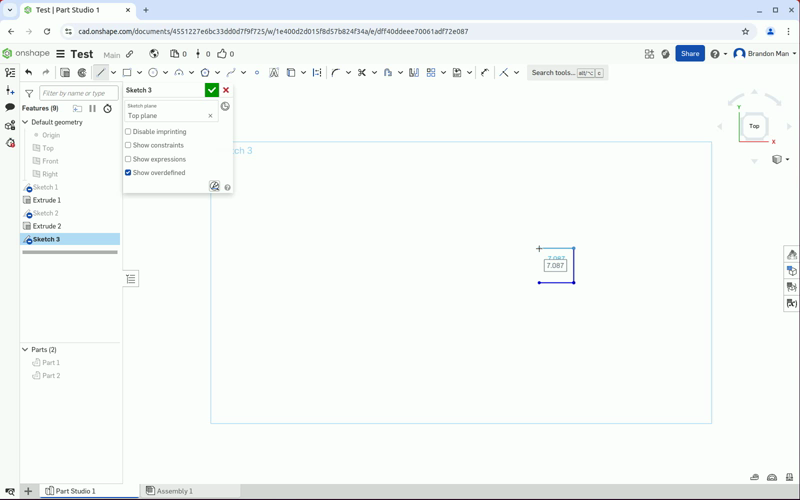
click(539, 248)
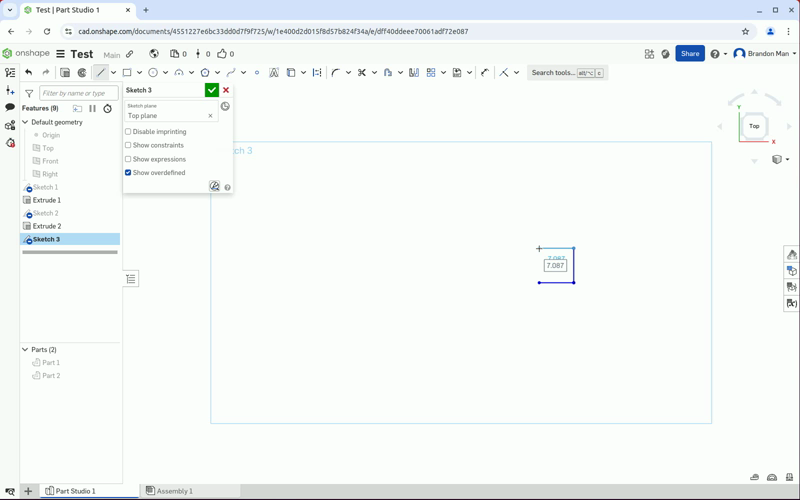
key_up(shift)
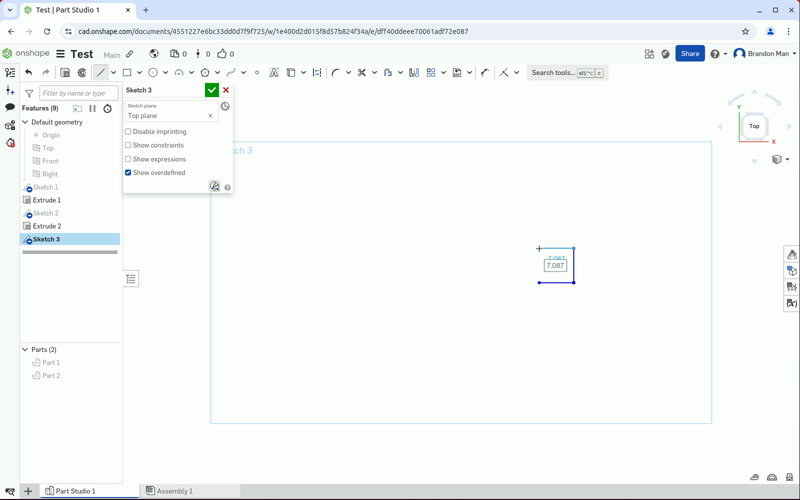
mouse_move(569, 248)
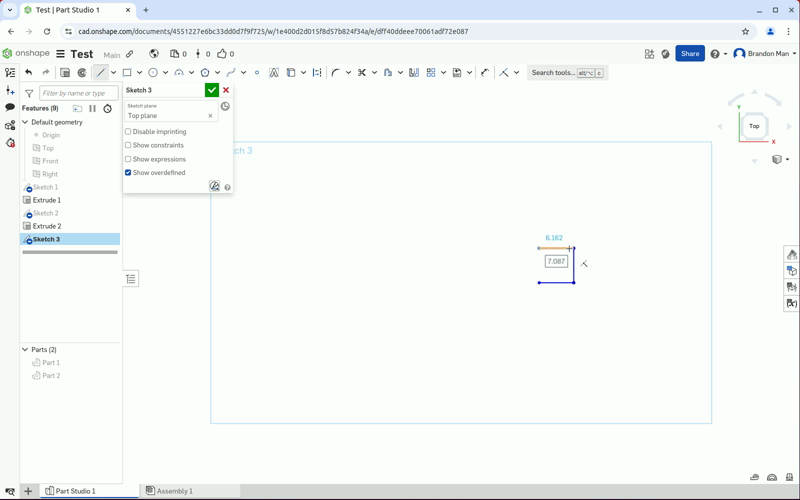
key_down(shift)
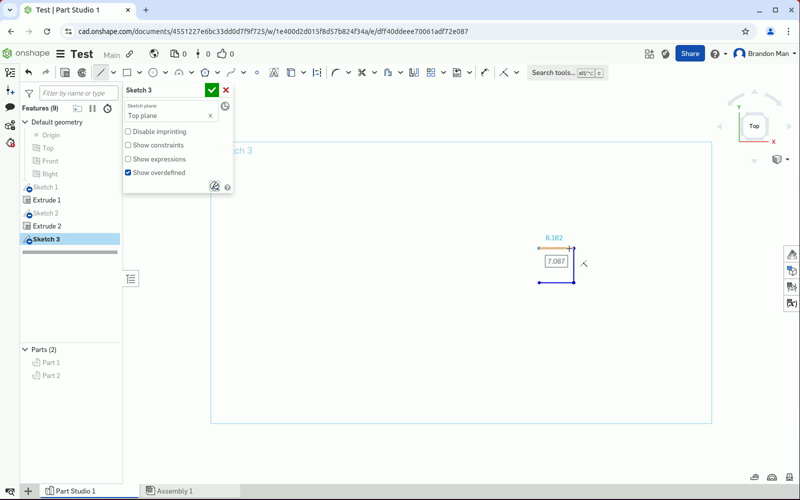
mouse_move(539, 282)
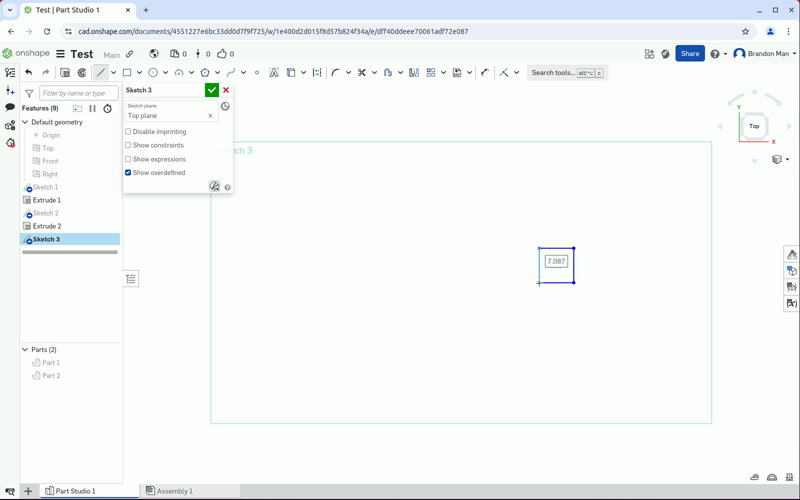
key_up(shift)
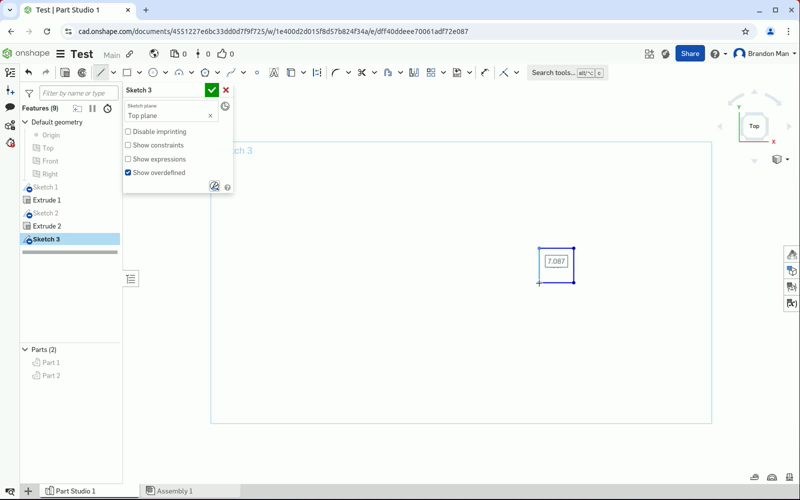
click(539, 282)
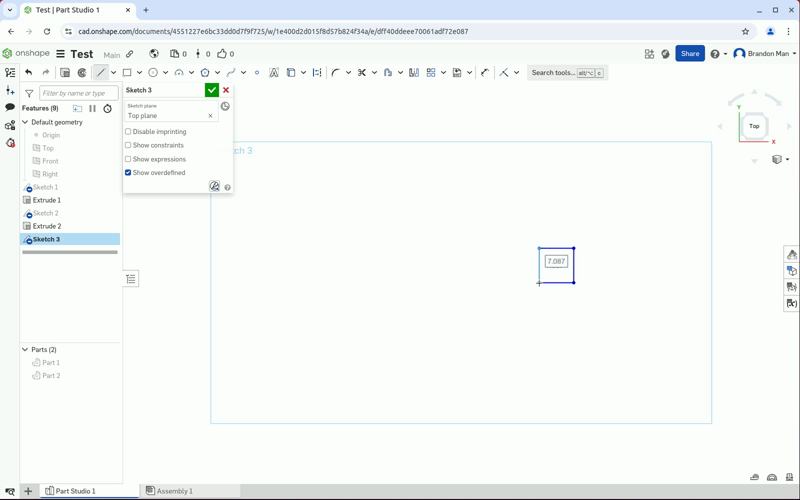
key(esc)
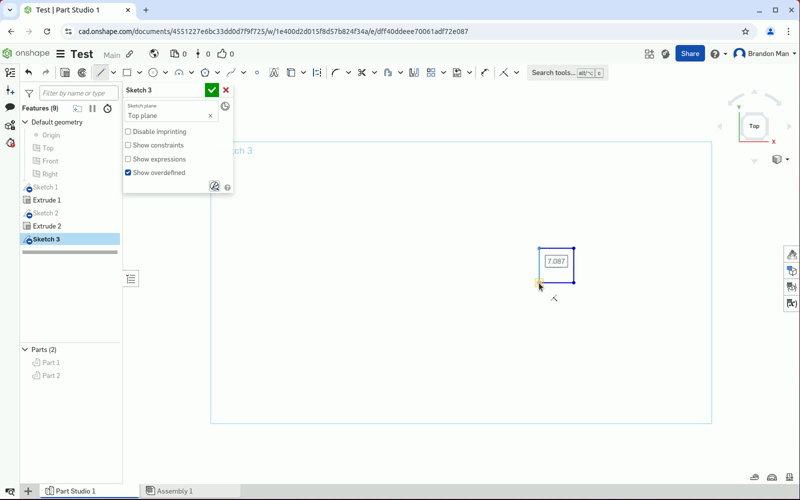
mouse_move(553, 253)
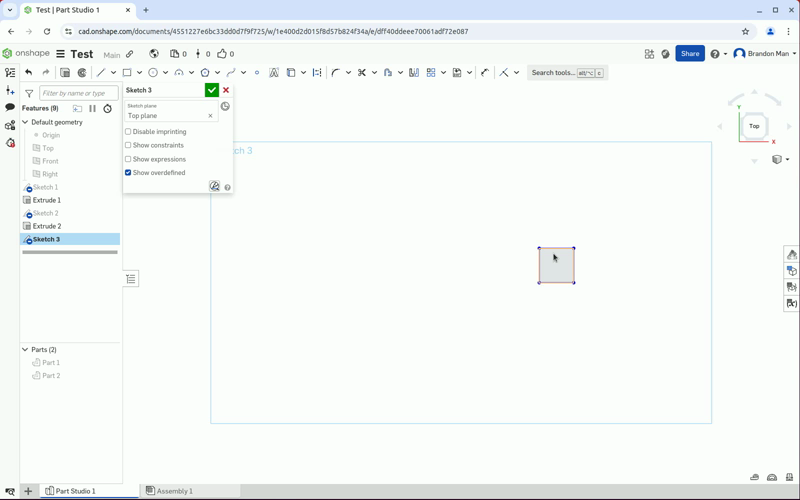
scroll(6)
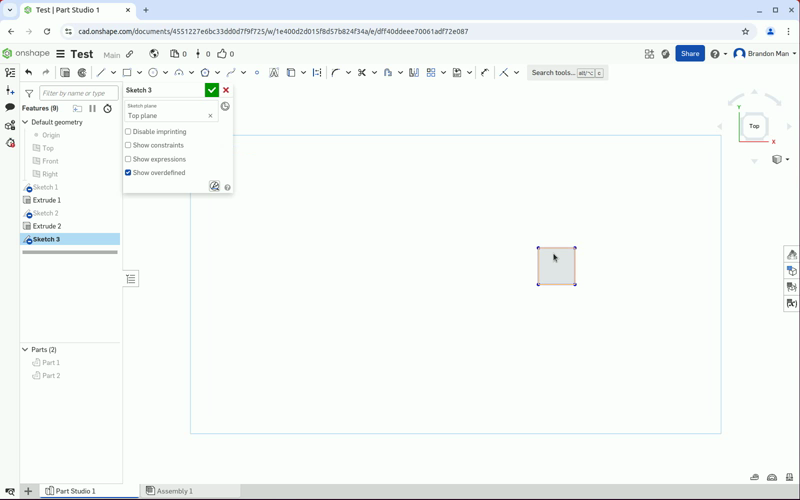
scroll(6)
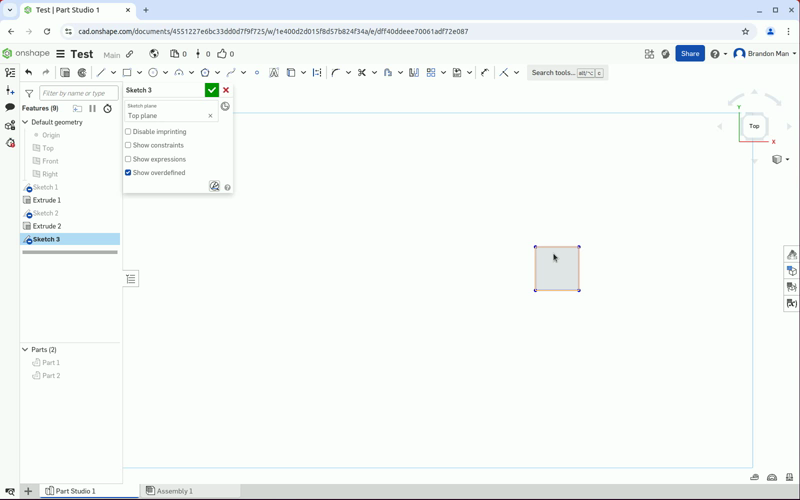
scroll(6)
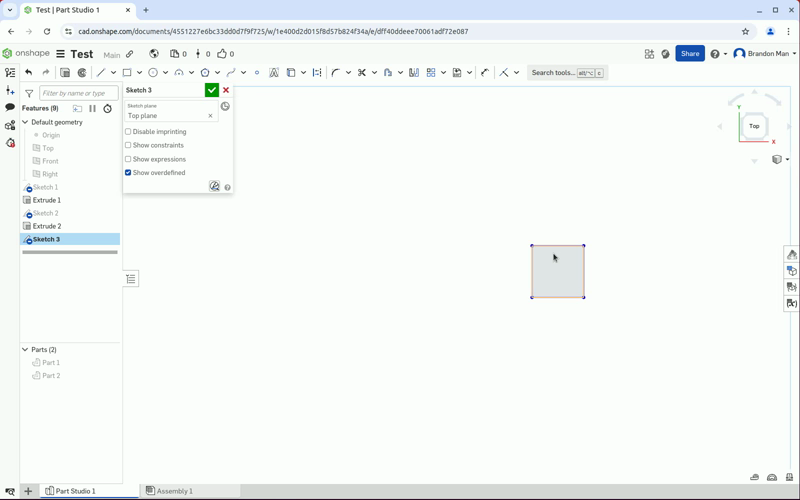
scroll(6)
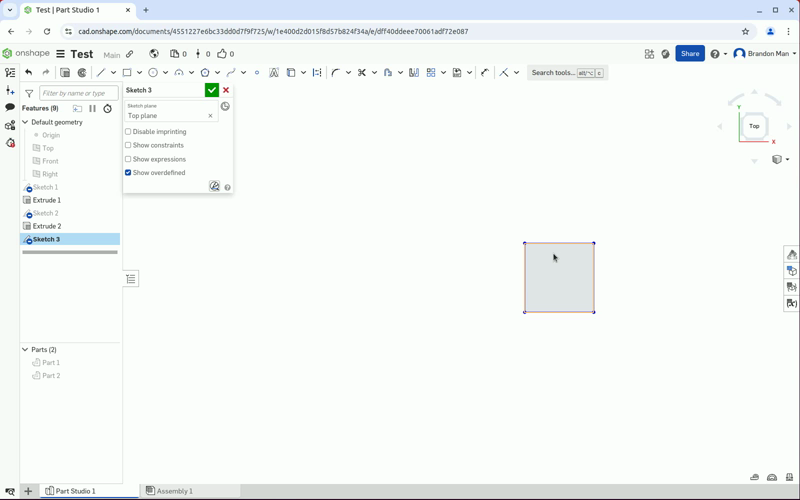
scroll(6)
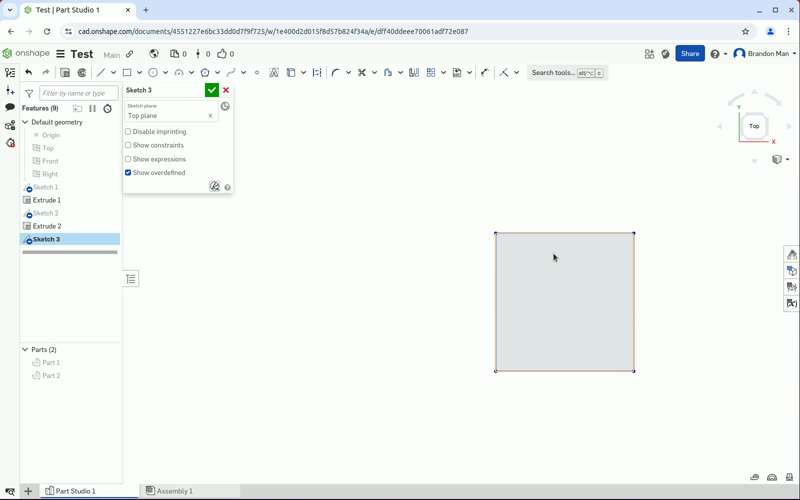
scroll(6)
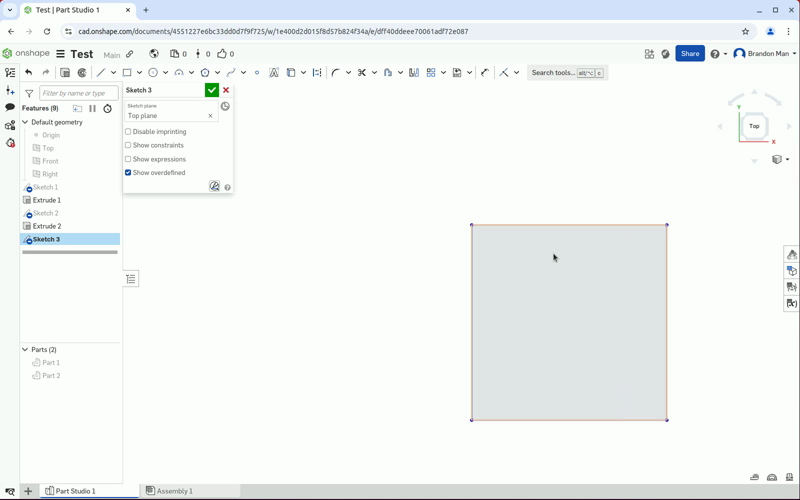
scroll(6)
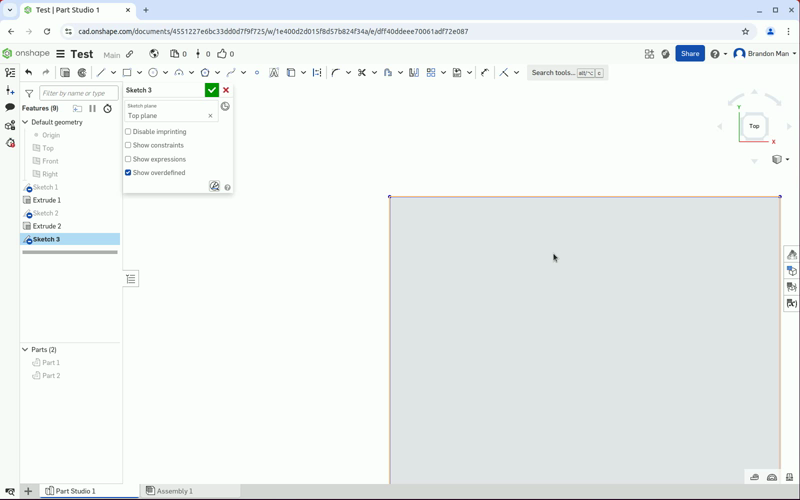
click(553, 253)
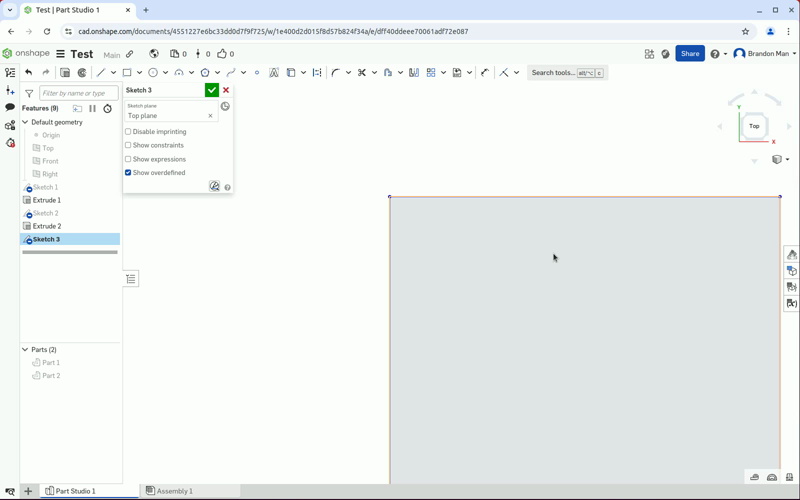
scroll(-6)
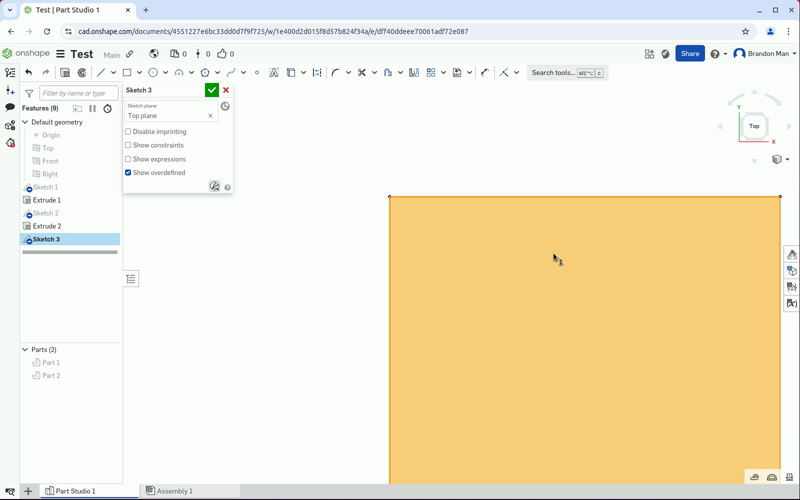
scroll(-6)
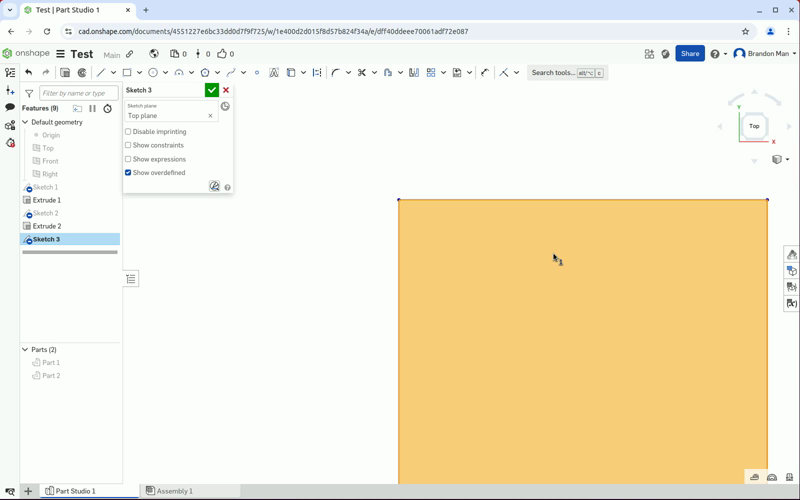
scroll(-6)
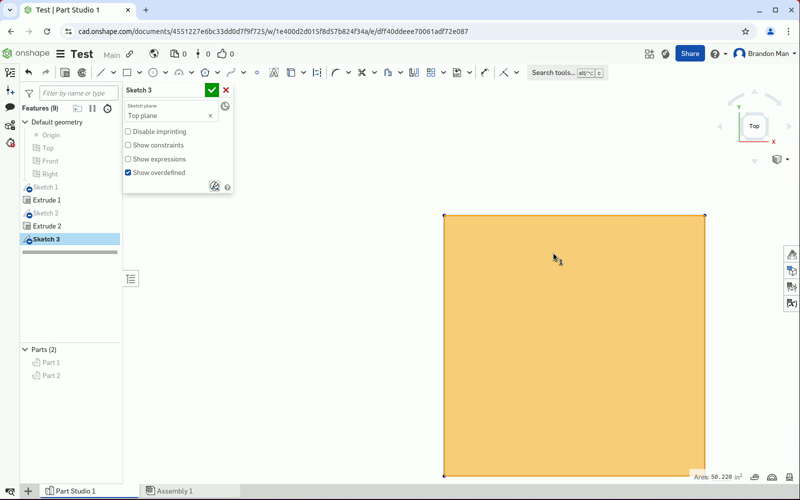
scroll(-6)
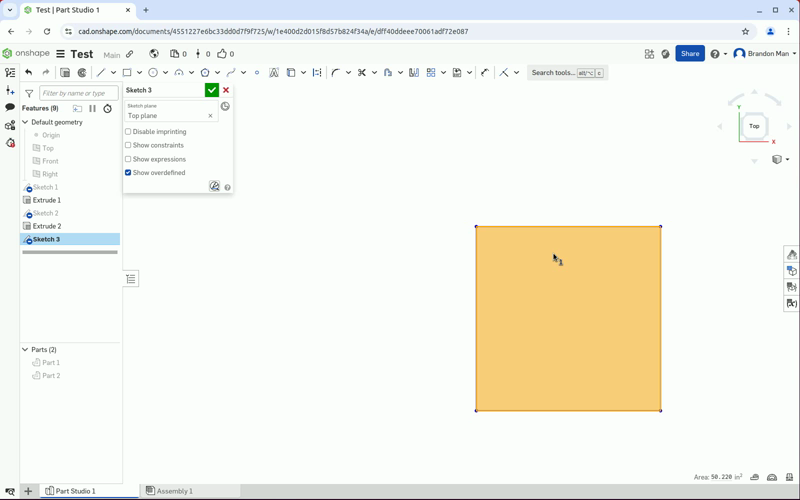
scroll(-6)
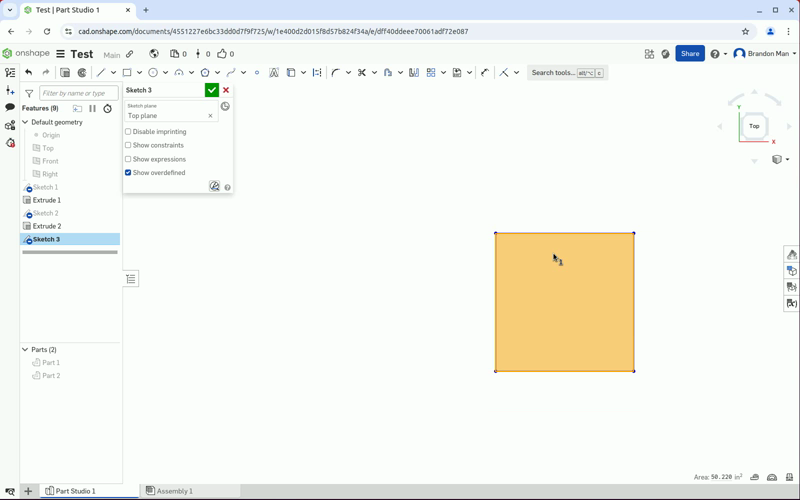
scroll(-6)
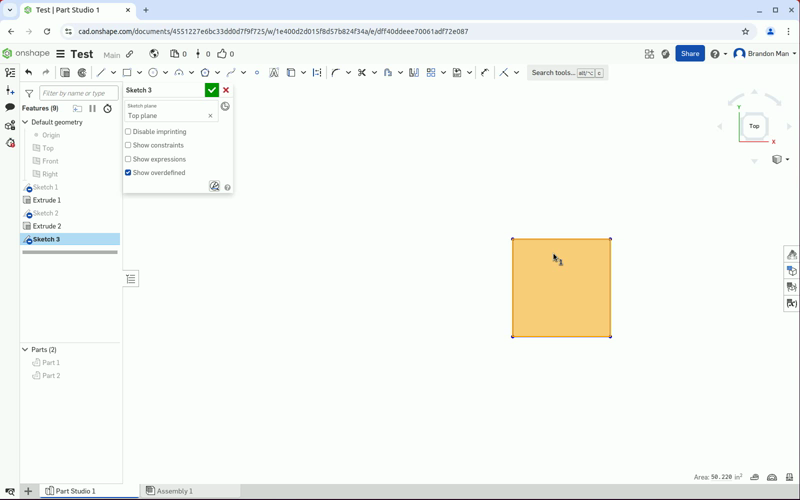
scroll(-6)
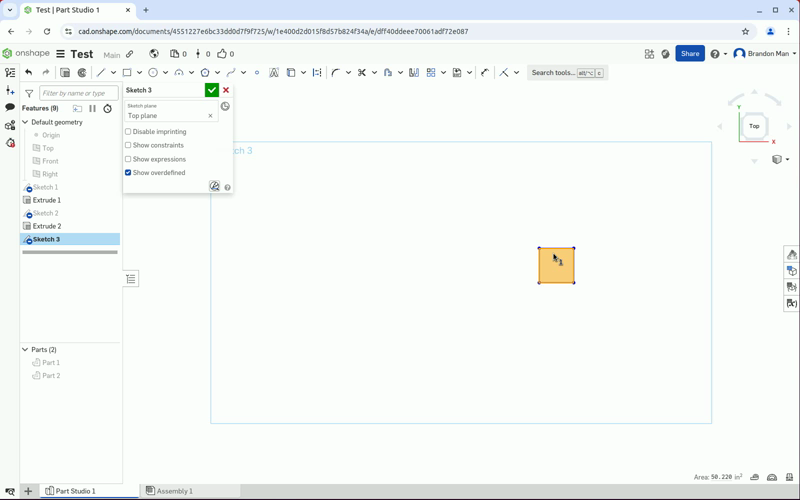
mouse_move(73, 352)
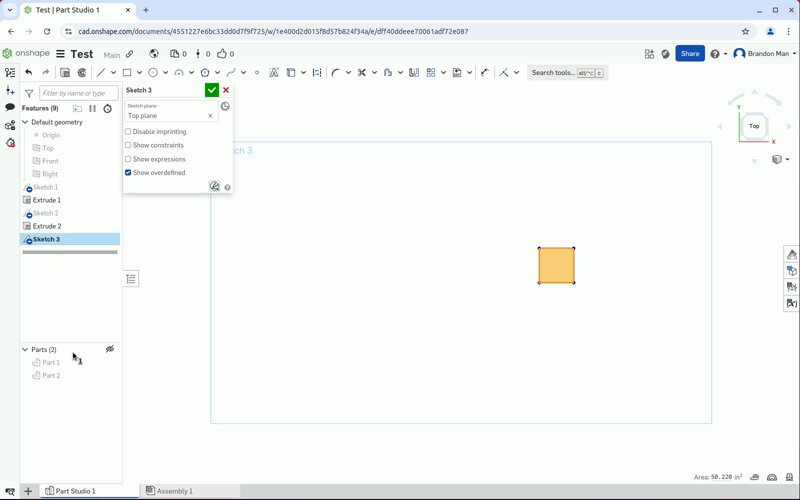
key(shift+y)
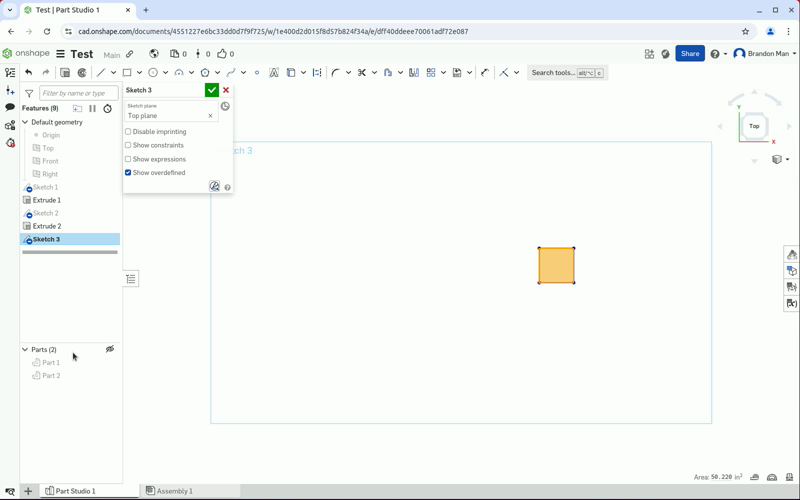
key(shift+e)
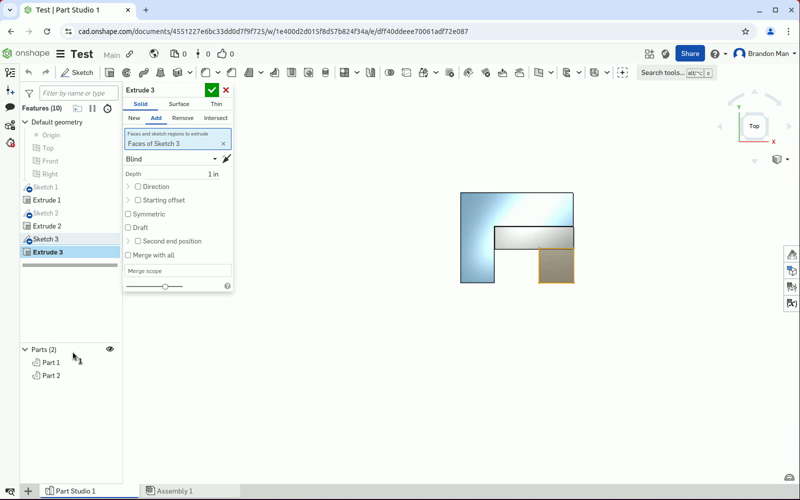
mouse_move(143, 106)
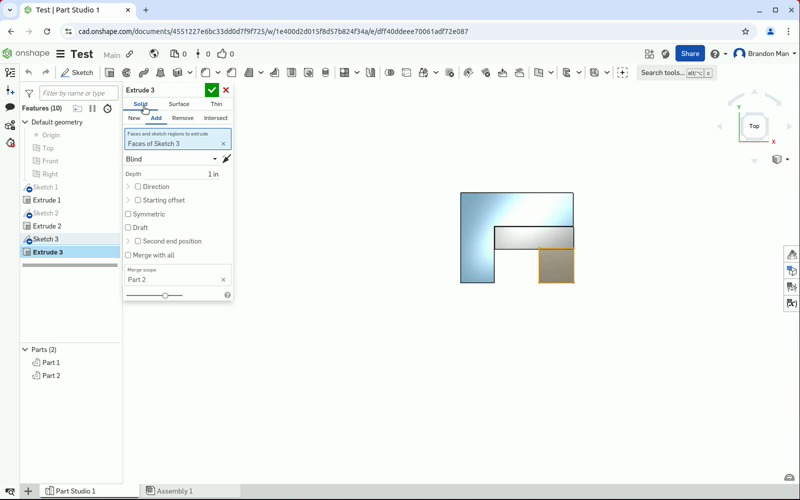
click(143, 106)
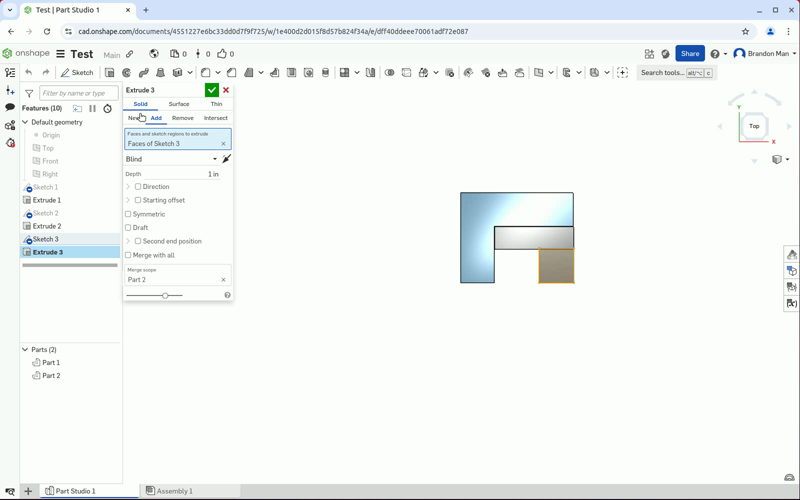
mouse_move(137, 120)
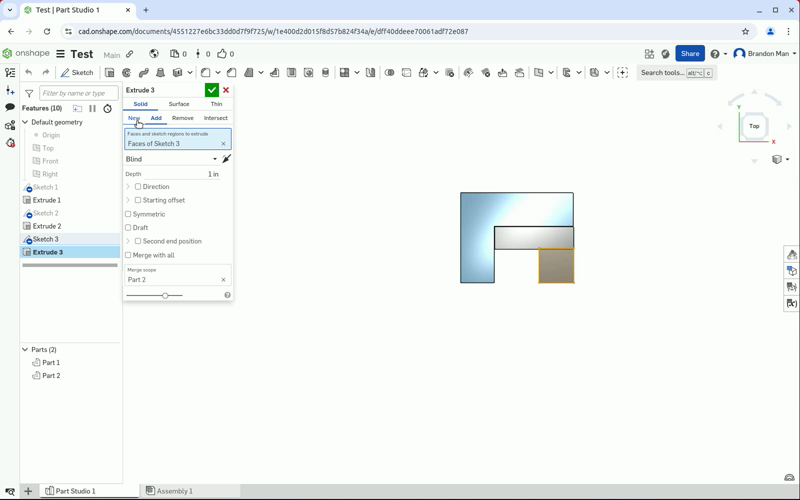
click(137, 120)
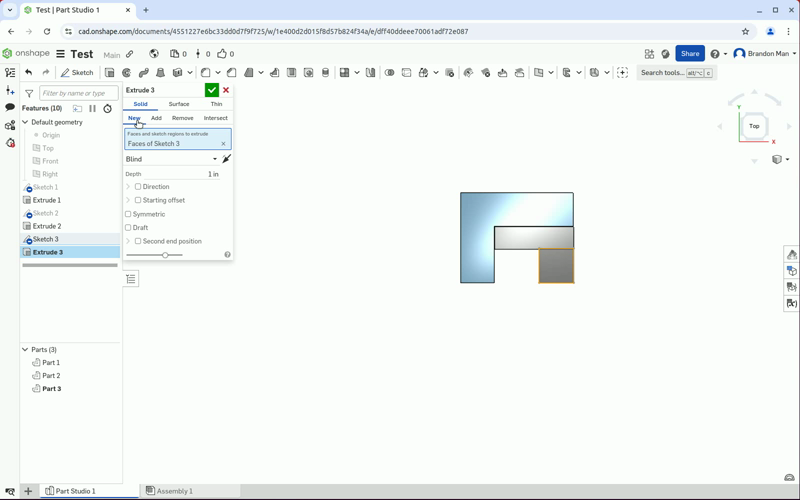
key(tab, 4)
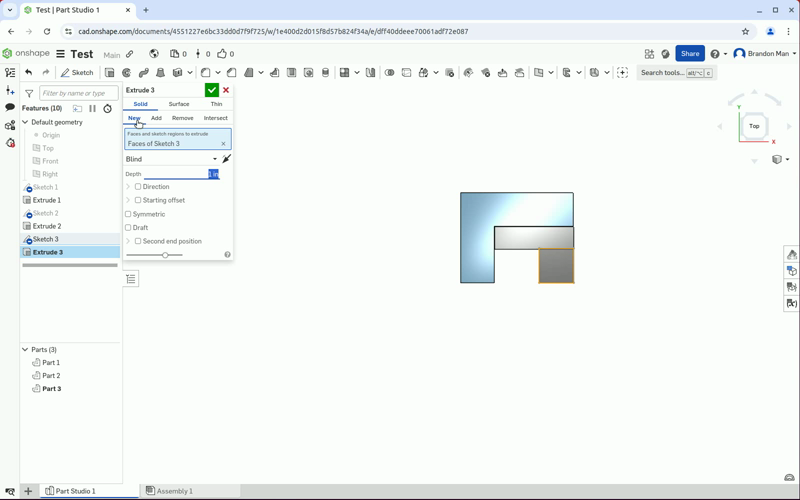
text(18.535)
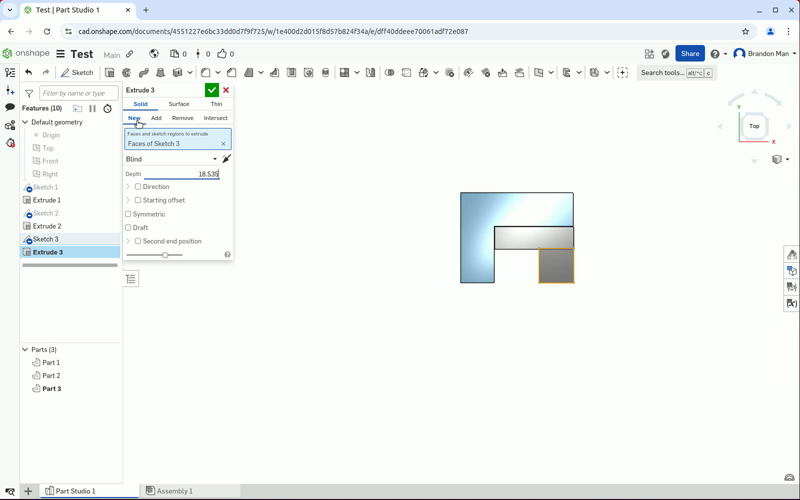
key(enter)
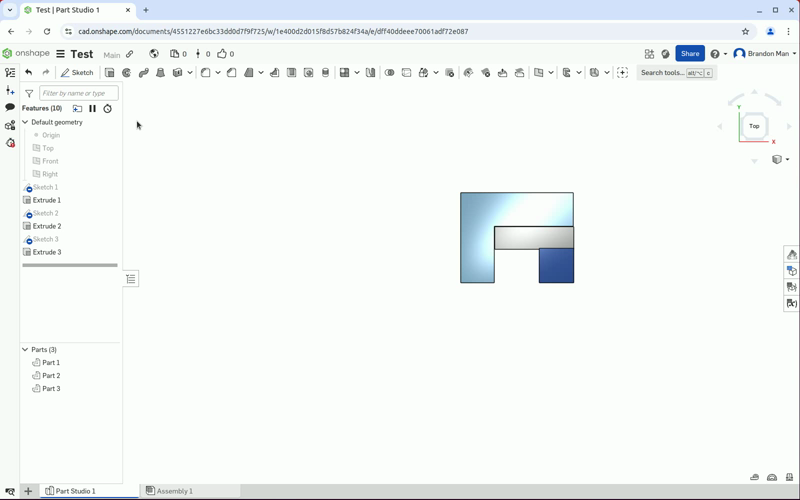
key(shift+h)
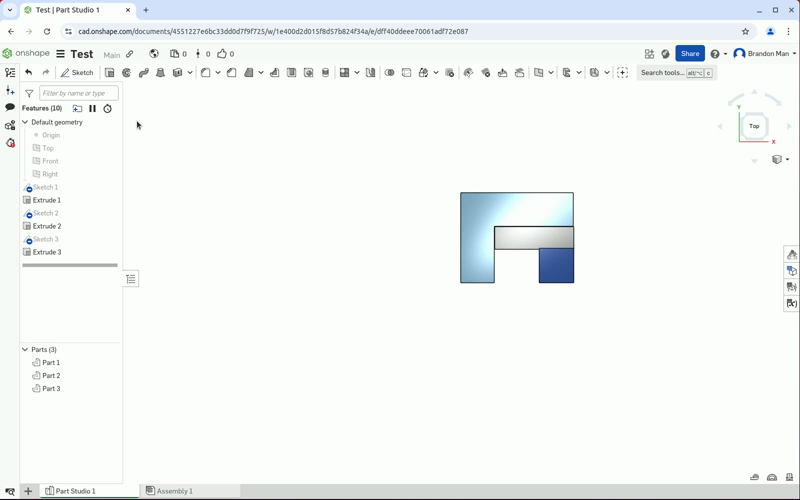
key(shift+h)
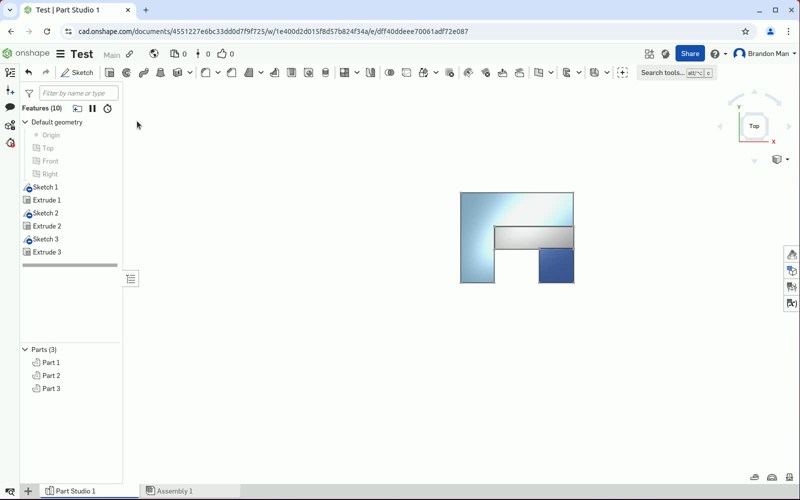
key(shift+7)
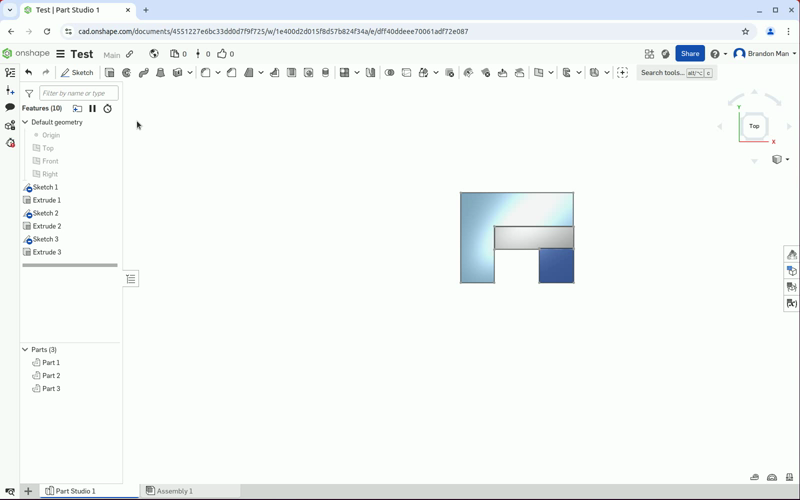
key(up, 3)
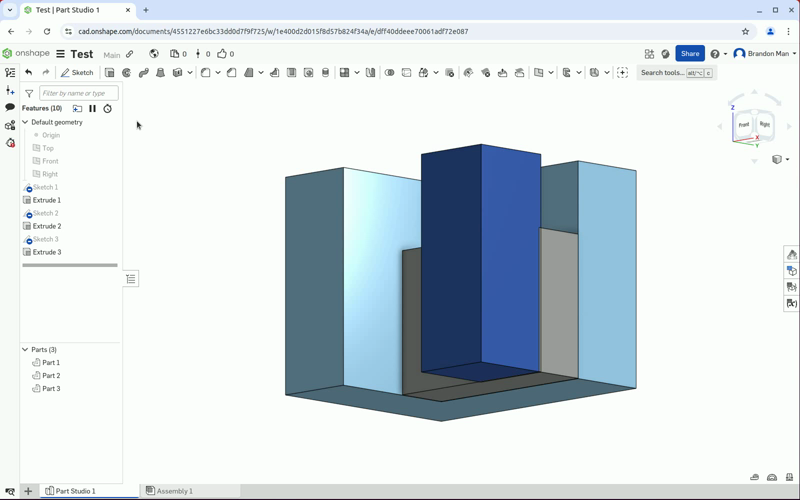
key(left, 3)
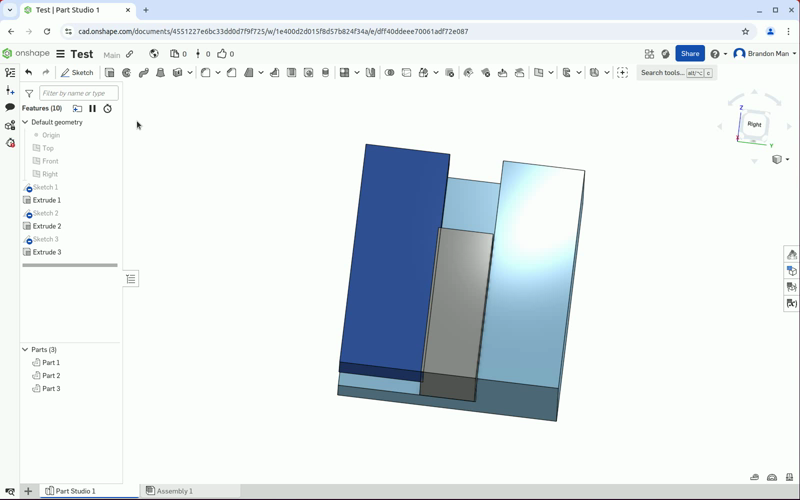
key(right, 3)
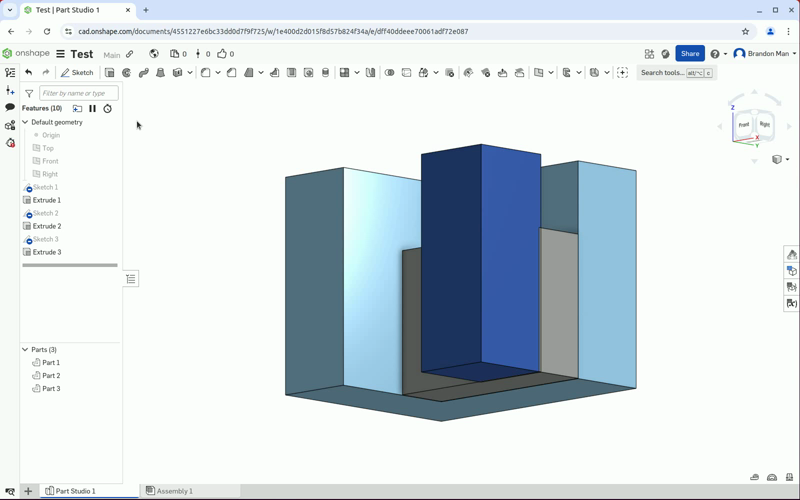
key(down, 3)
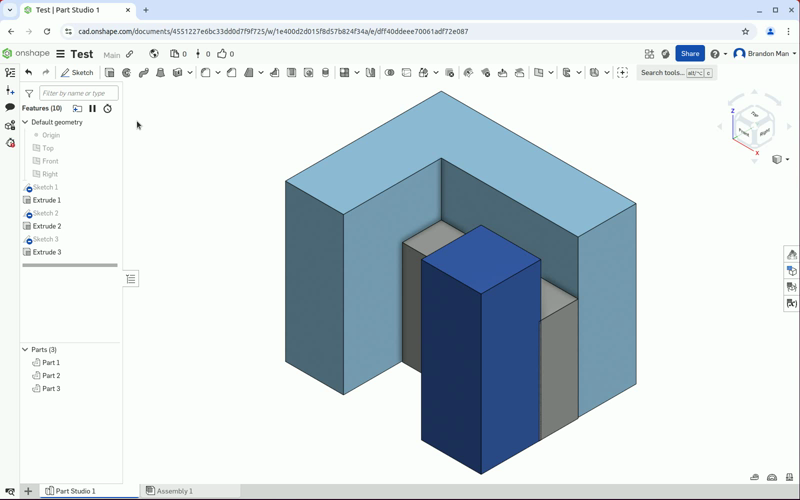
mouse_move(73, 189)
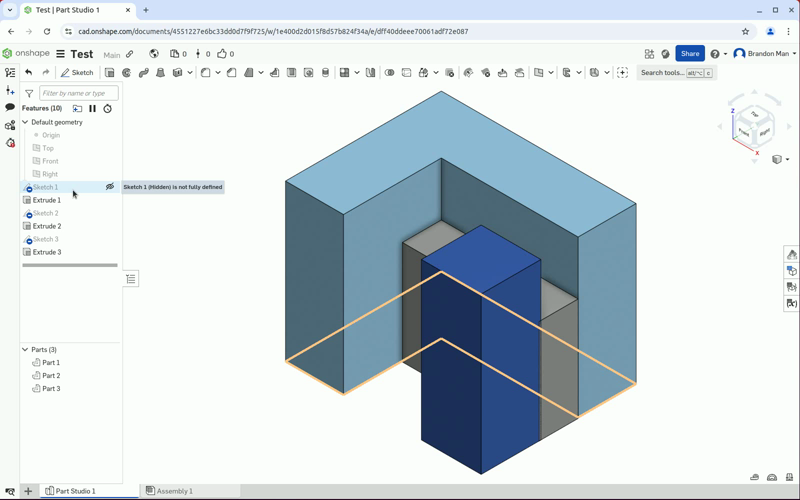
click(73, 189)